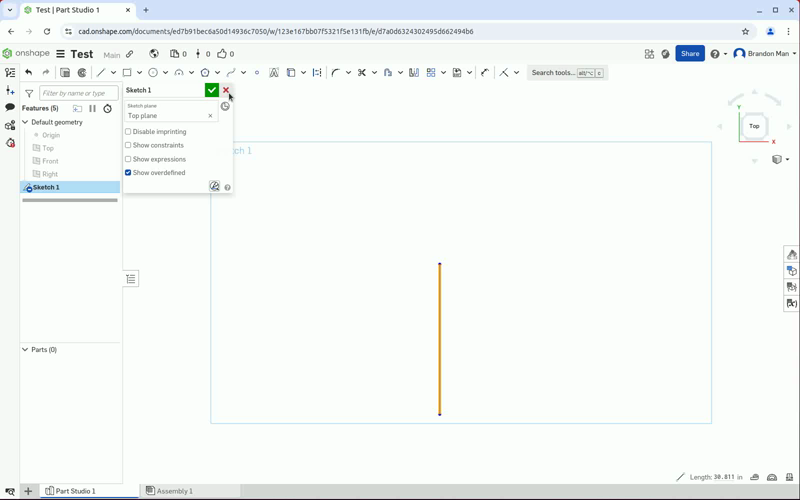
key(shift+h)
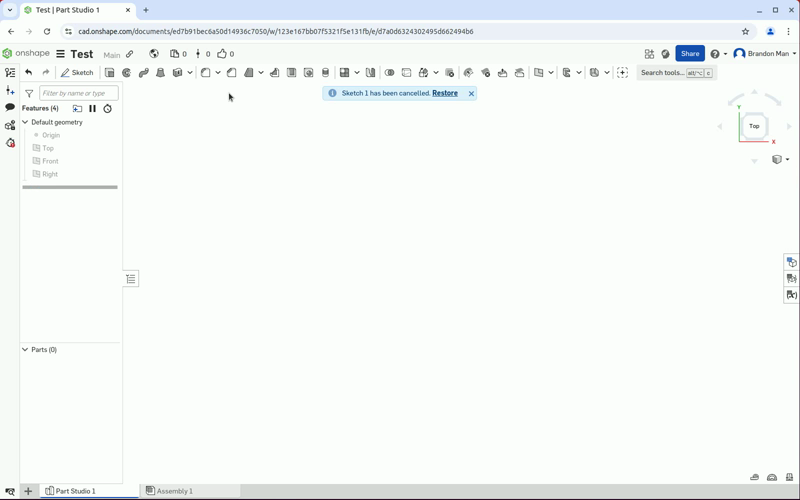
mouse_move(73, 352)
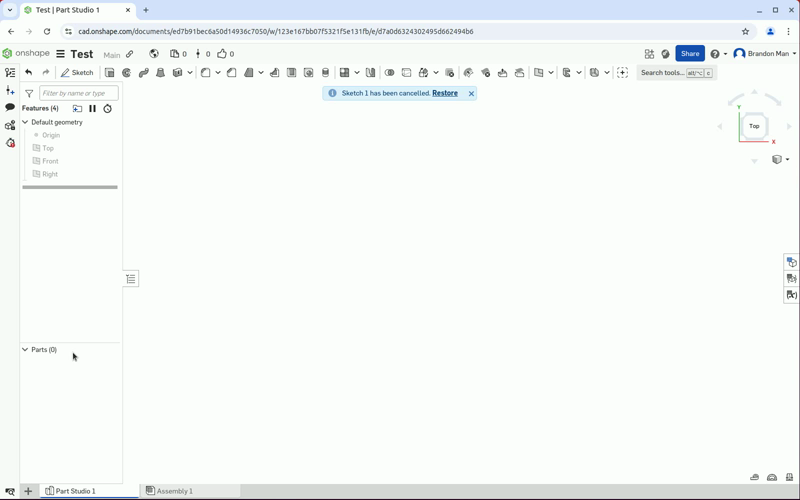
key(y)
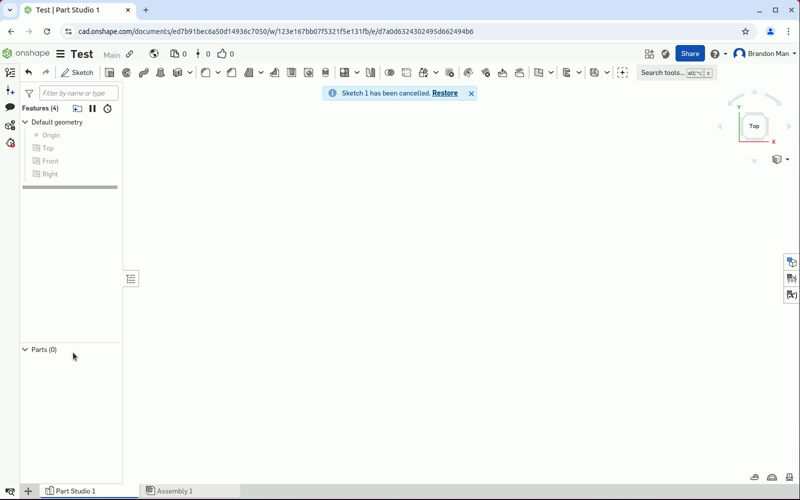
key(shift+p)
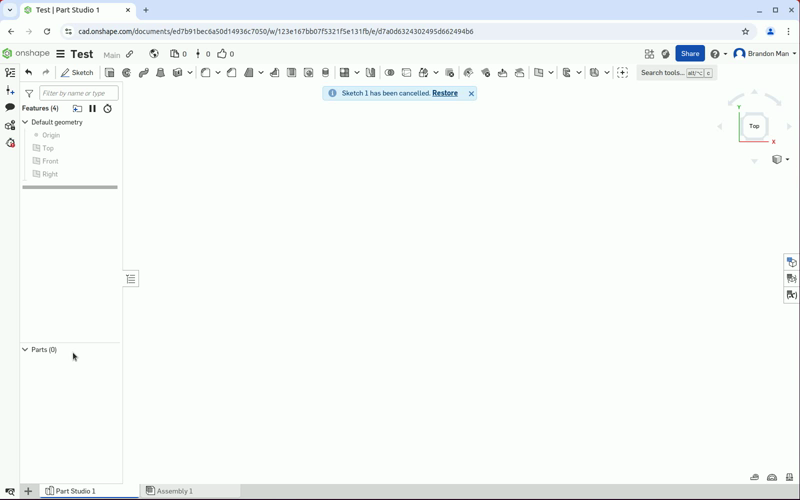
key(space)
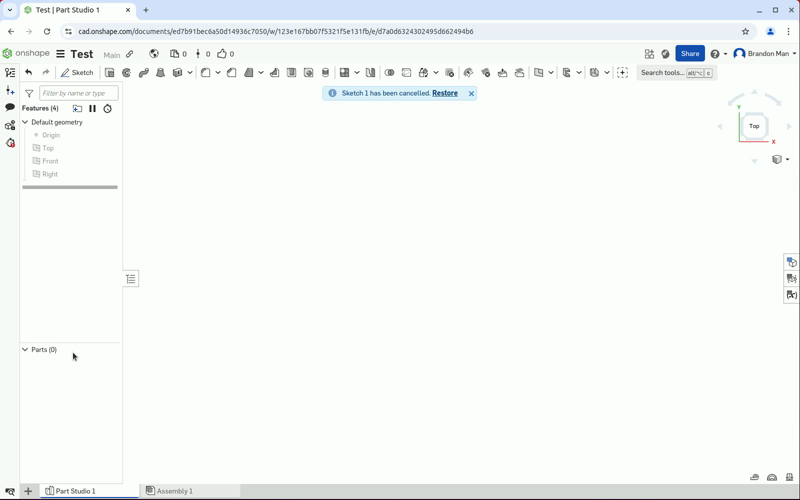
key_down(shift)
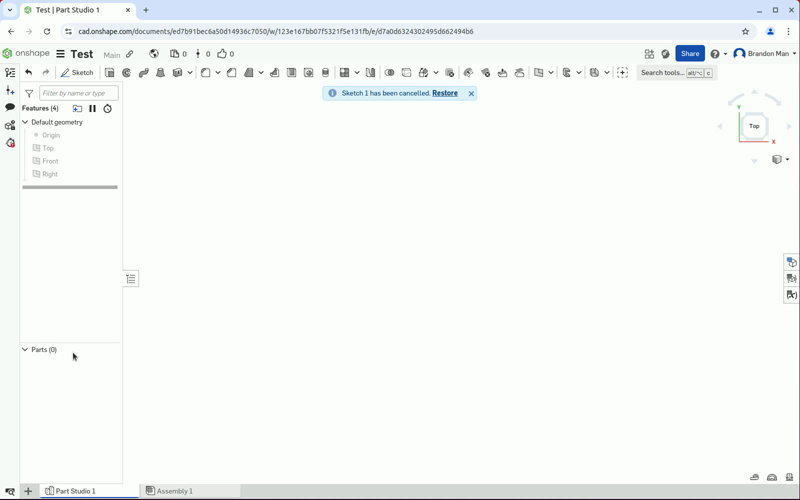
key(up)
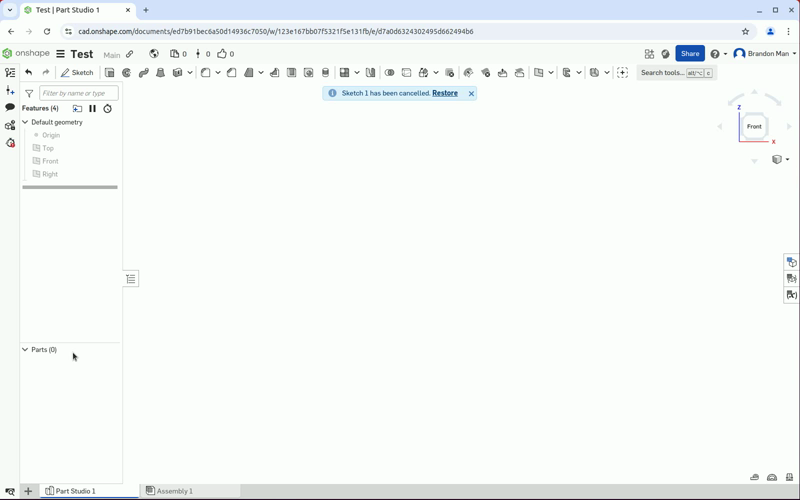
key_up(shift)
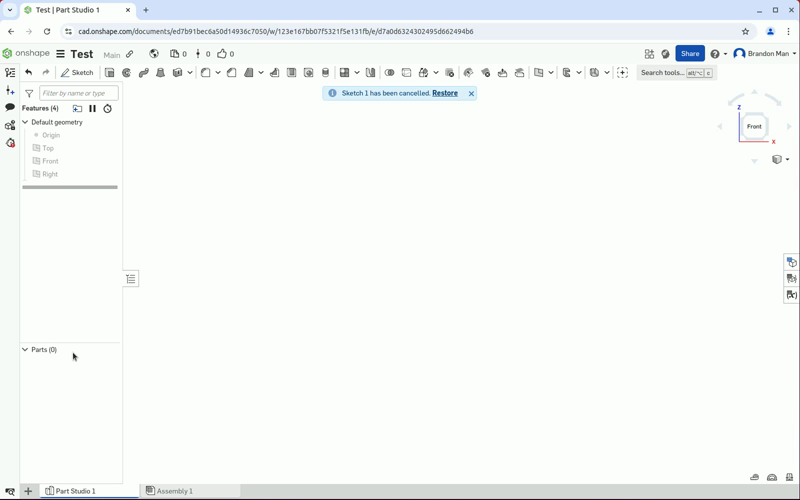
mouse_move(73, 352)
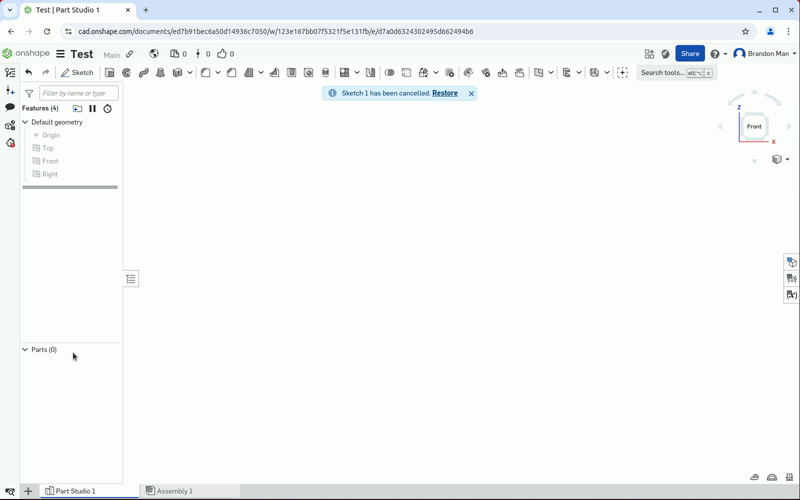
key(shift+y)
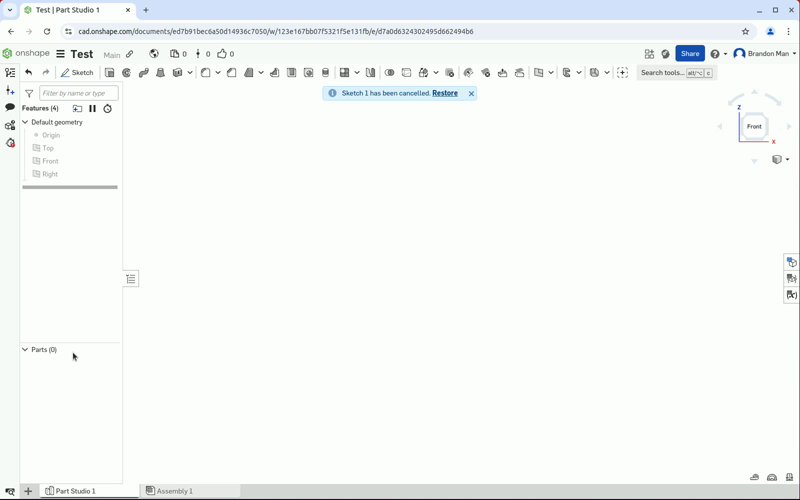
key(shift+s)
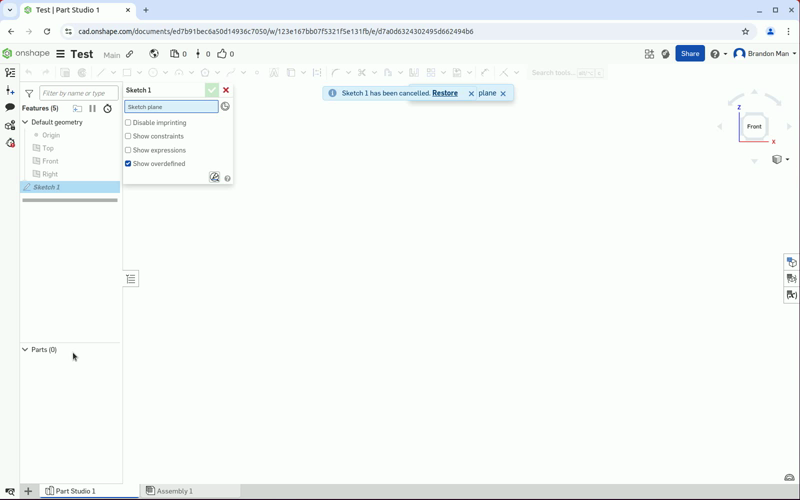
mouse_move(73, 163)
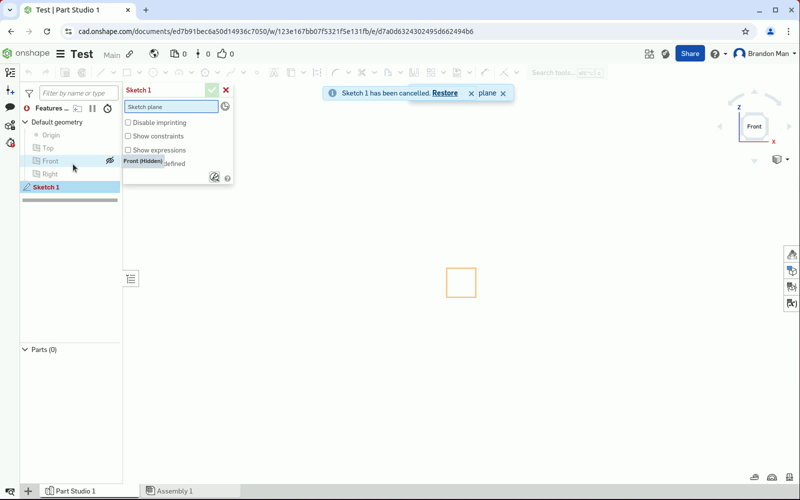
click(73, 163)
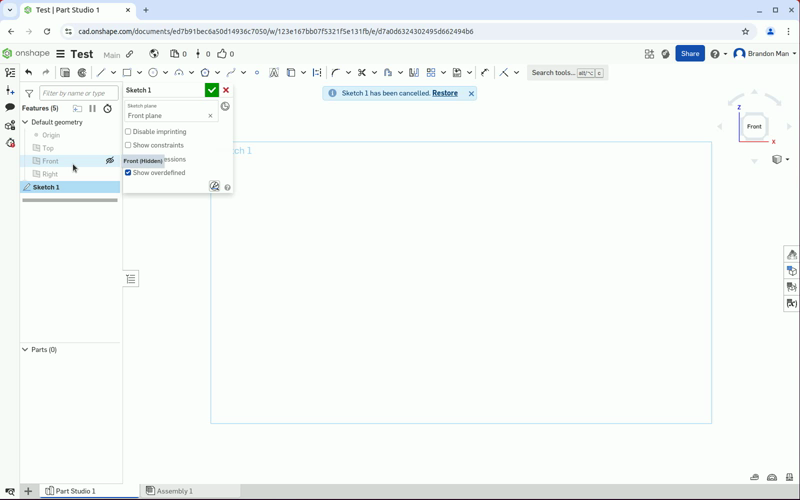
mouse_move(73, 352)
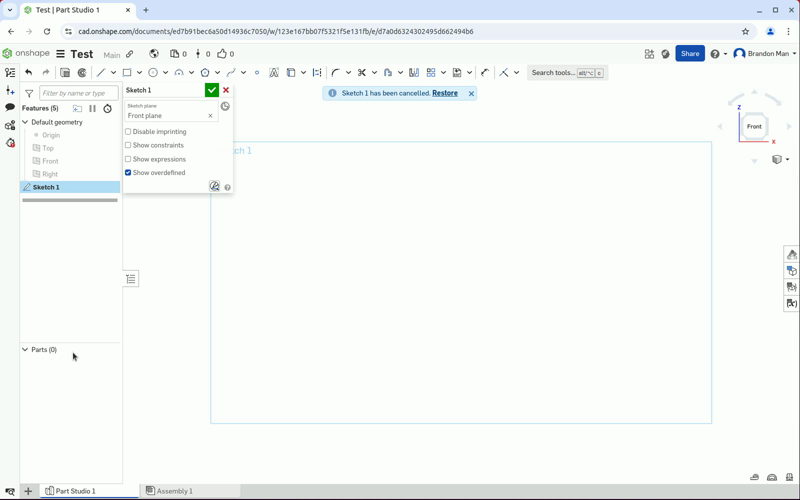
key(y)
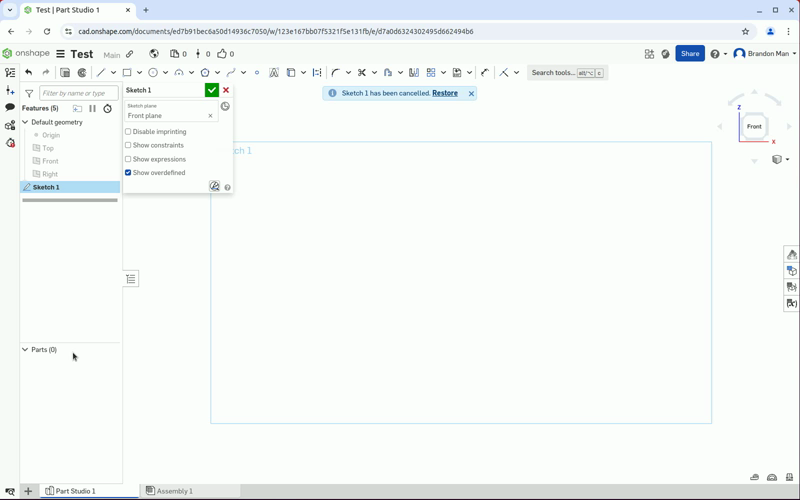
key(l)
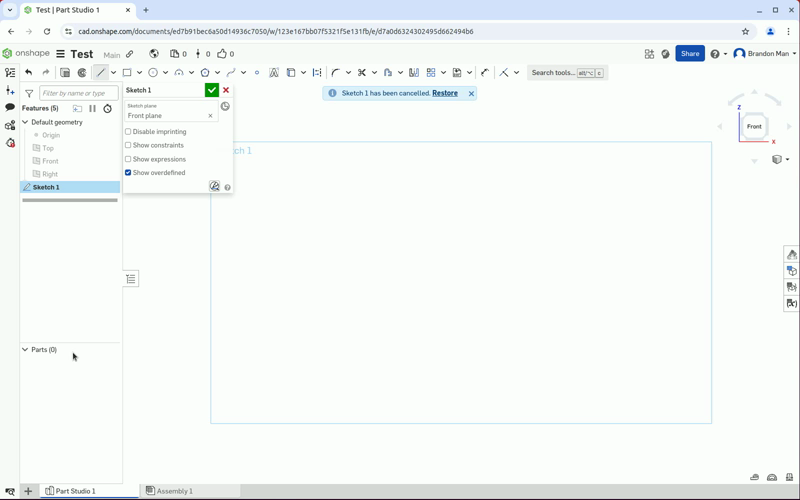
key_down(shift)
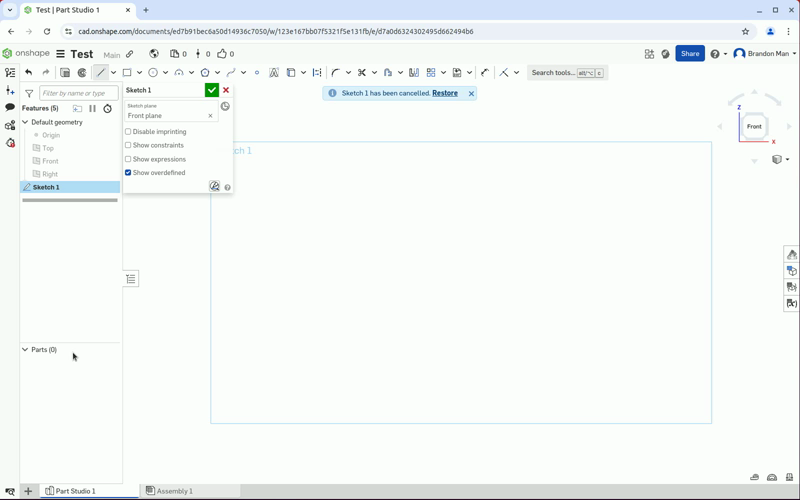
mouse_move(460, 282)
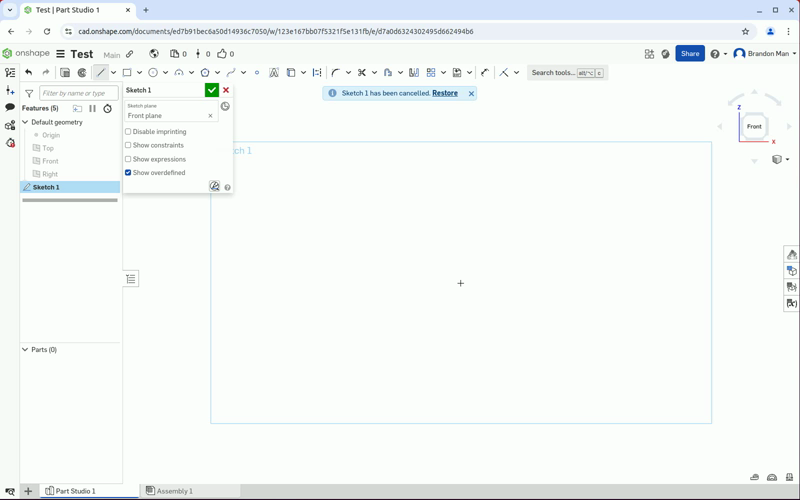
click(460, 282)
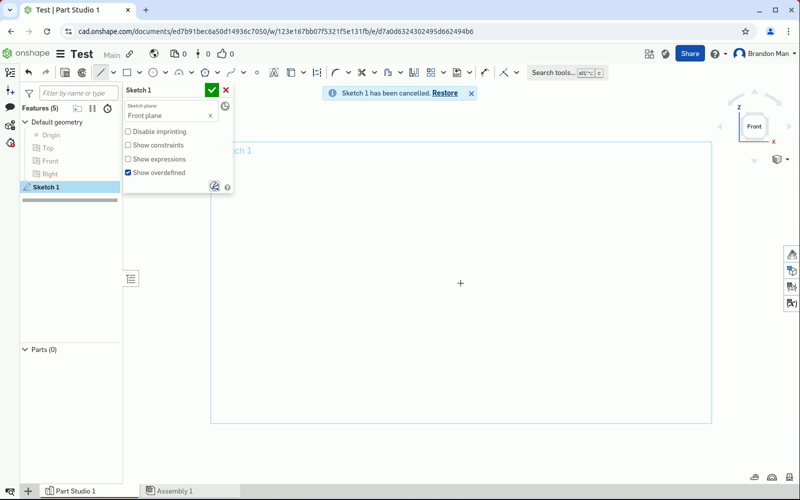
key_up(shift)
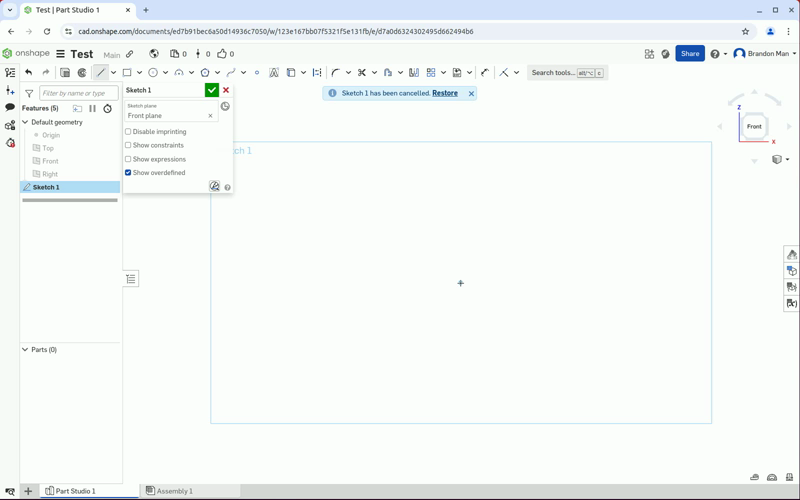
key_down(shift)
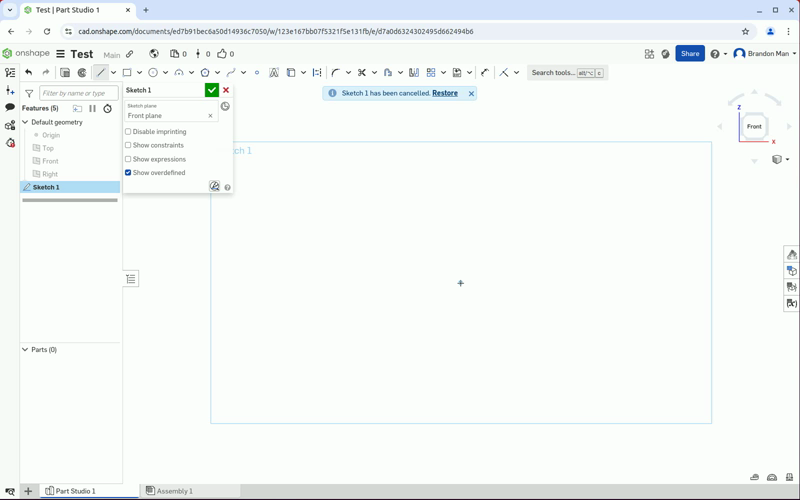
mouse_move(535, 282)
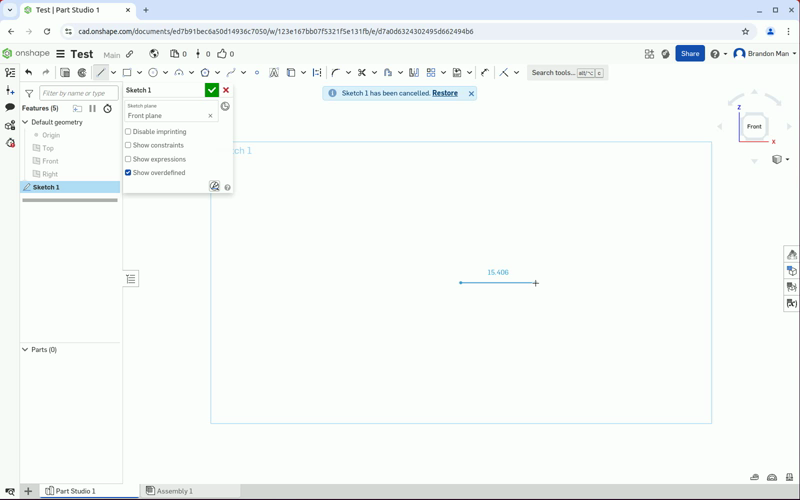
click(535, 282)
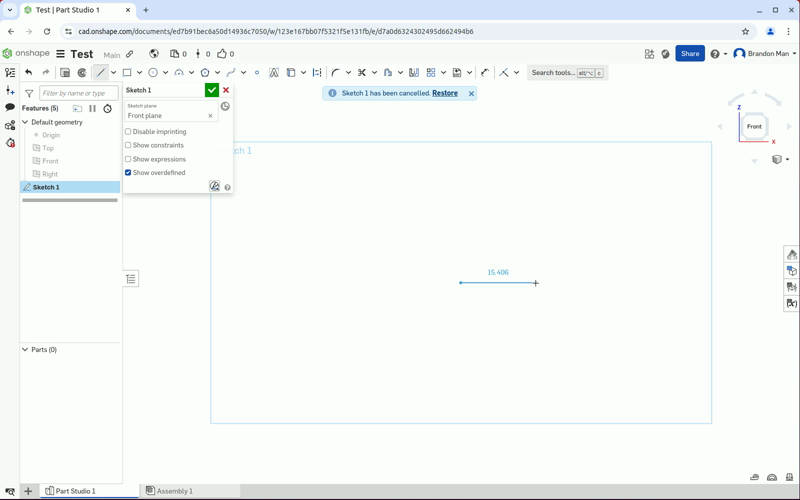
key_up(shift)
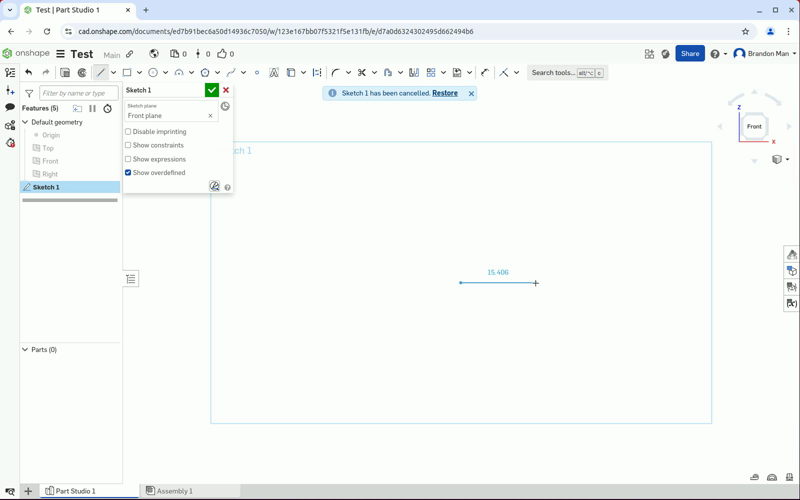
key_down(shift)
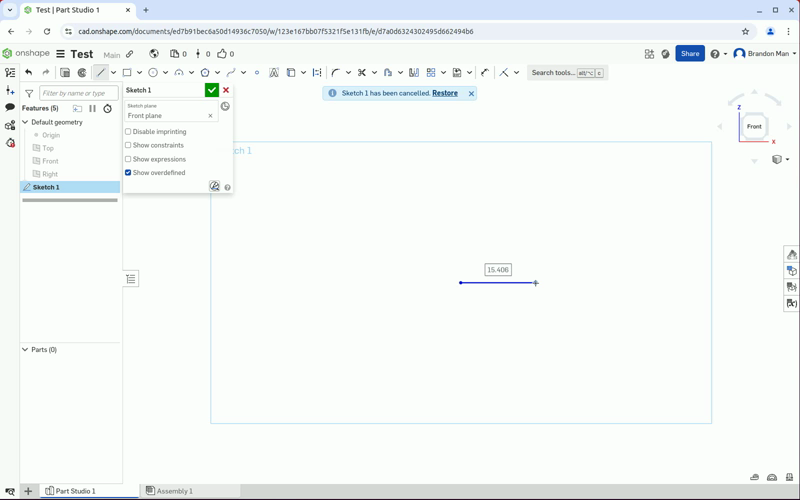
mouse_move(565, 282)
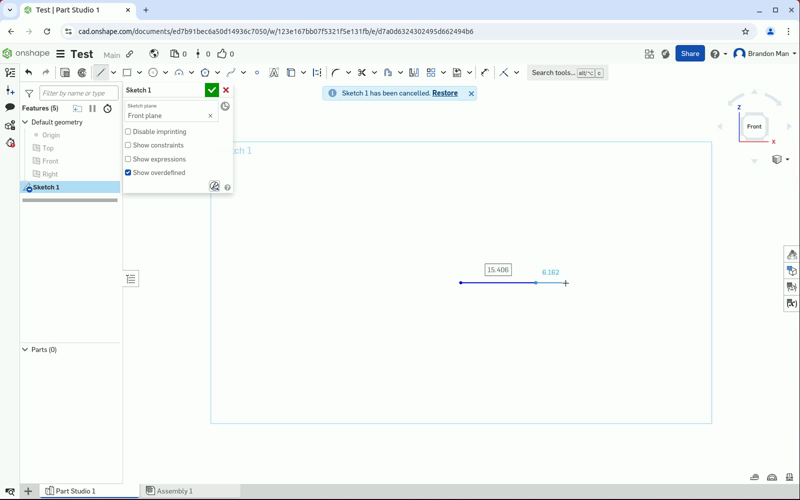
mouse_move(570, 282)
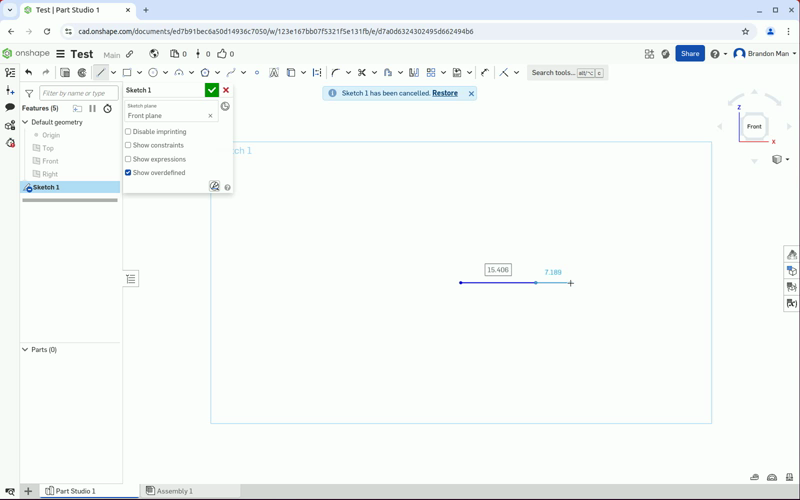
click(570, 282)
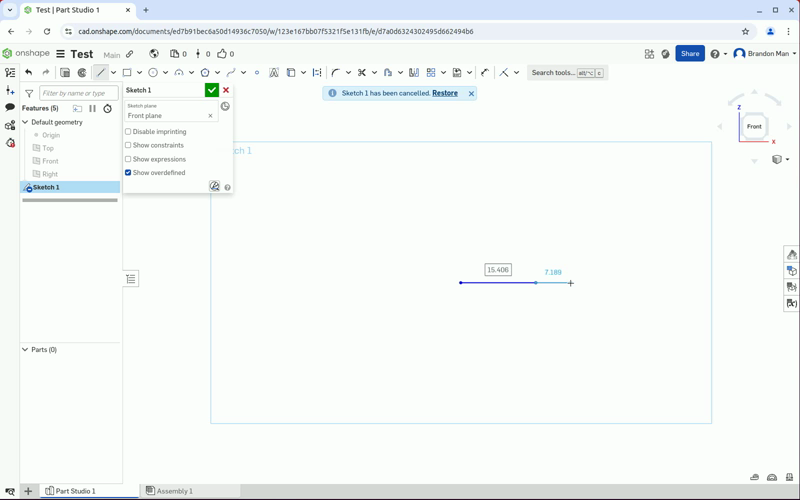
key_up(shift)
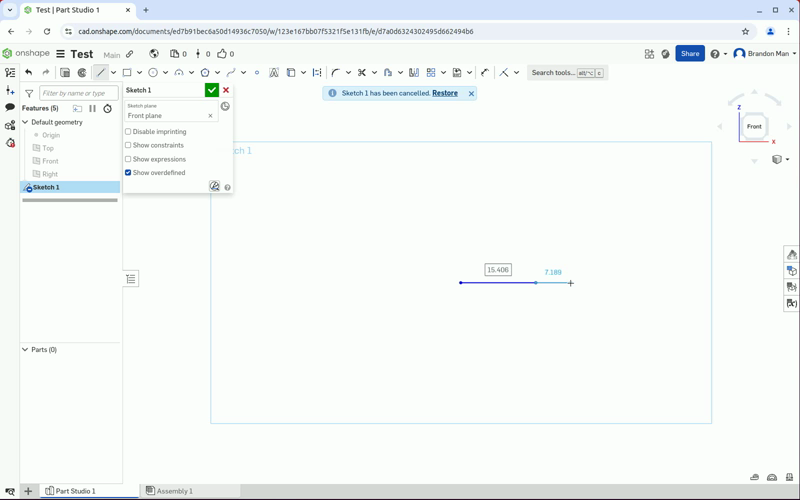
key_down(shift)
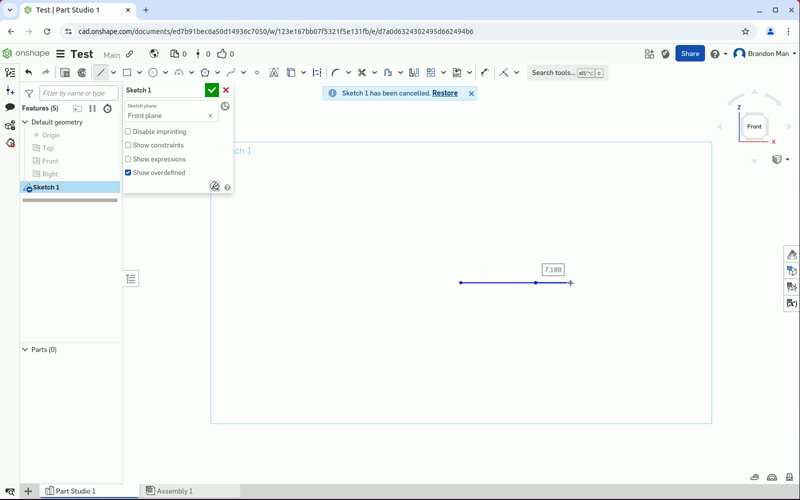
mouse_move(589, 282)
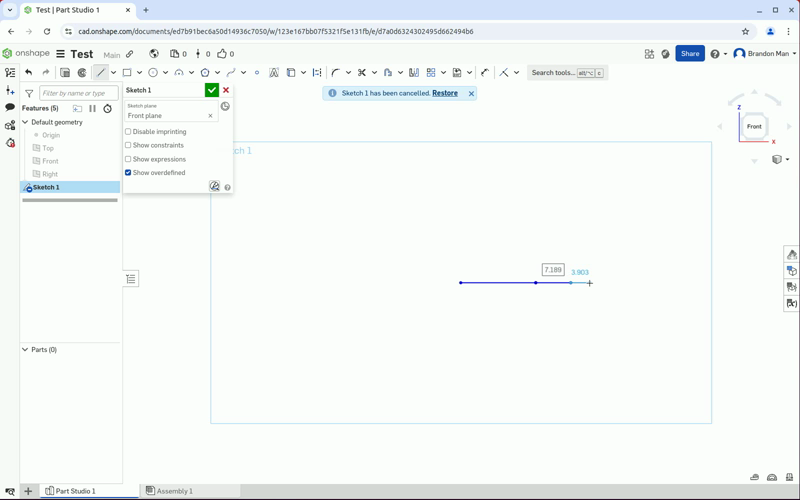
mouse_move(573, 280)
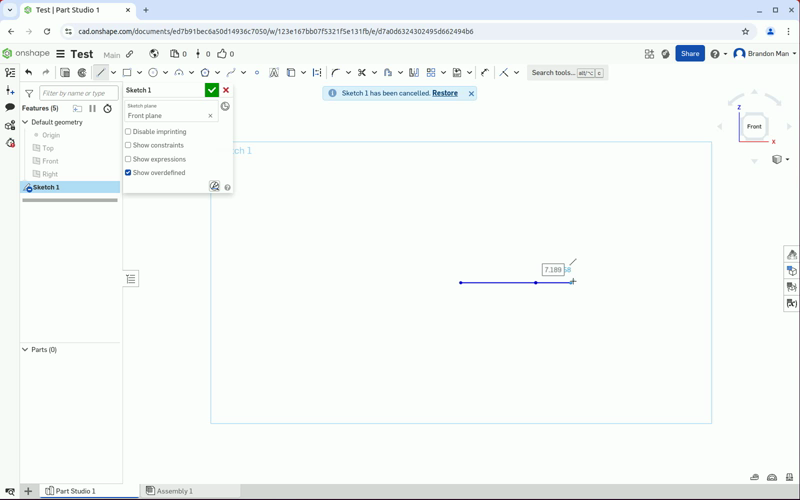
scroll(6)
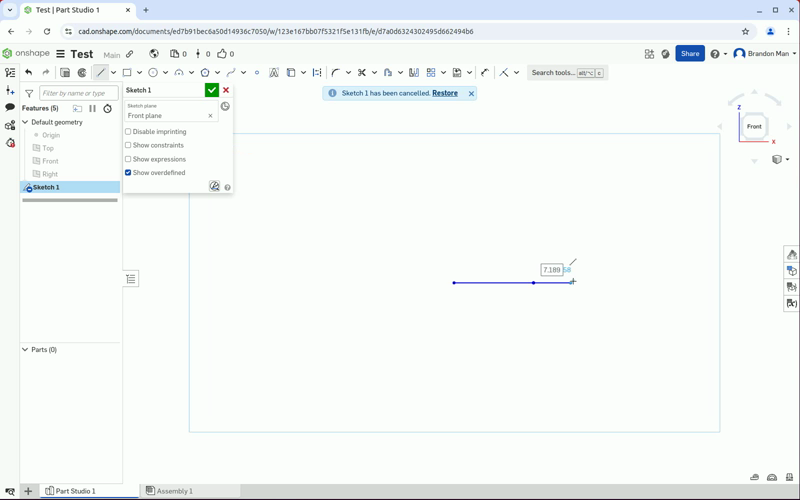
scroll(6)
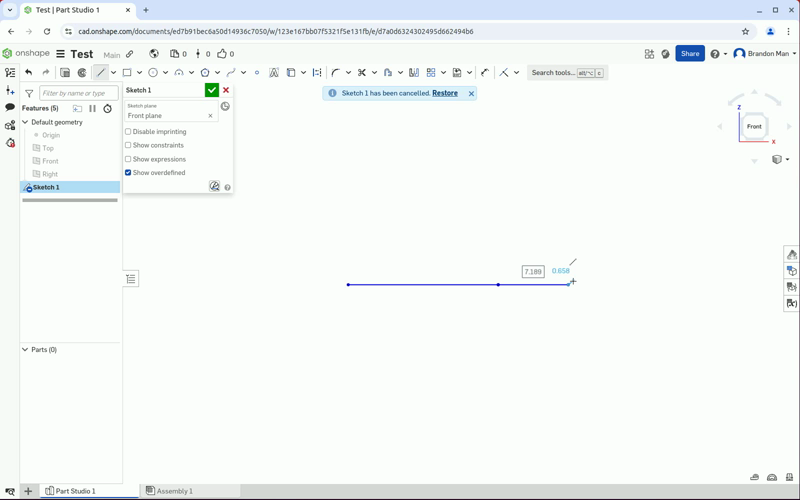
scroll(6)
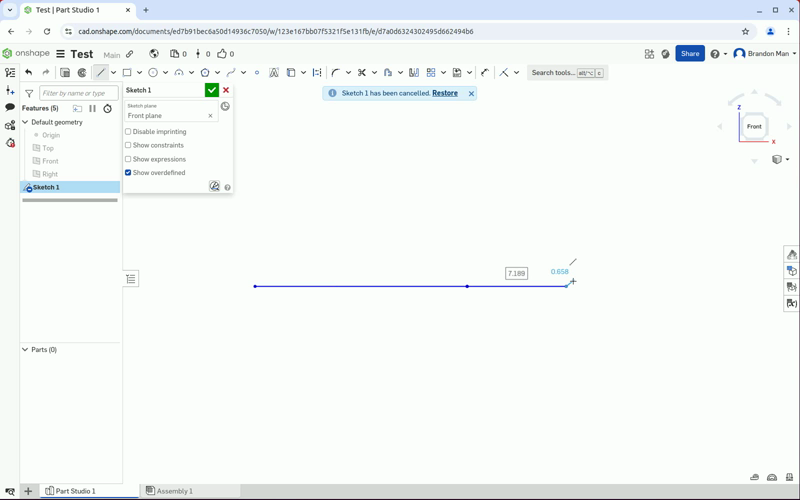
scroll(6)
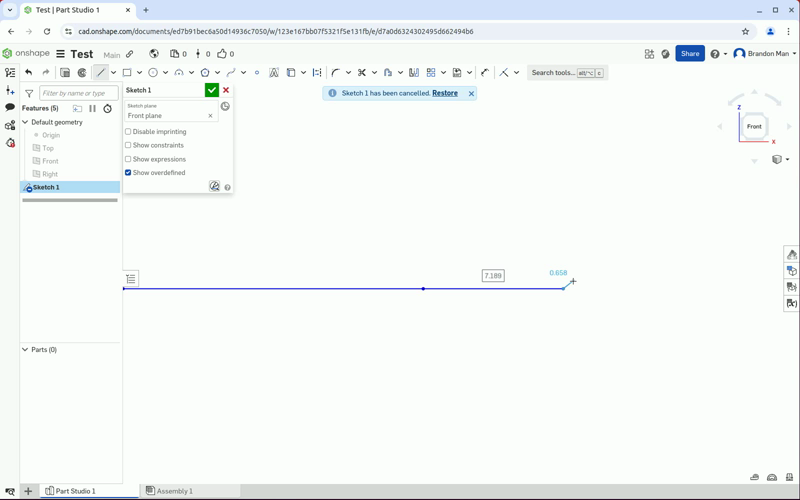
scroll(6)
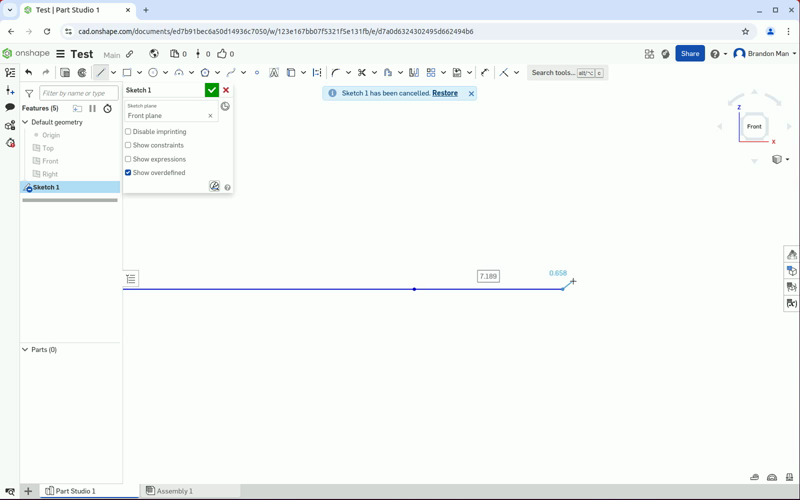
scroll(6)
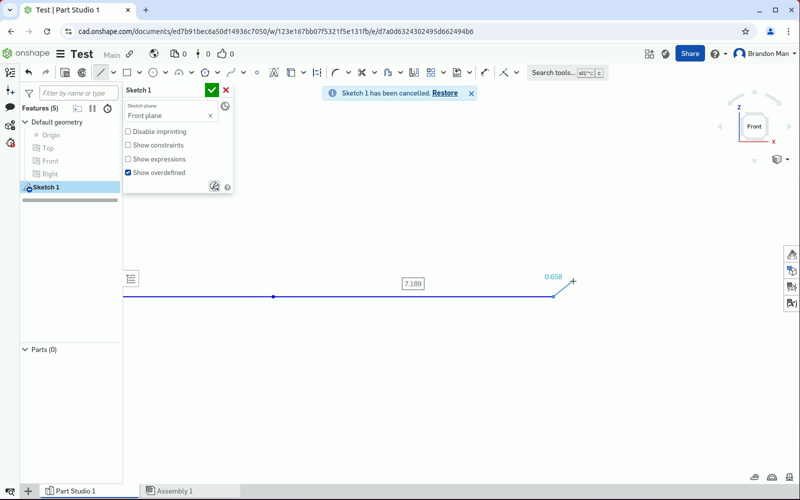
scroll(6)
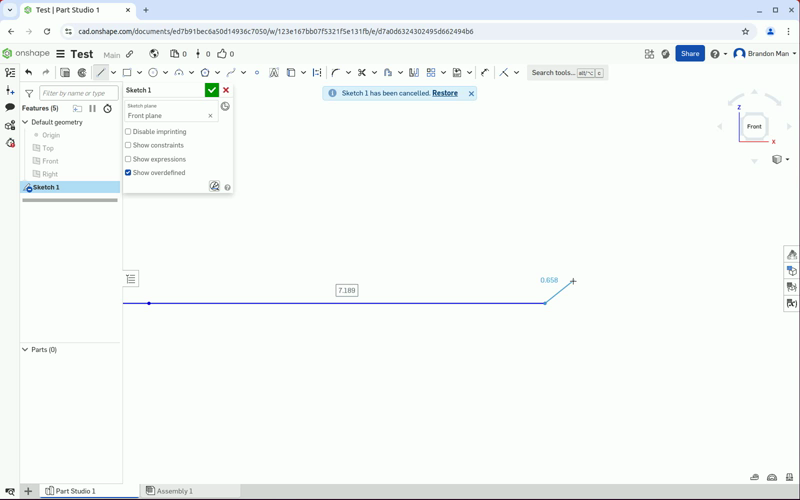
click(573, 280)
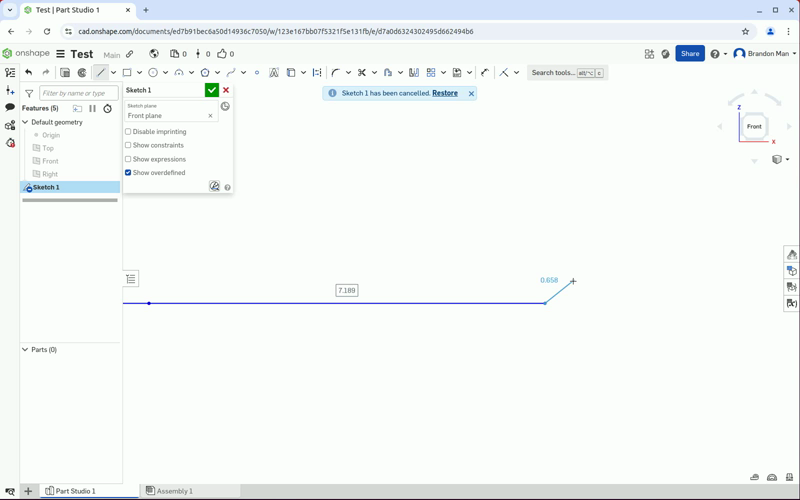
scroll(-6)
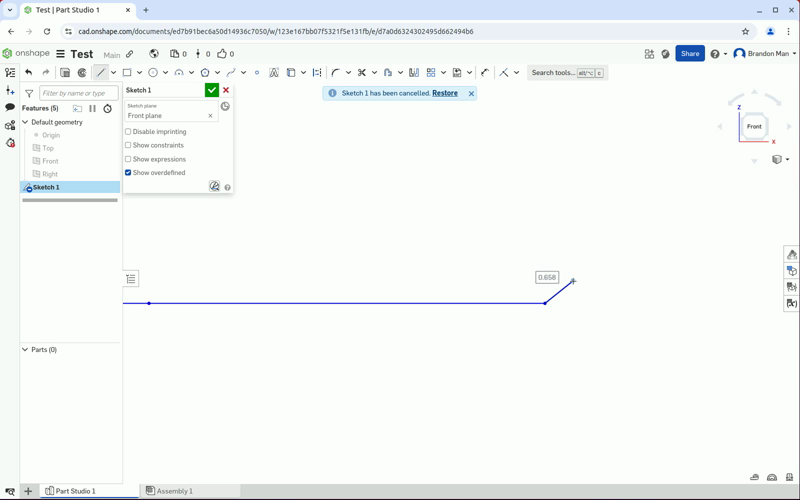
scroll(-6)
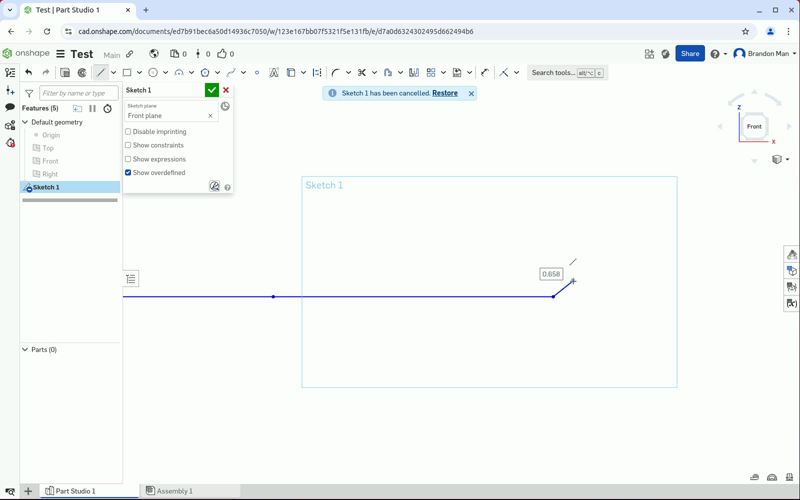
scroll(-6)
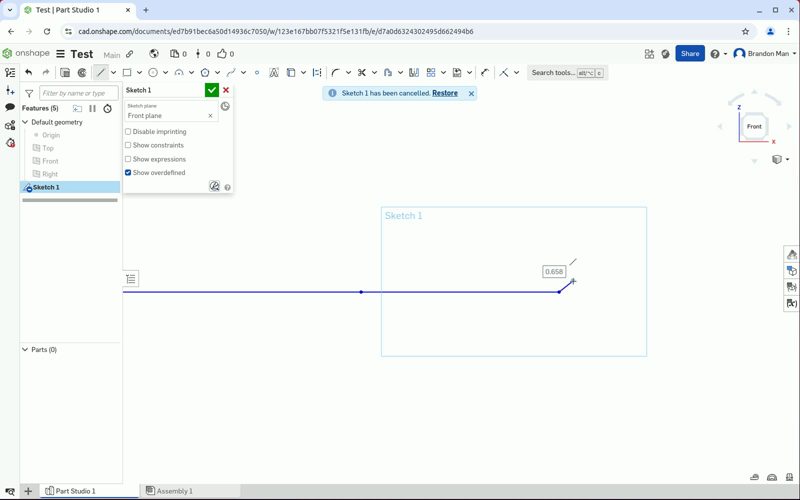
scroll(-6)
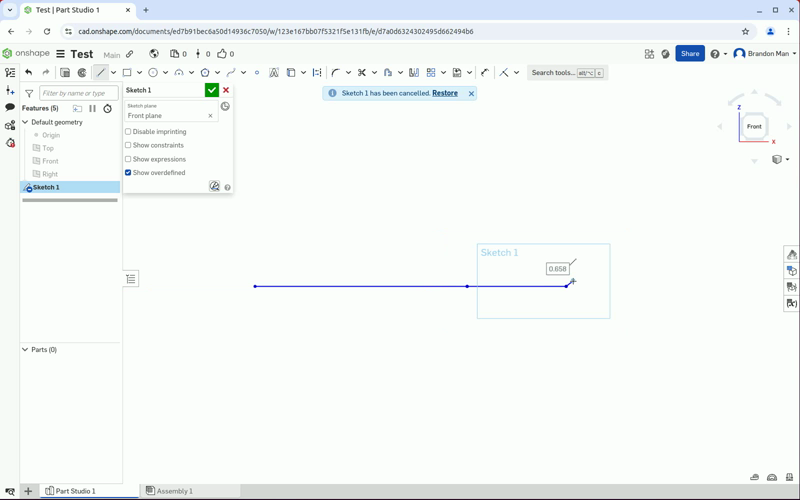
scroll(-6)
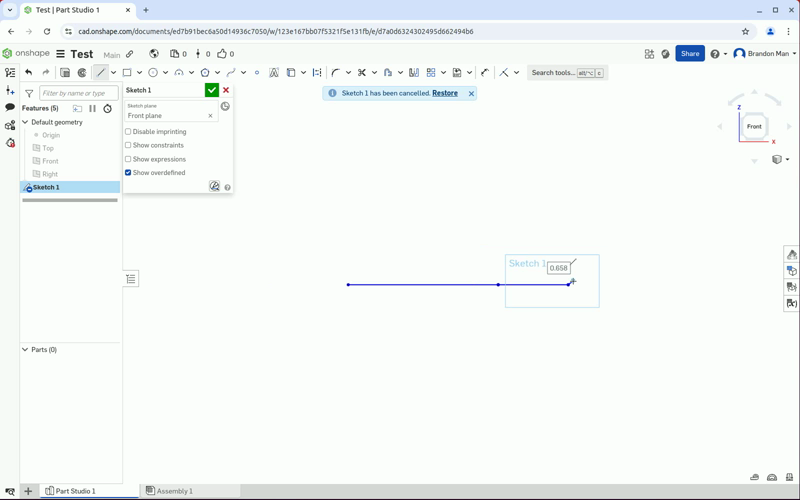
scroll(-6)
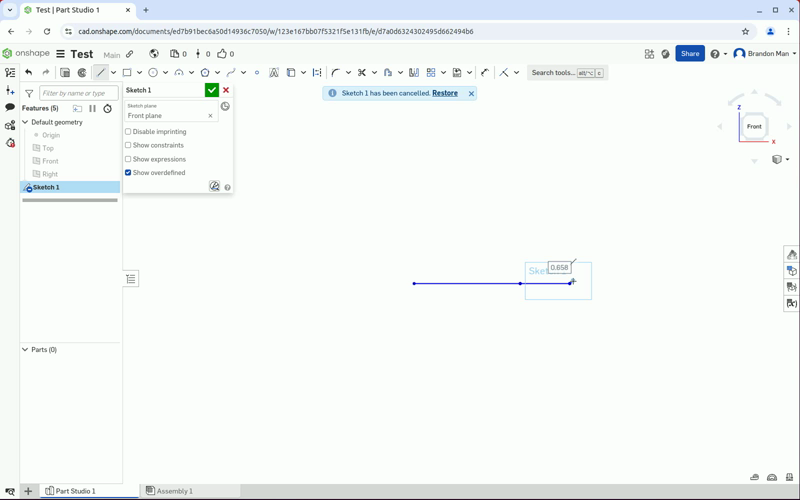
scroll(-6)
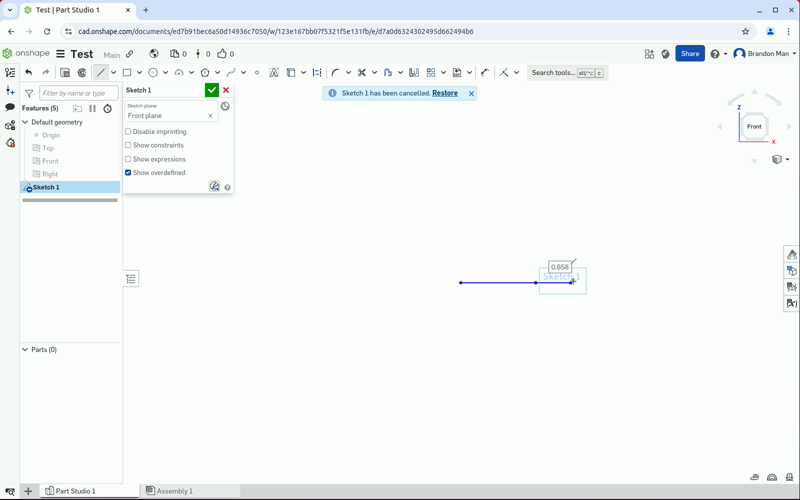
key_up(shift)
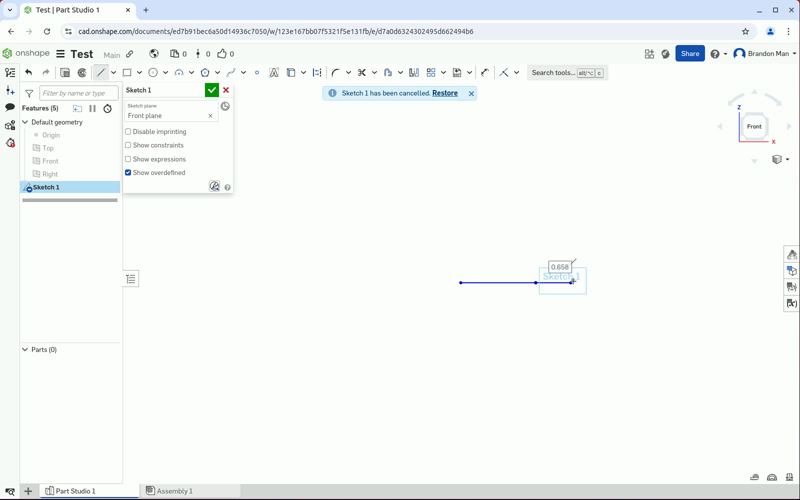
key_down(shift)
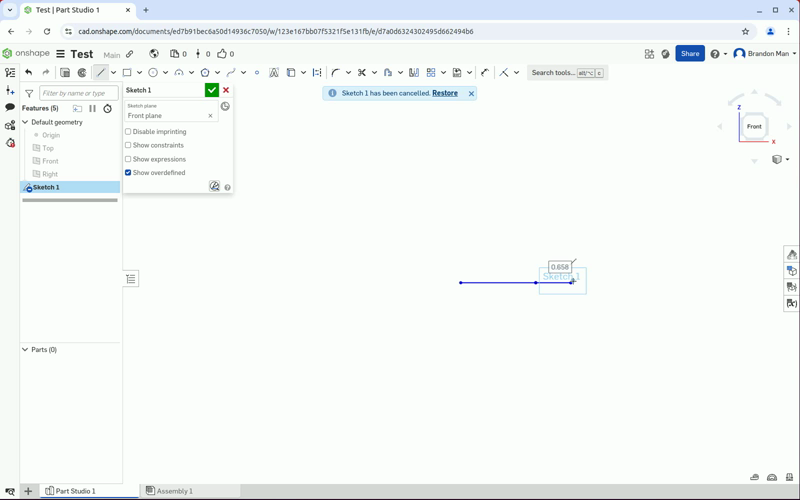
mouse_move(460, 280)
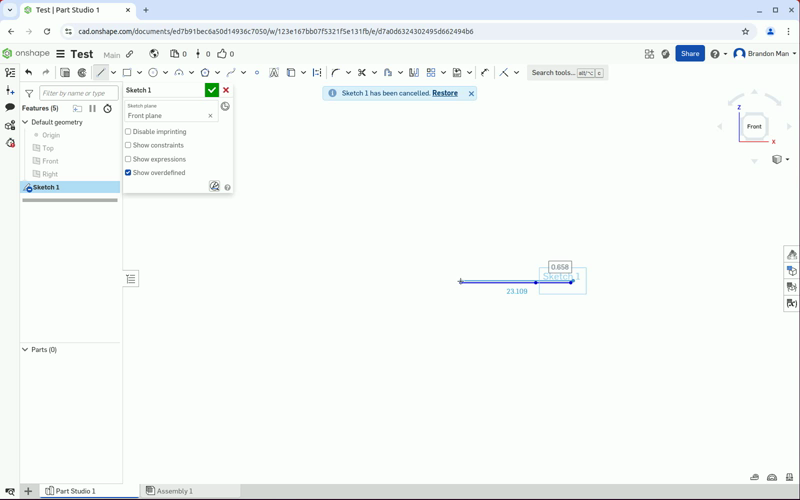
scroll(6)
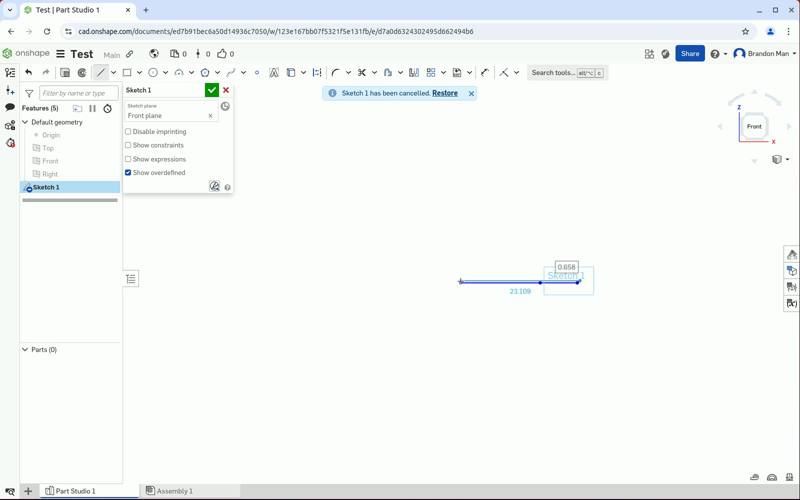
scroll(6)
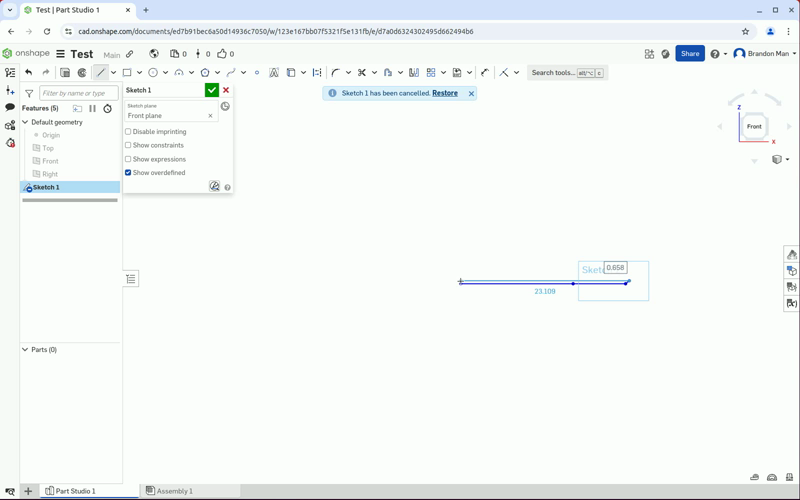
scroll(6)
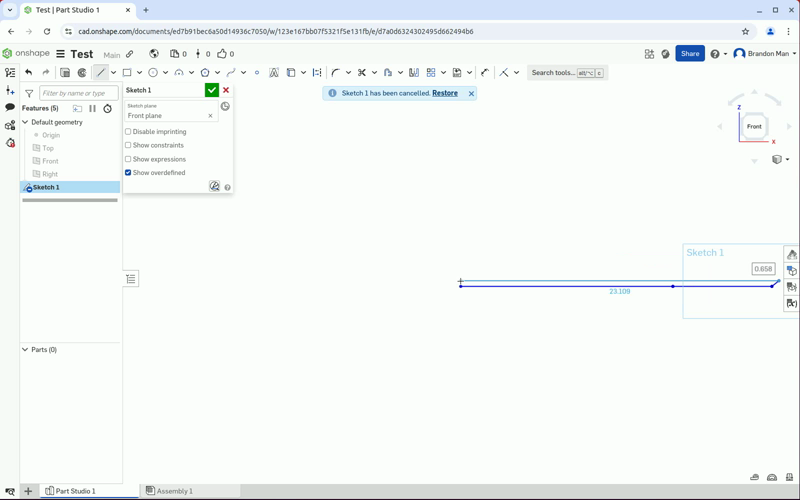
scroll(6)
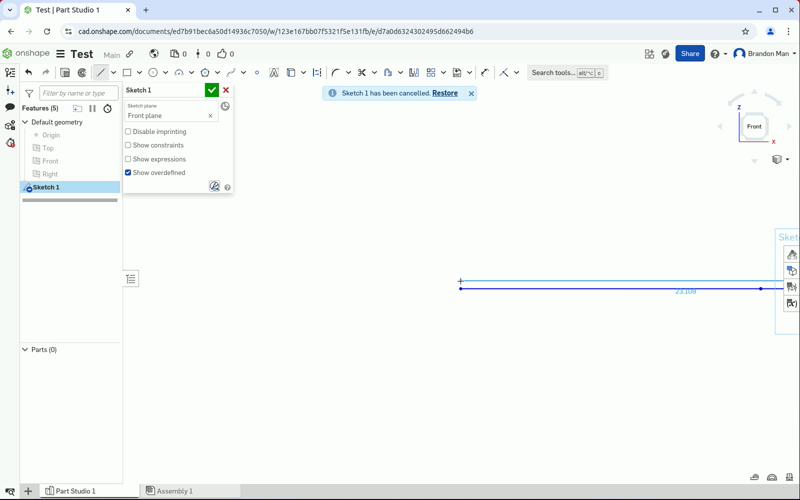
scroll(6)
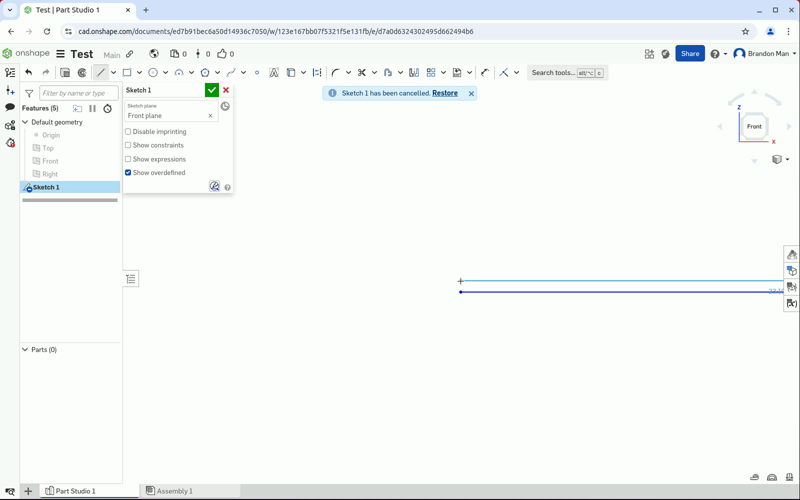
scroll(6)
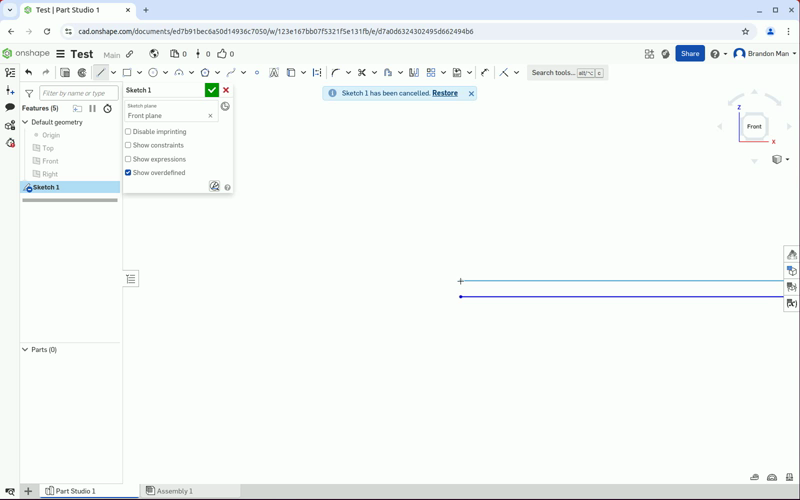
scroll(6)
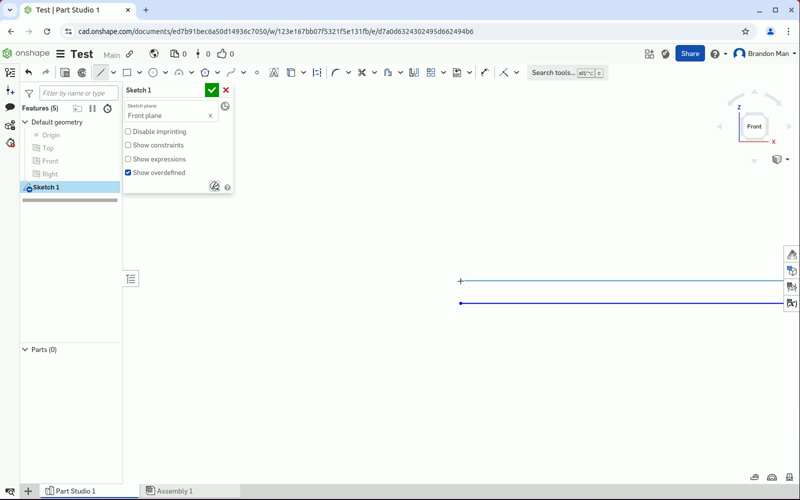
click(460, 280)
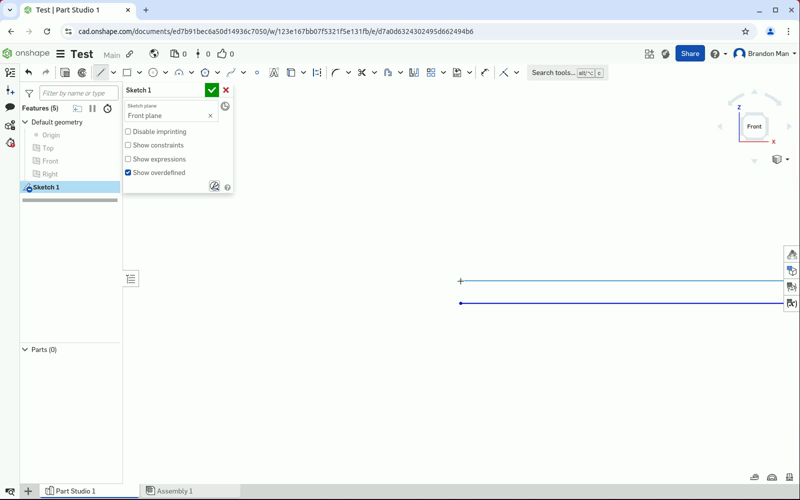
scroll(-6)
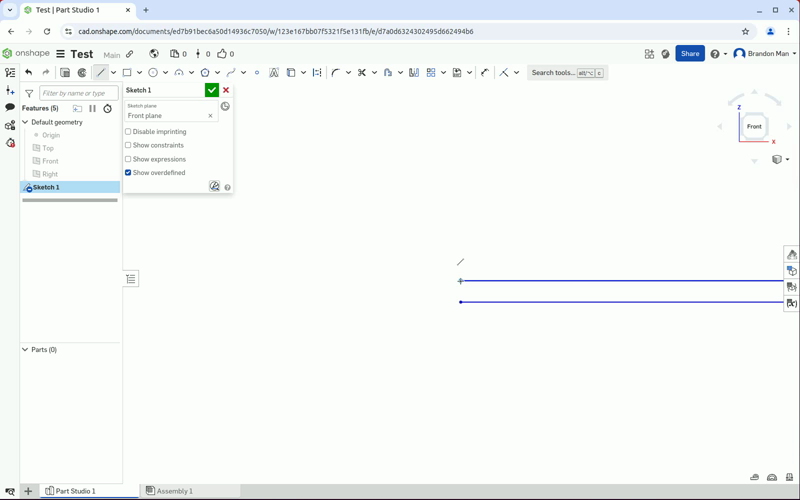
scroll(-6)
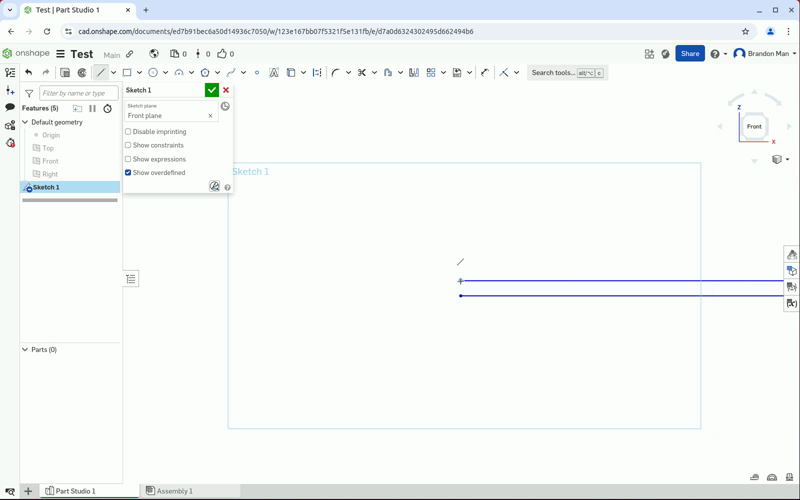
scroll(-6)
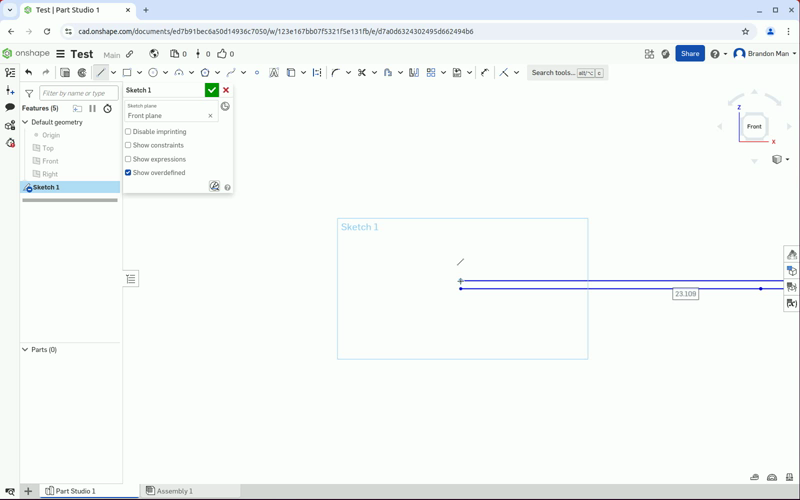
scroll(-6)
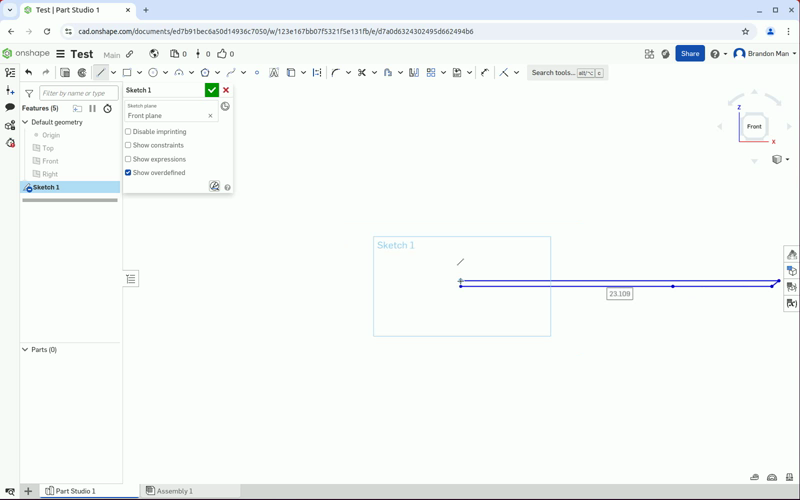
scroll(-6)
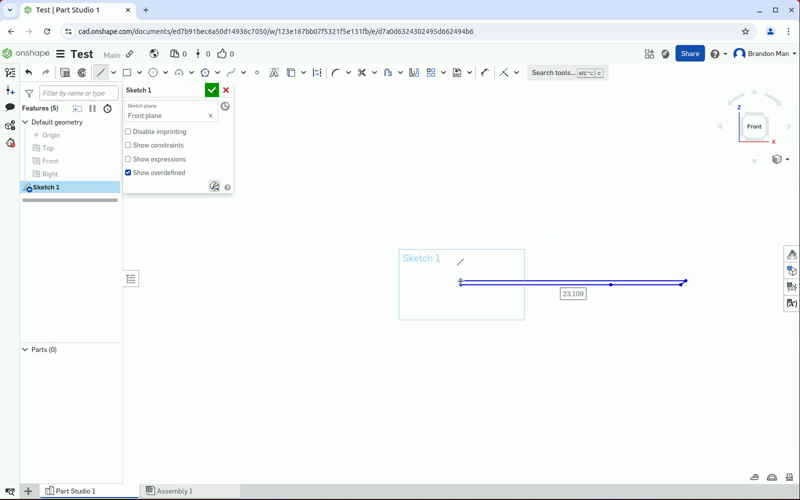
scroll(-6)
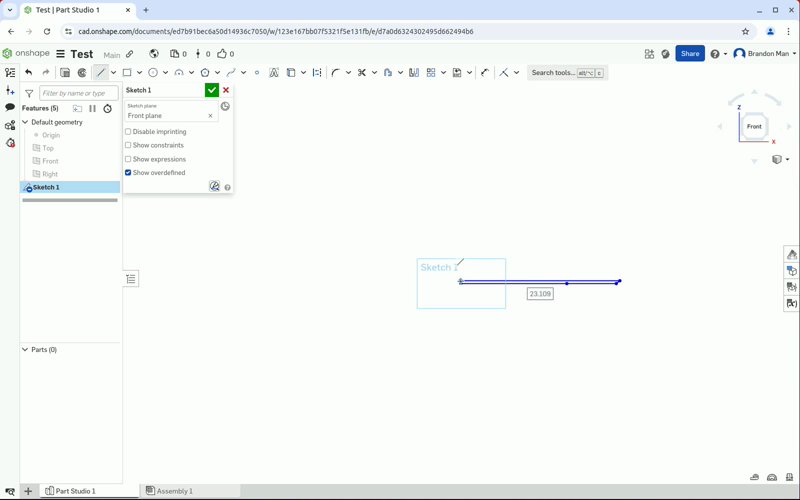
scroll(-6)
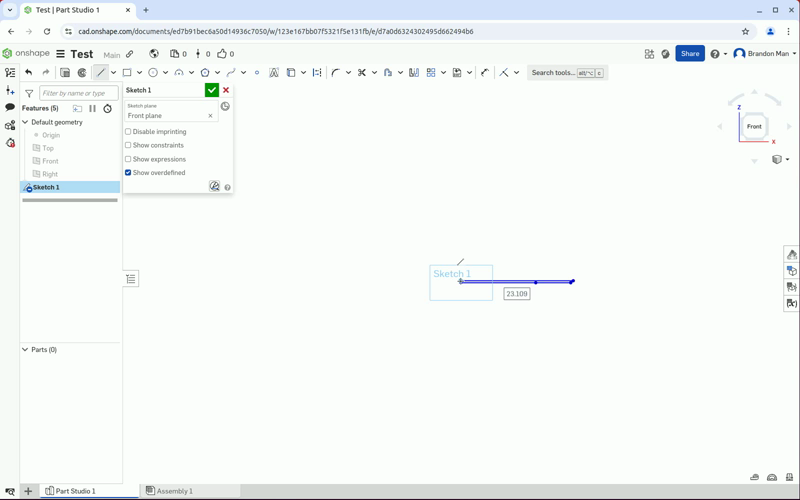
key_up(shift)
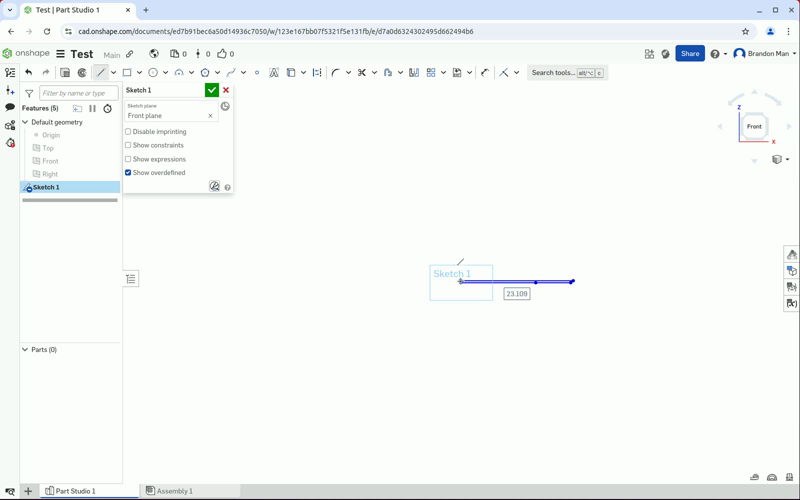
mouse_move(490, 280)
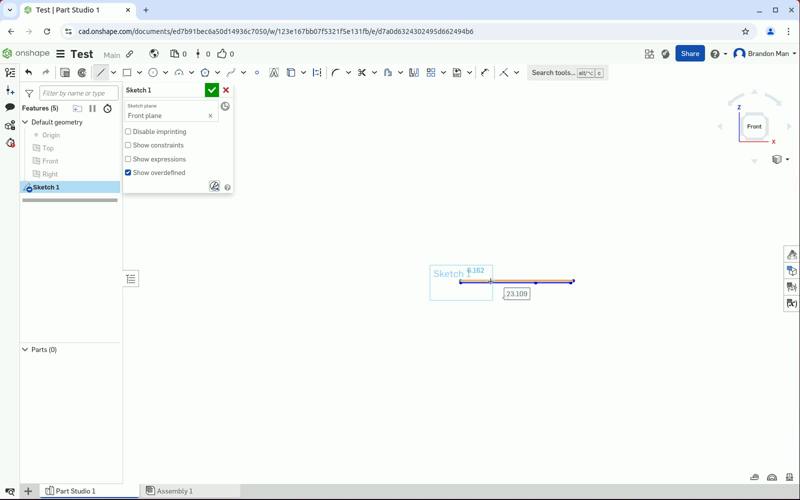
key_down(shift)
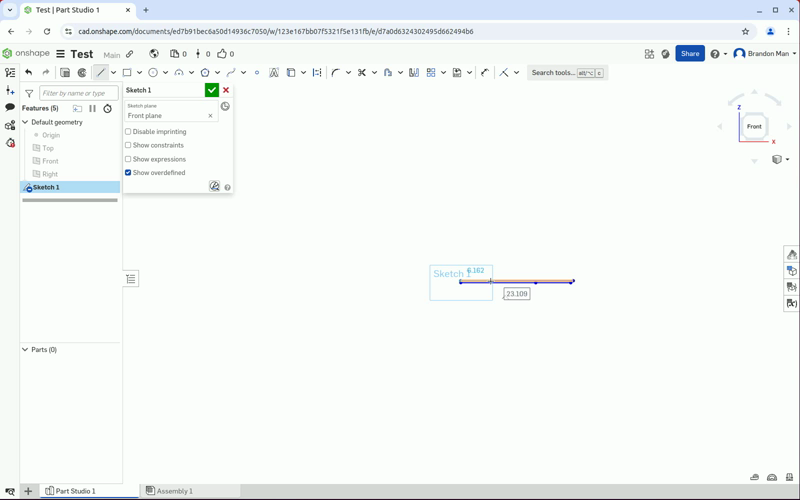
mouse_move(460, 282)
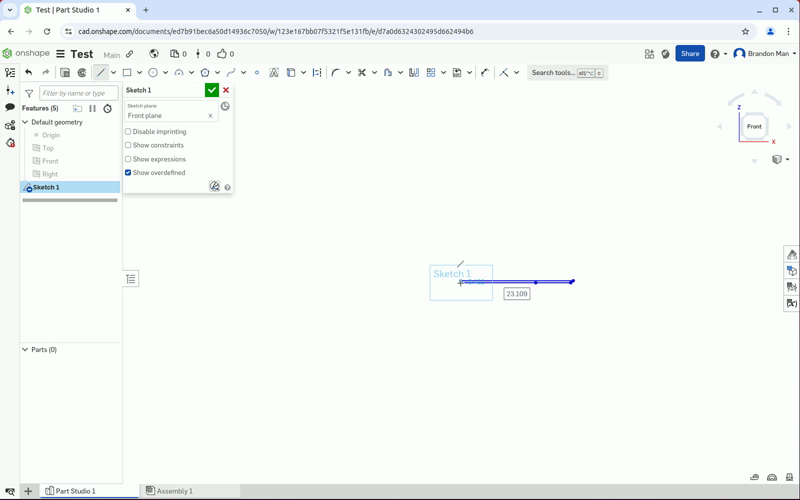
scroll(6)
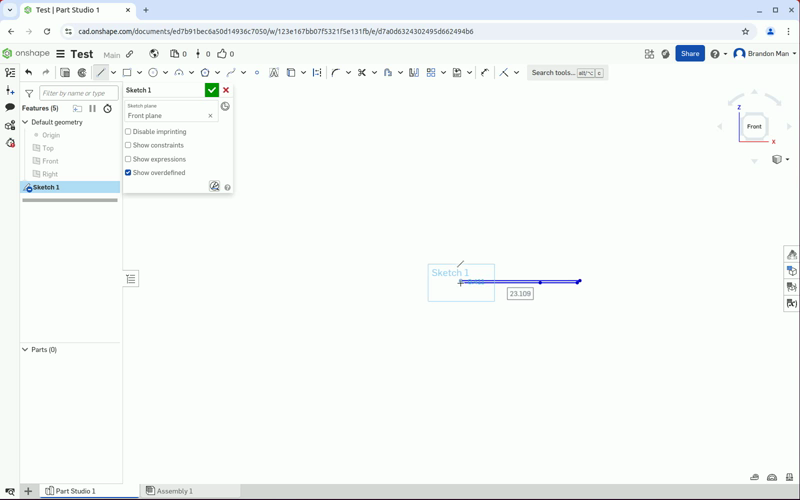
scroll(6)
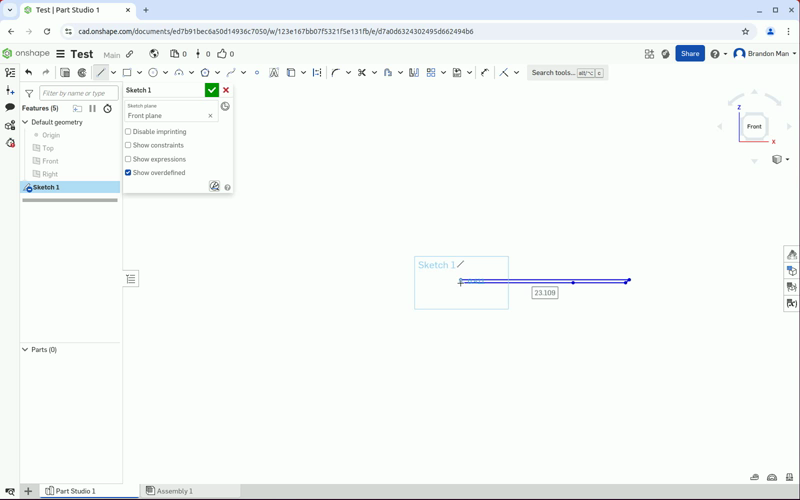
scroll(6)
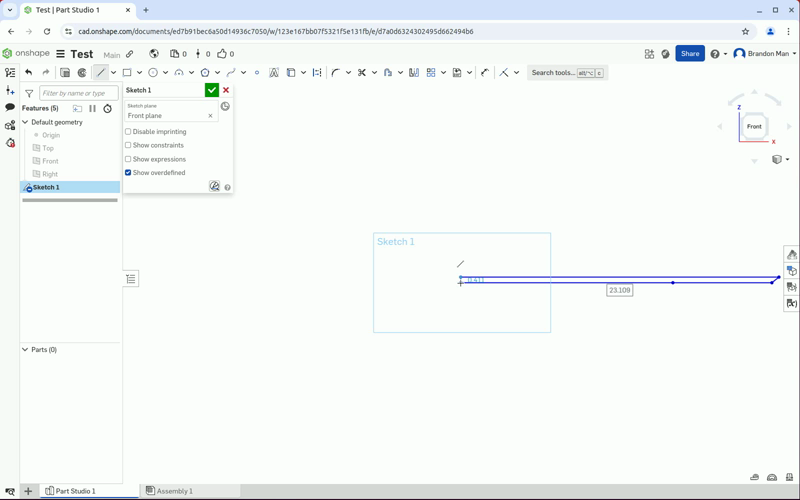
scroll(6)
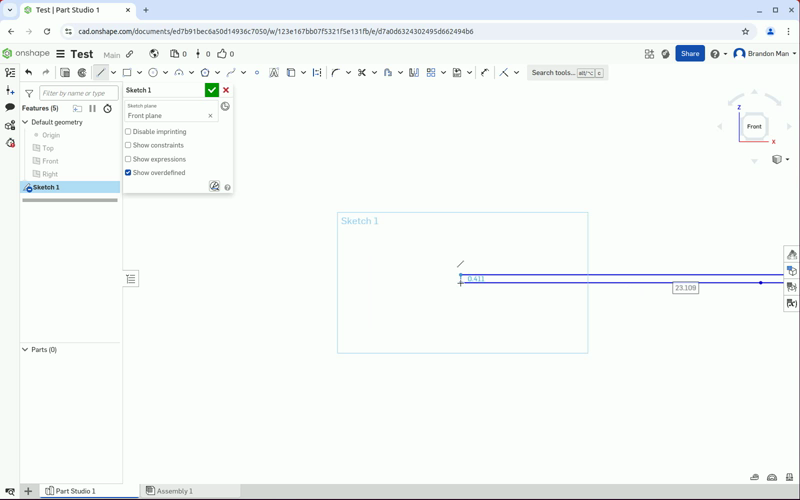
scroll(6)
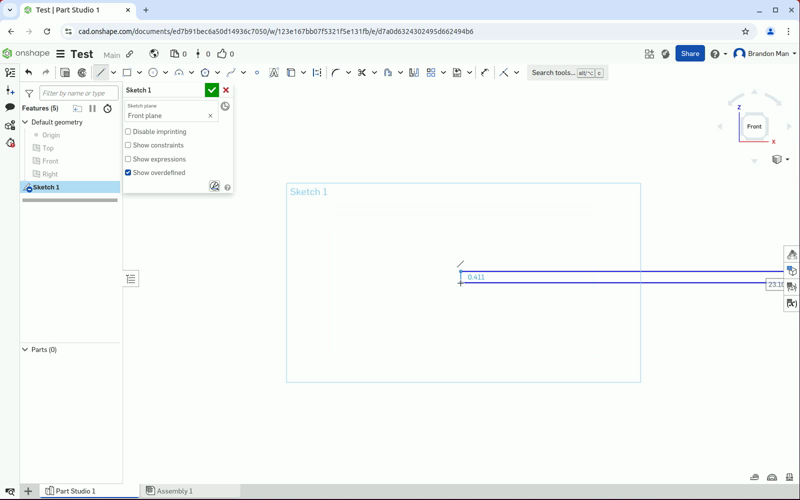
scroll(6)
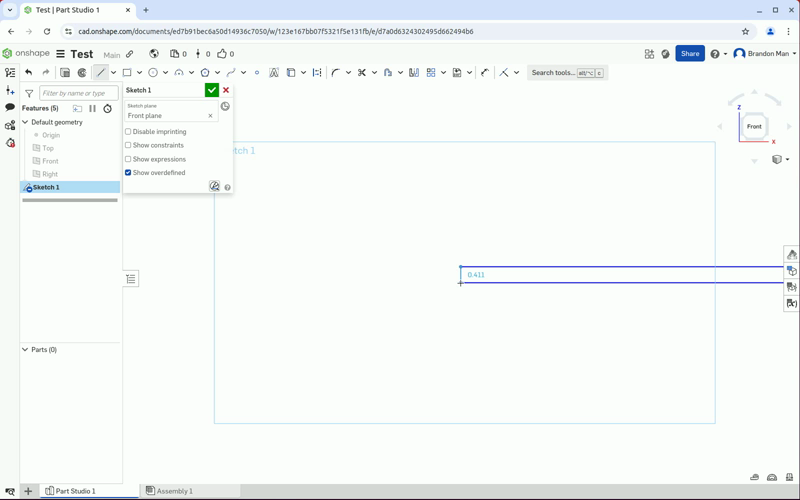
scroll(6)
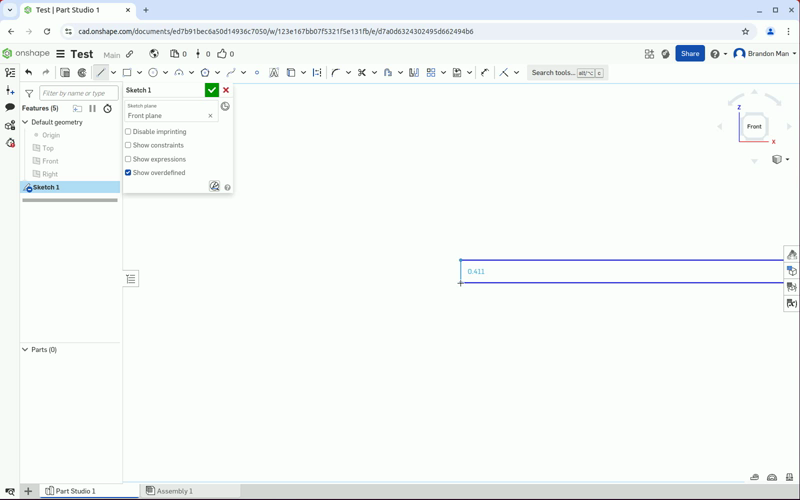
key_up(shift)
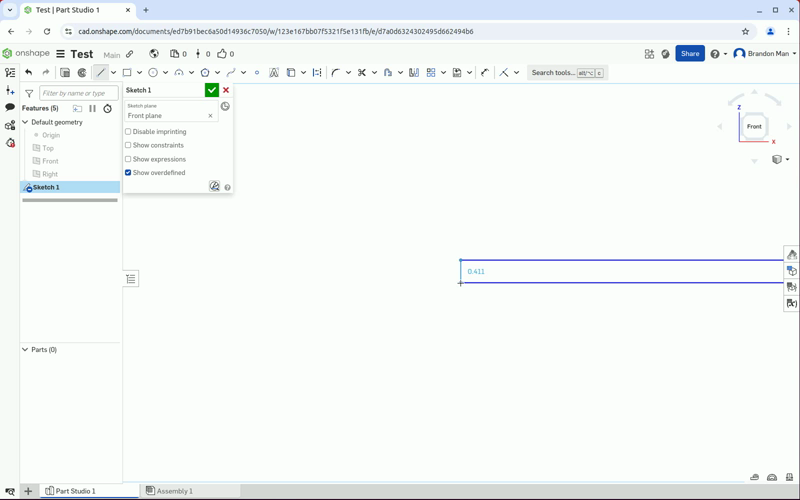
click(460, 282)
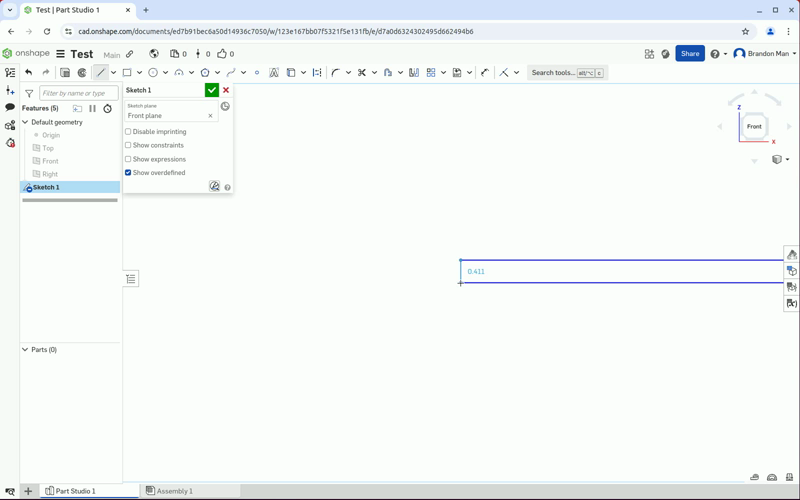
scroll(-6)
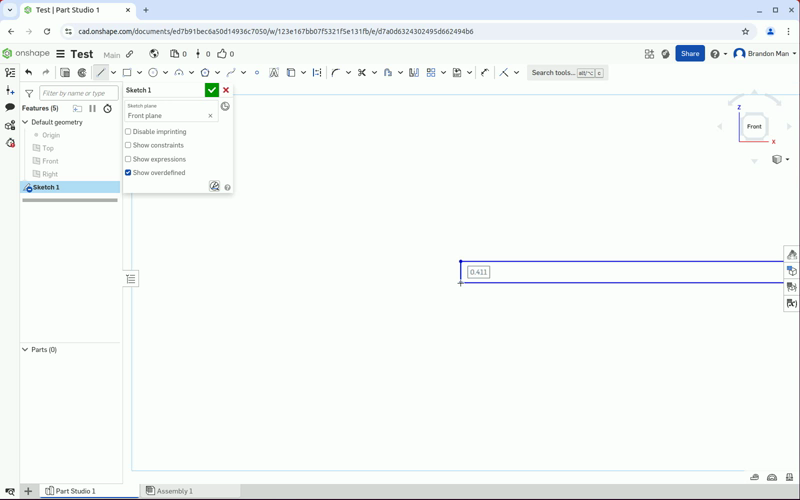
scroll(-6)
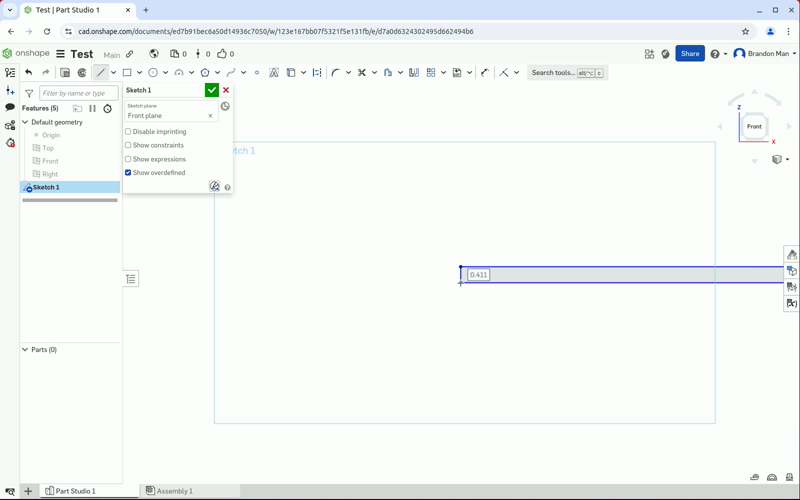
scroll(-6)
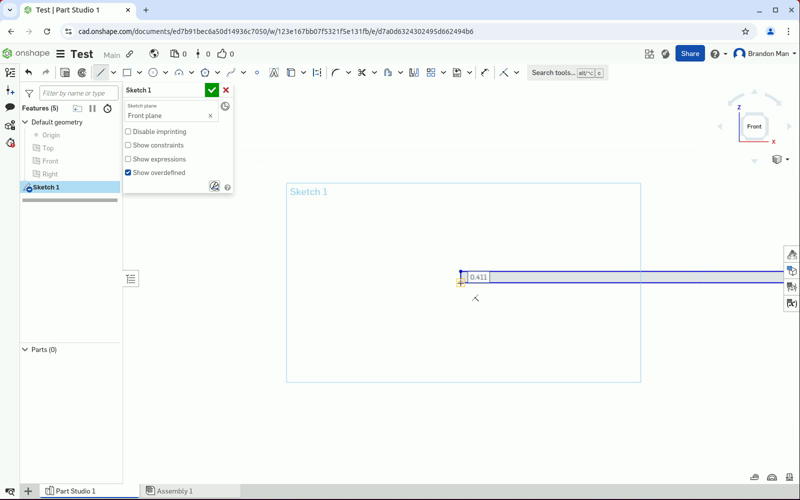
scroll(-6)
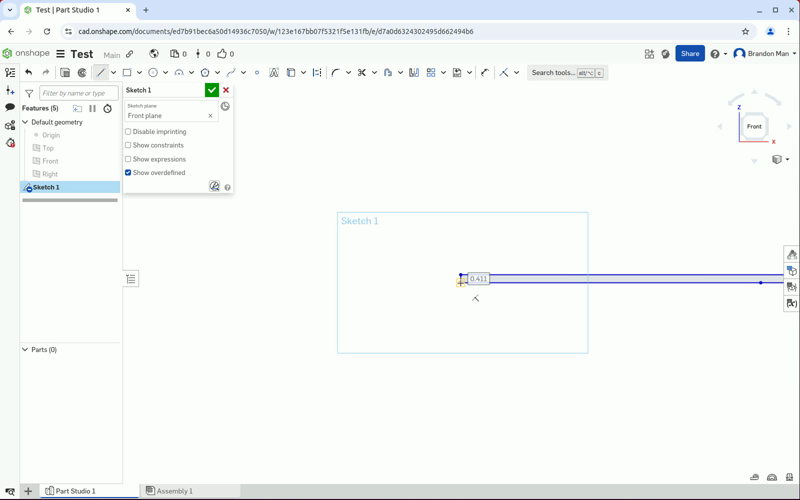
scroll(-6)
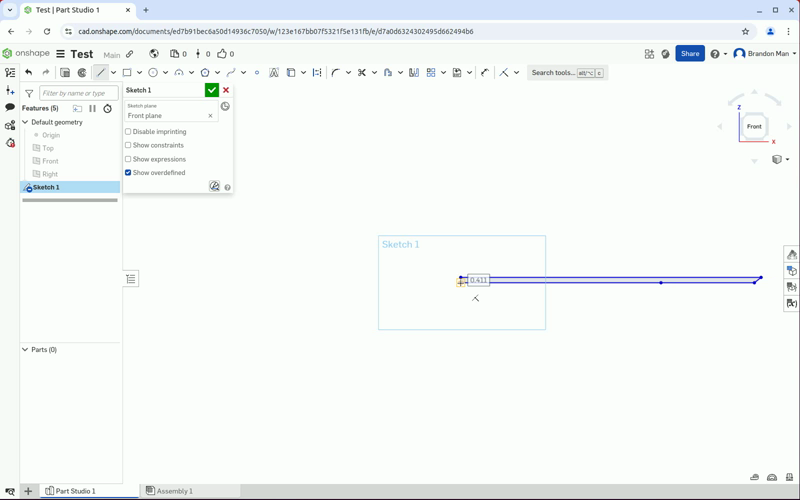
scroll(-6)
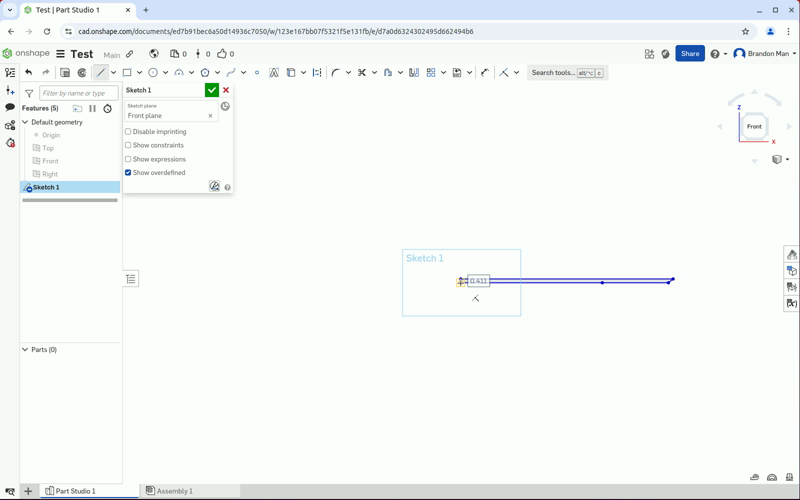
scroll(-6)
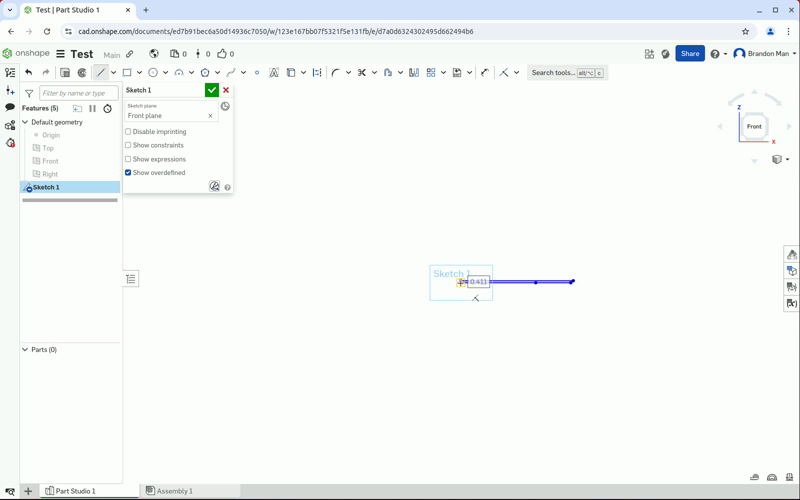
key(esc)
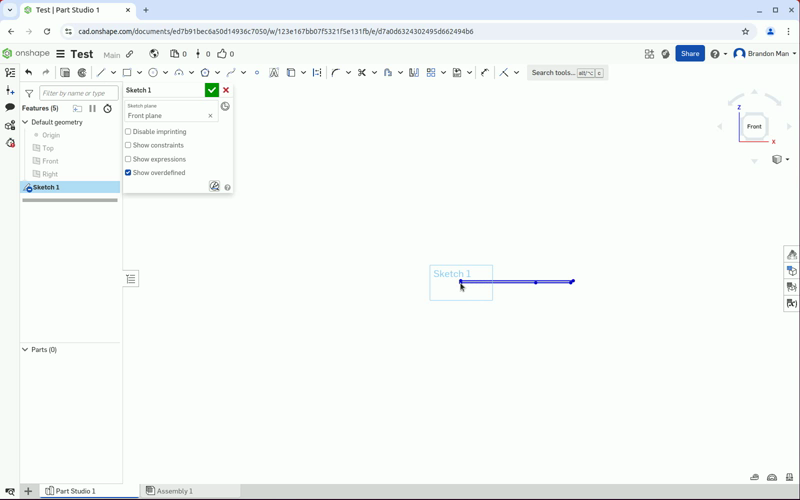
mouse_move(477, 281)
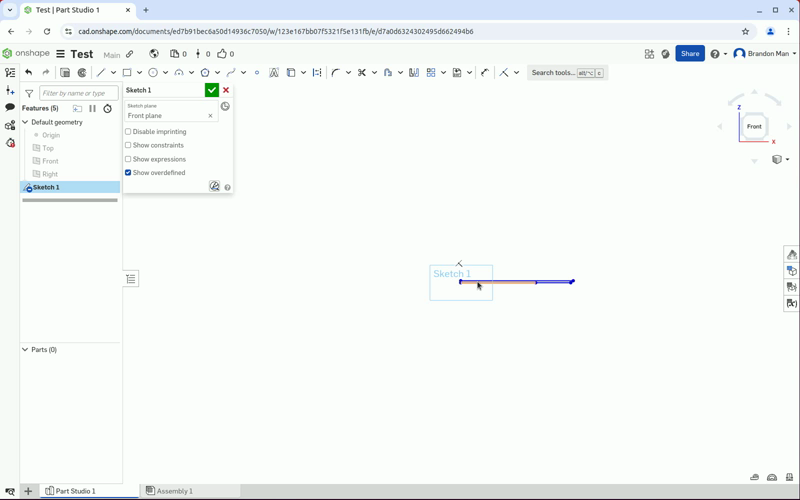
scroll(6)
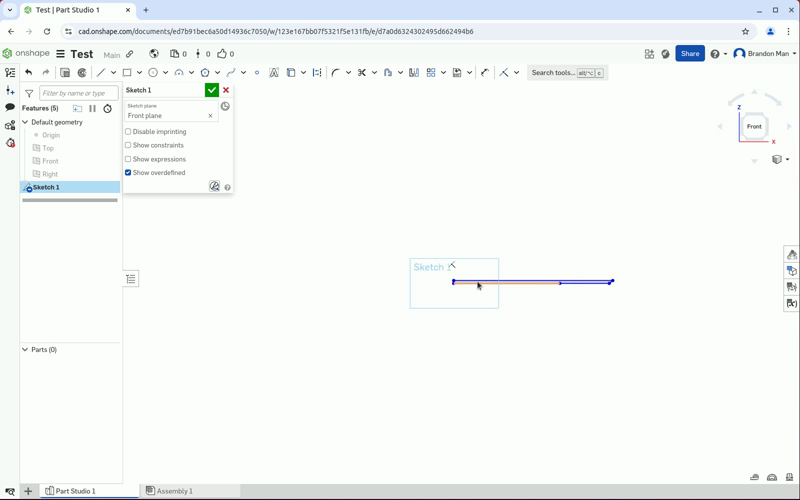
scroll(6)
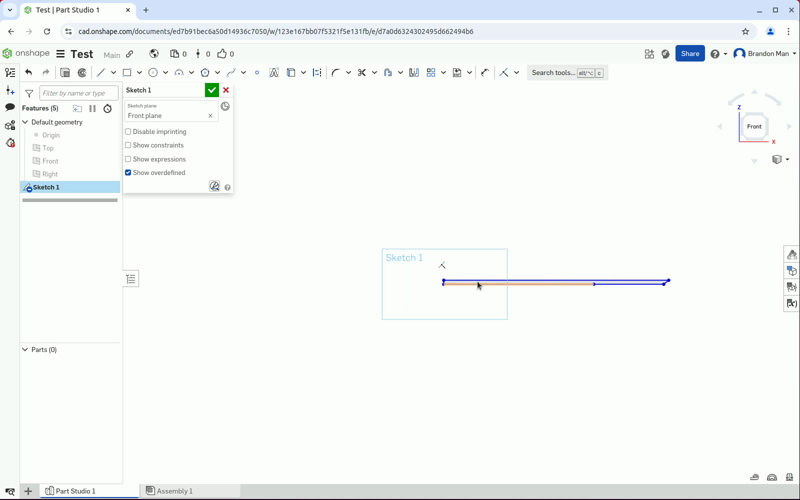
scroll(6)
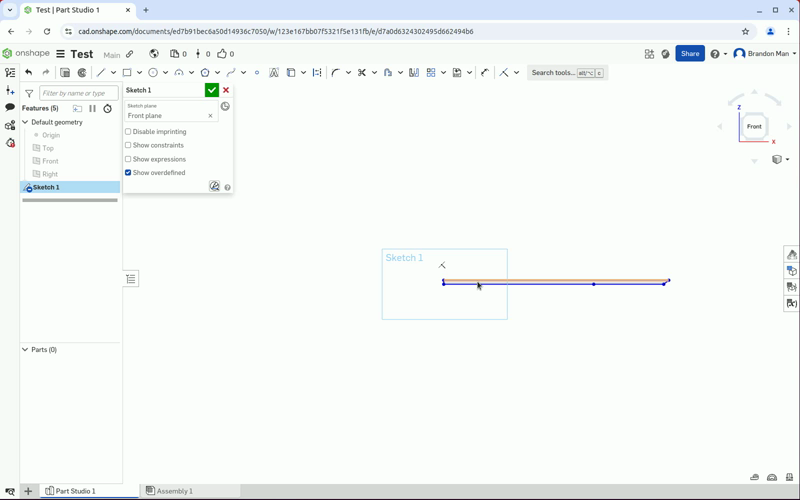
scroll(6)
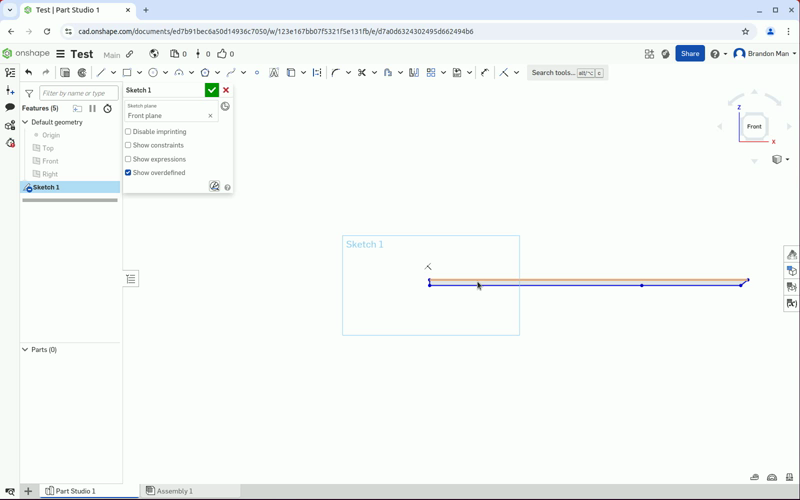
scroll(6)
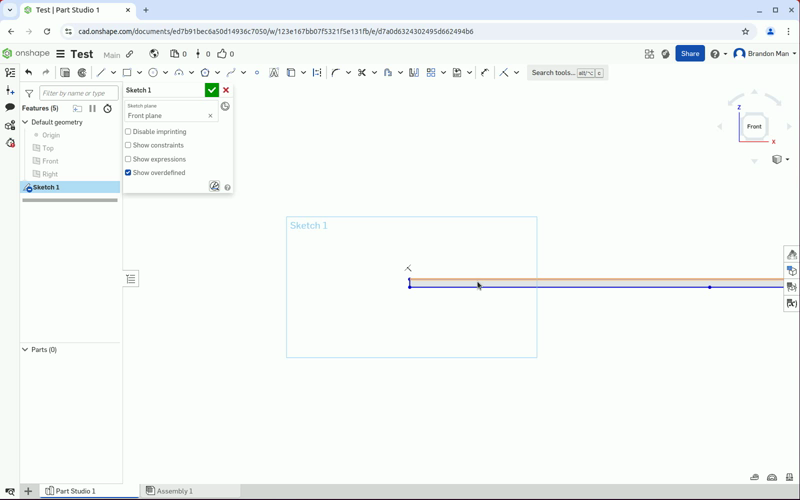
scroll(6)
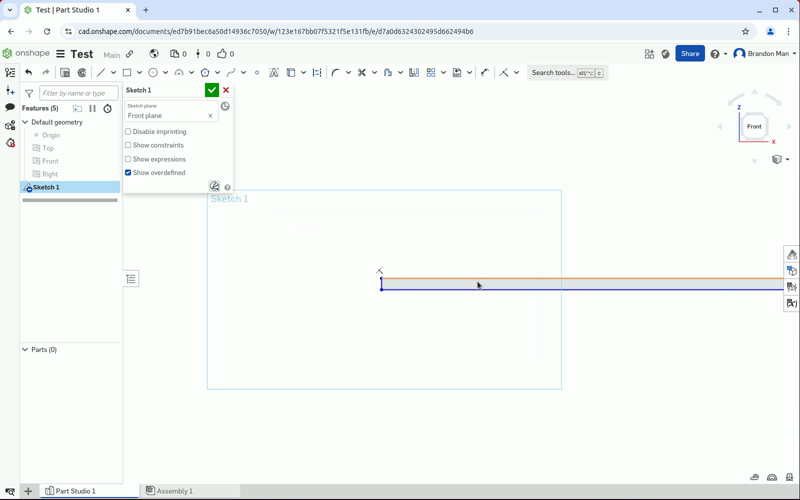
scroll(6)
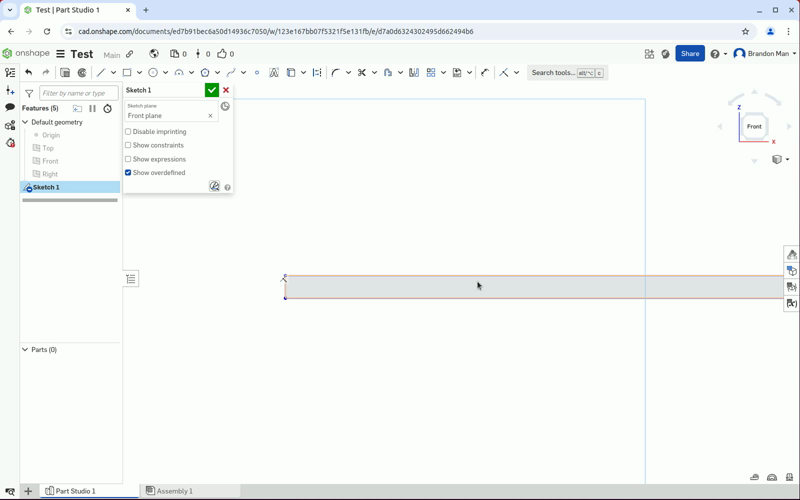
click(477, 281)
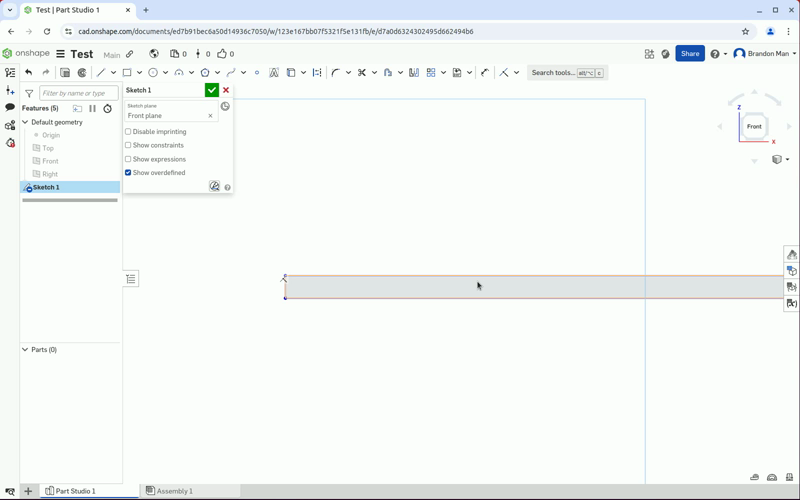
scroll(-6)
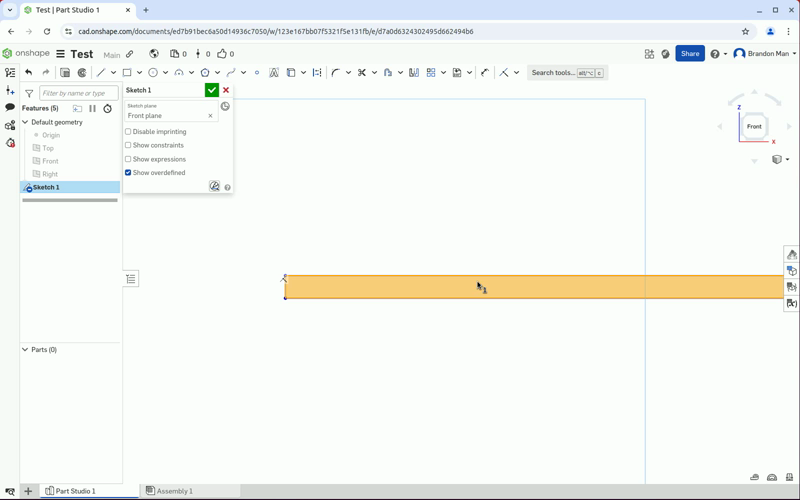
scroll(-6)
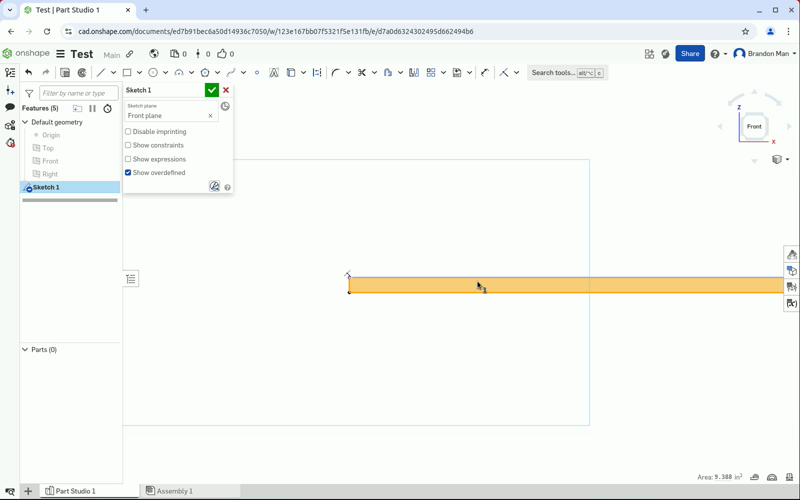
scroll(-6)
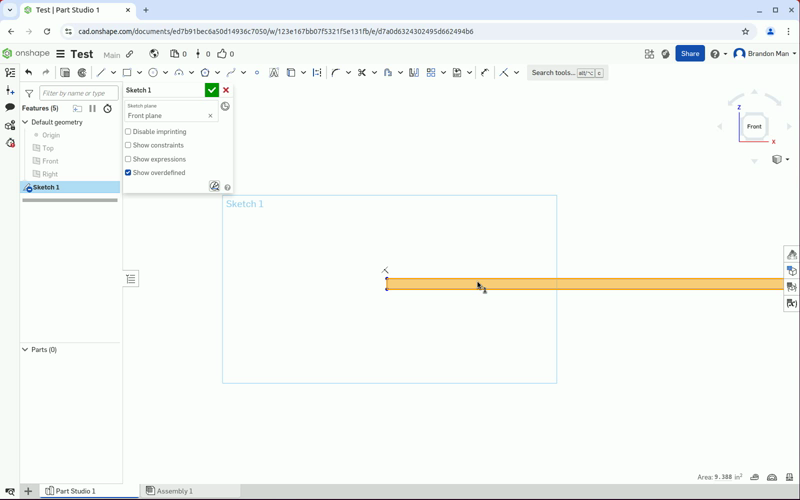
scroll(-6)
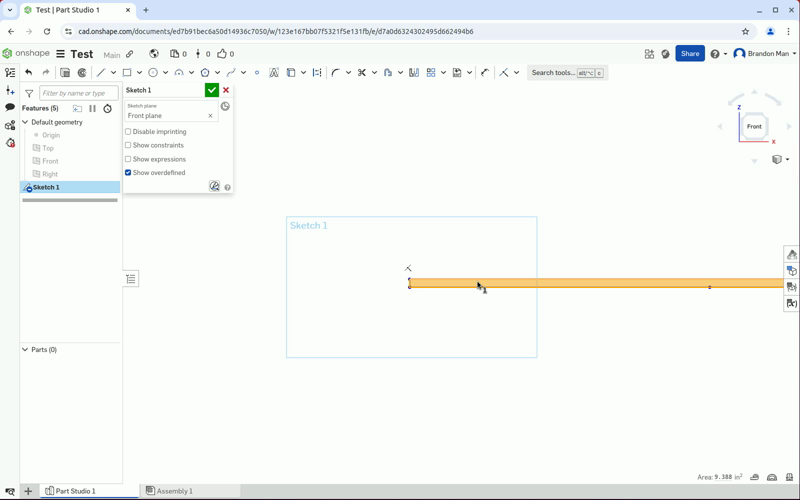
scroll(-6)
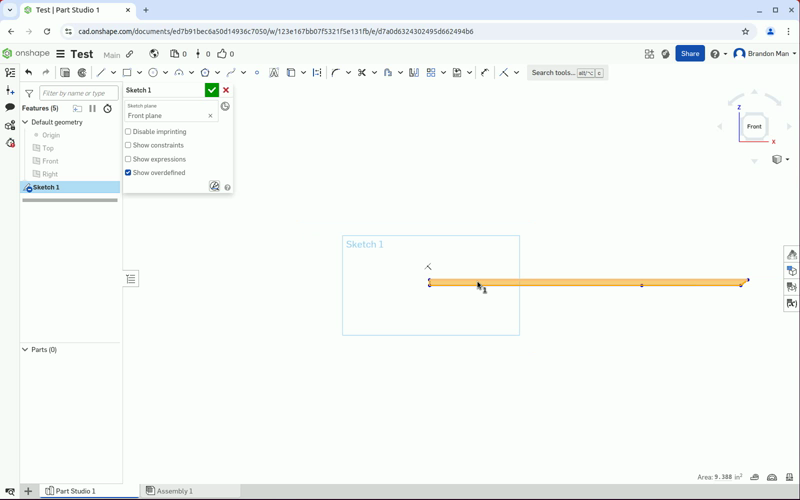
scroll(-6)
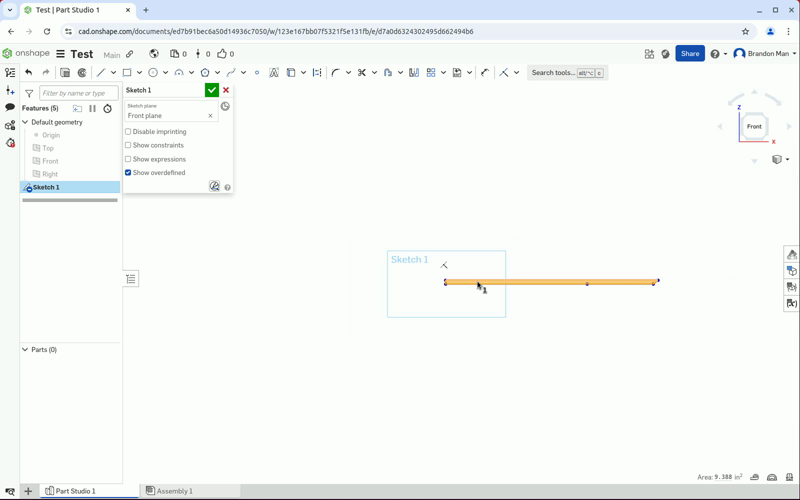
scroll(-6)
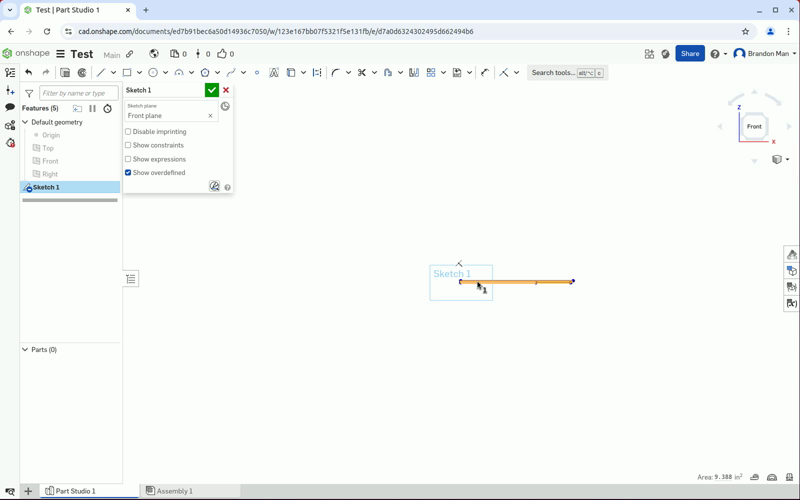
mouse_move(73, 352)
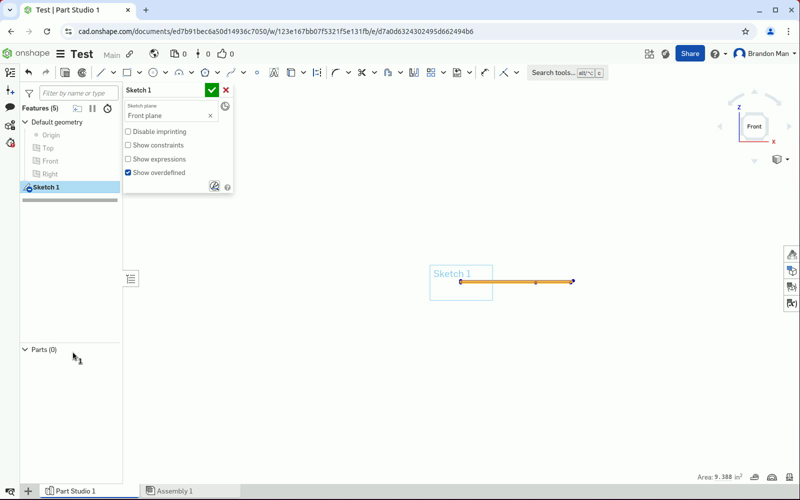
key(shift+y)
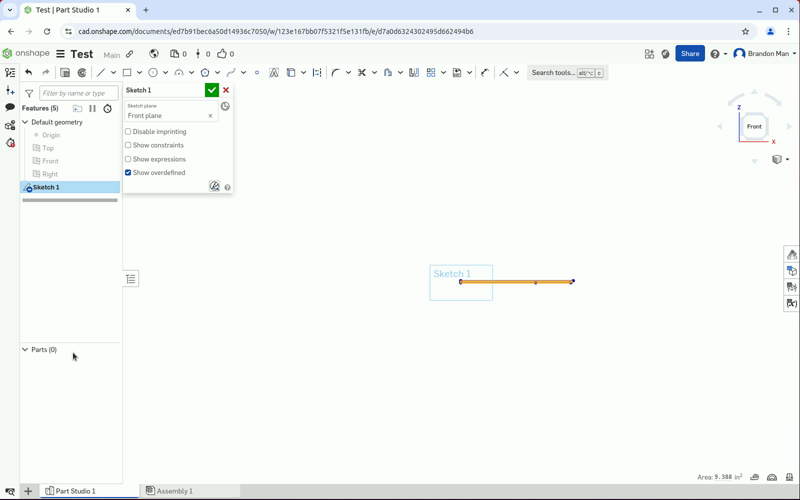
key(shift+e)
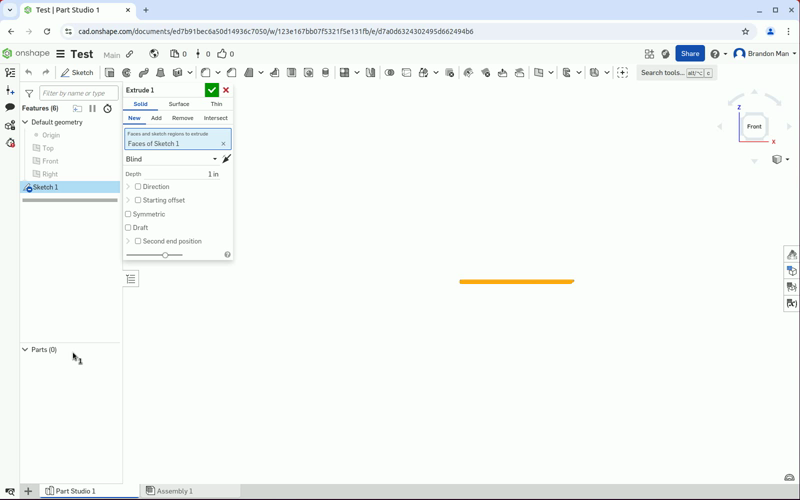
mouse_move(143, 106)
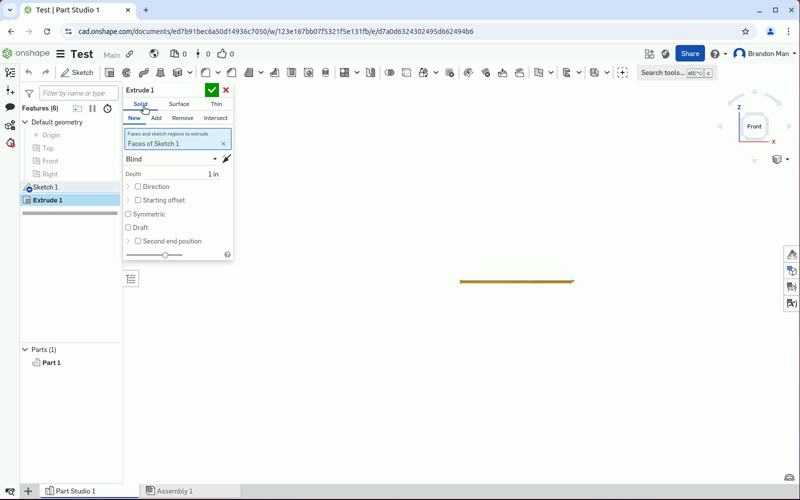
click(143, 106)
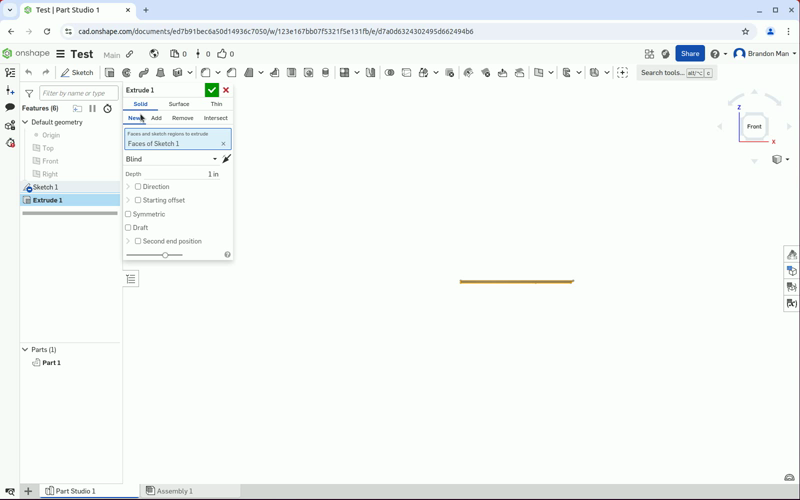
mouse_move(137, 120)
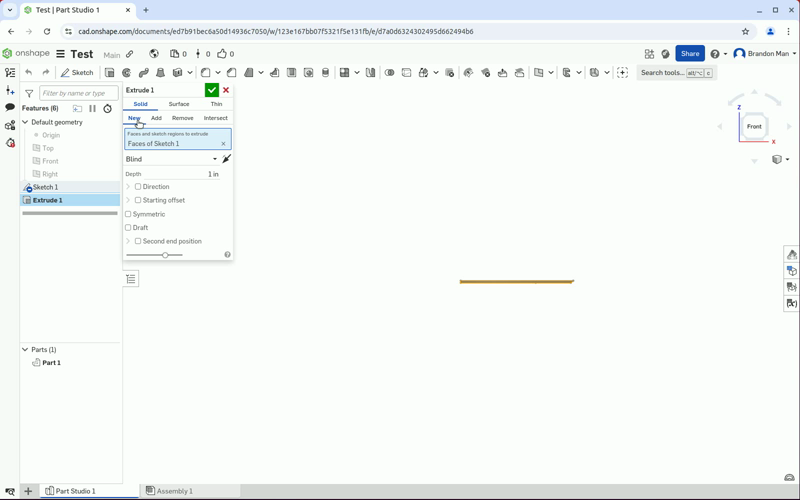
click(137, 120)
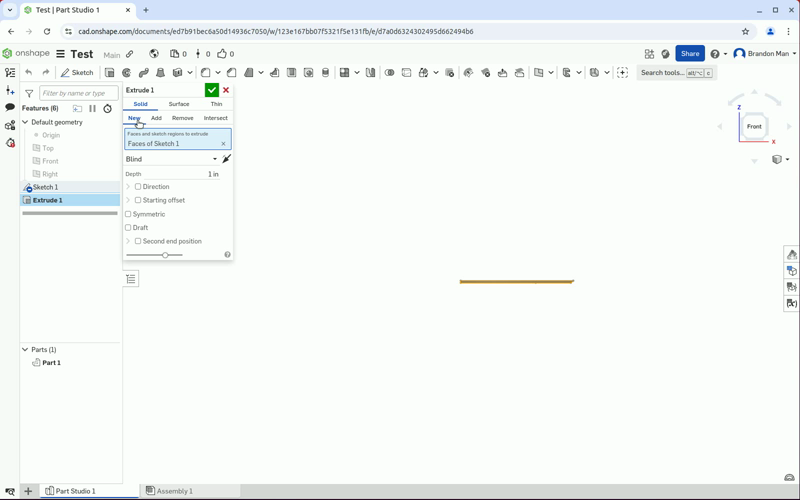
key(tab, 4)
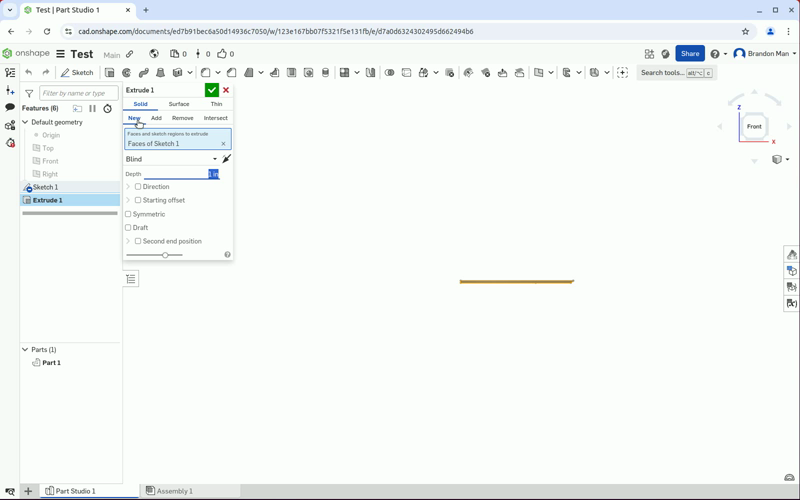
text(3.37)
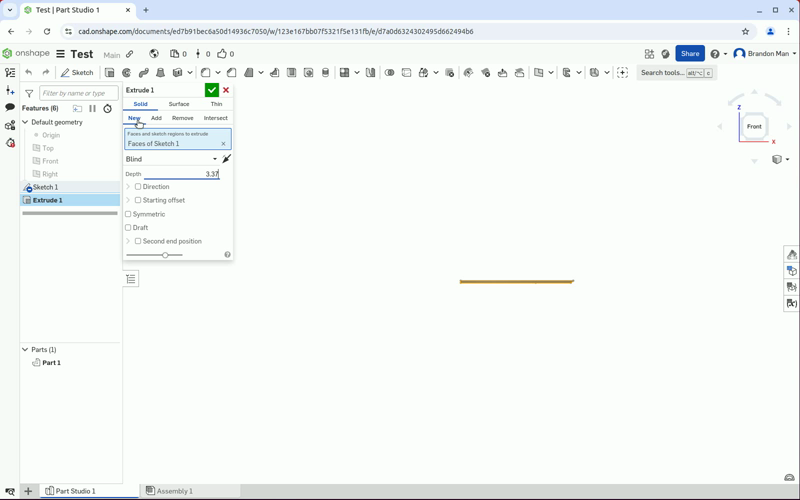
key(enter)
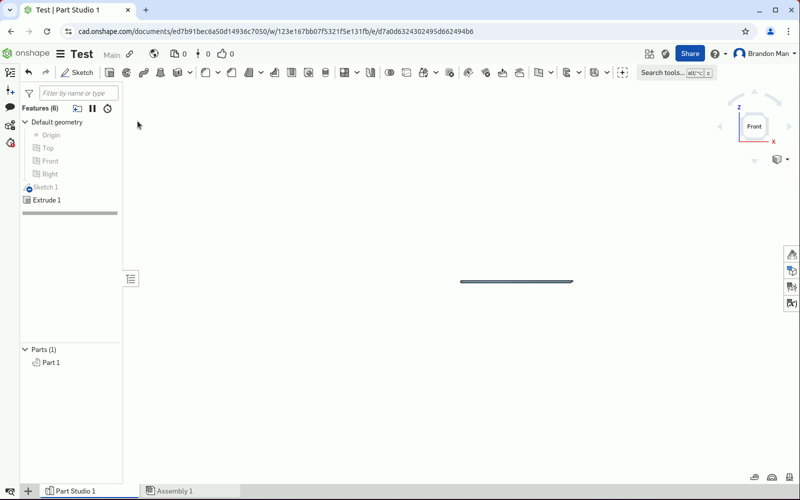
key(shift+h)
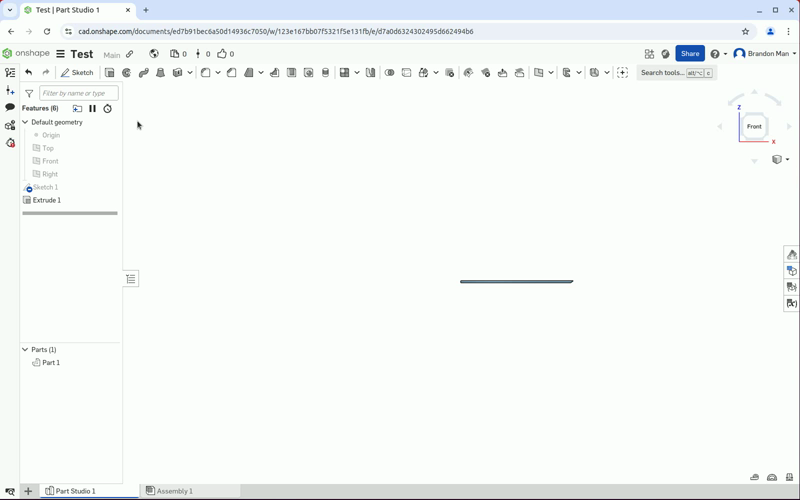
key(shift+h)
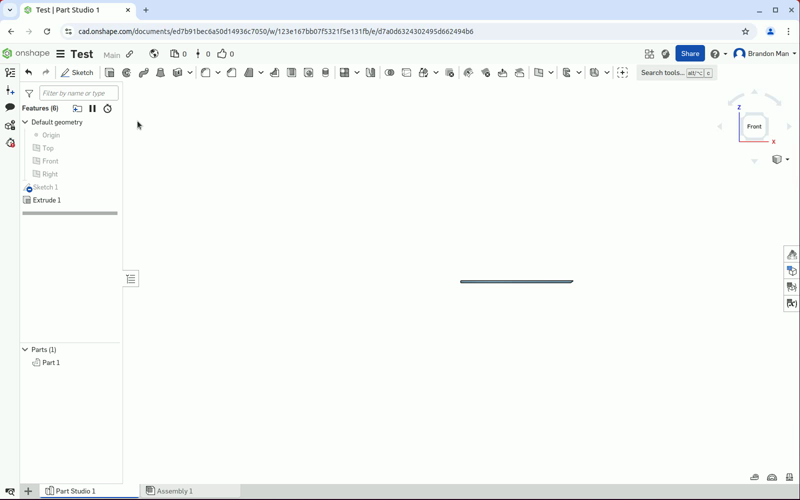
mouse_move(73, 189)
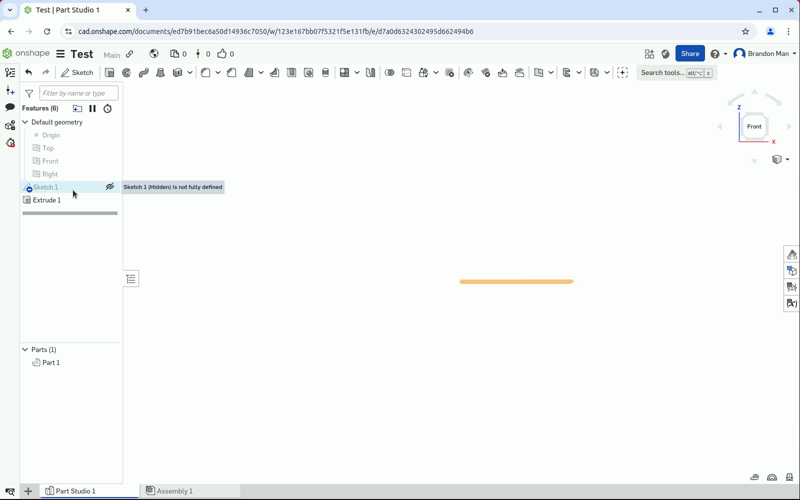
click(73, 189)
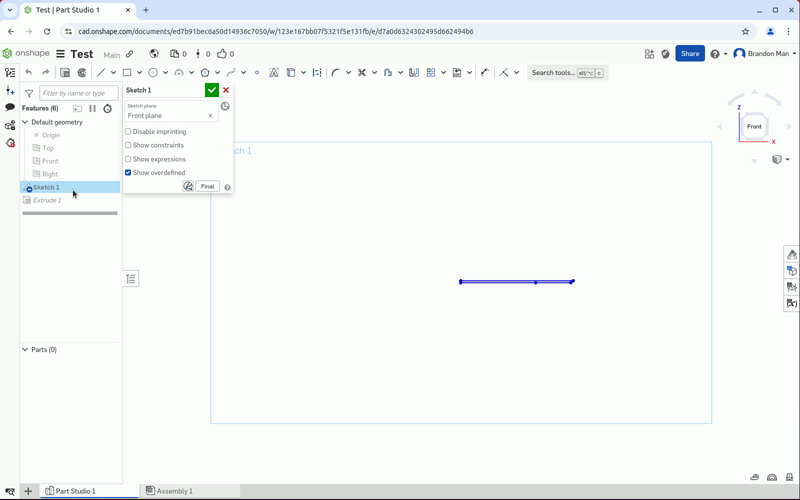
mouse_move(229, 92)
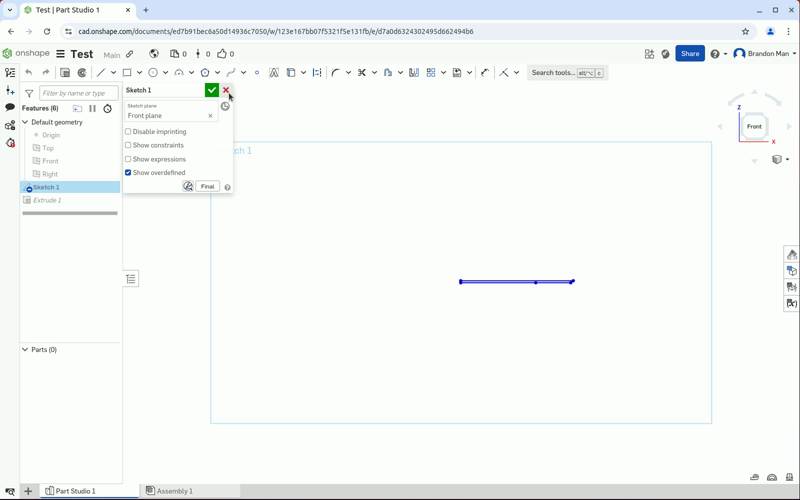
click(229, 92)
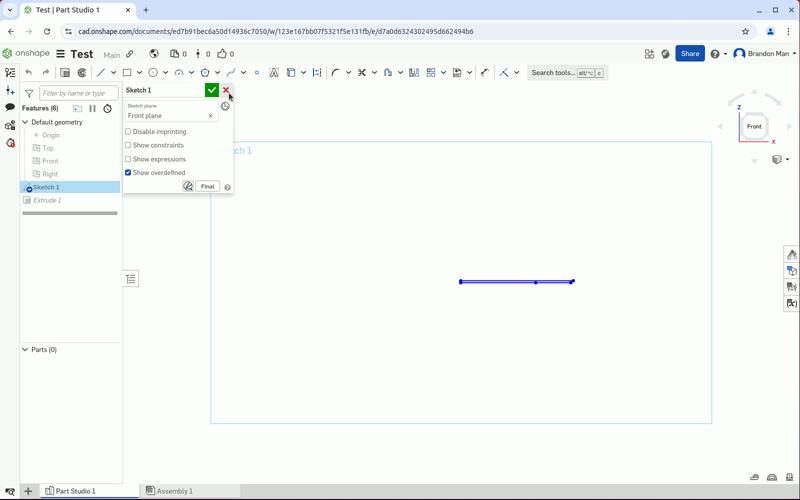
key(shift+s)
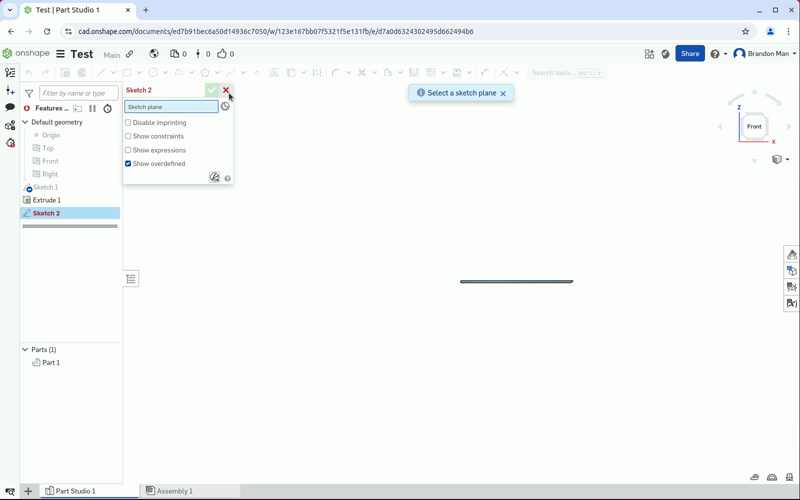
mouse_move(73, 163)
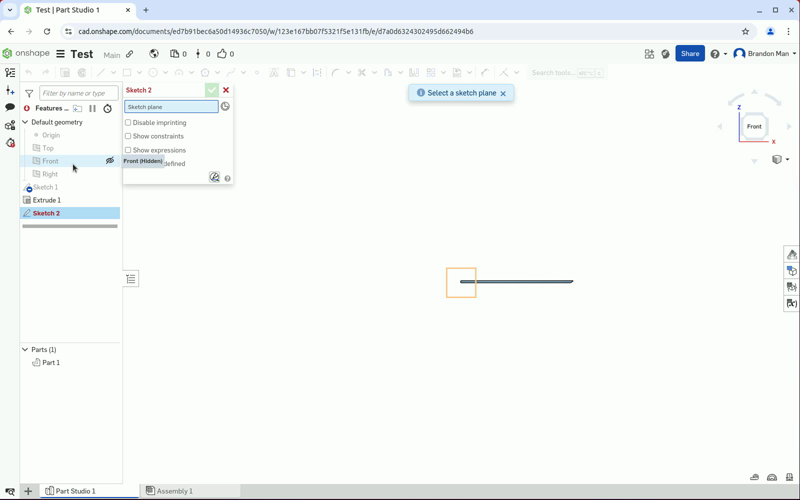
click(73, 163)
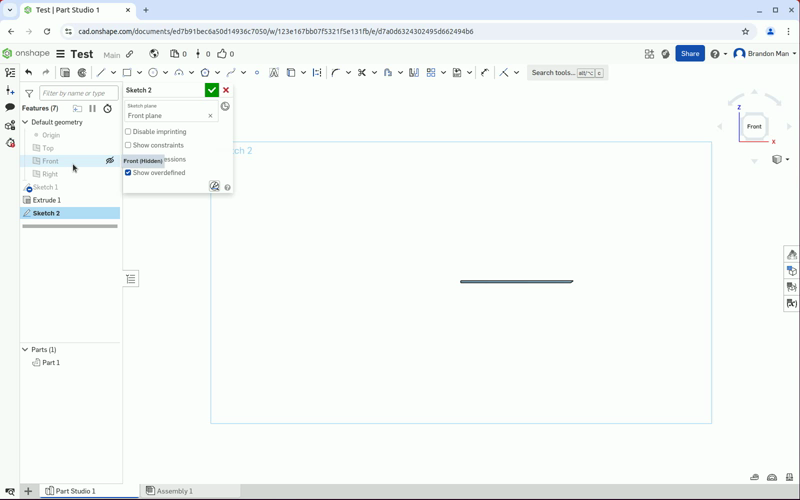
mouse_move(73, 352)
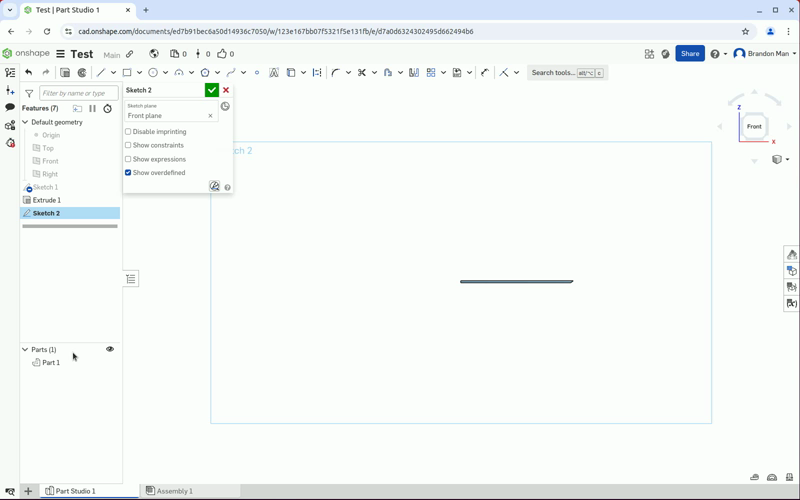
key(y)
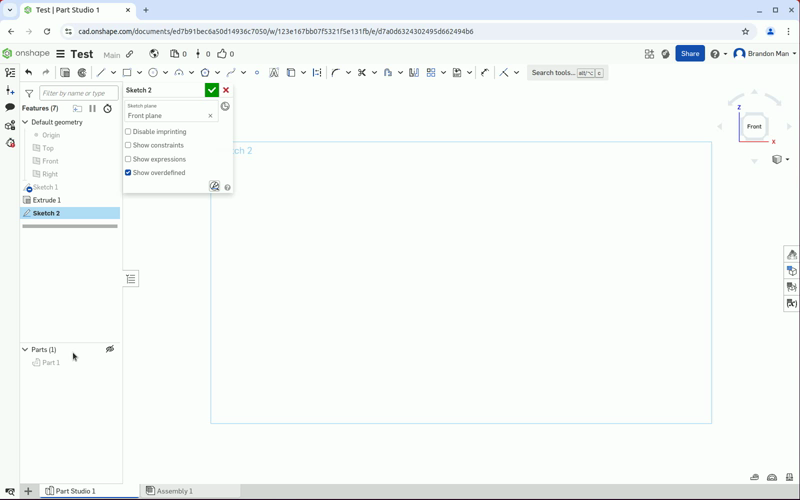
key(l)
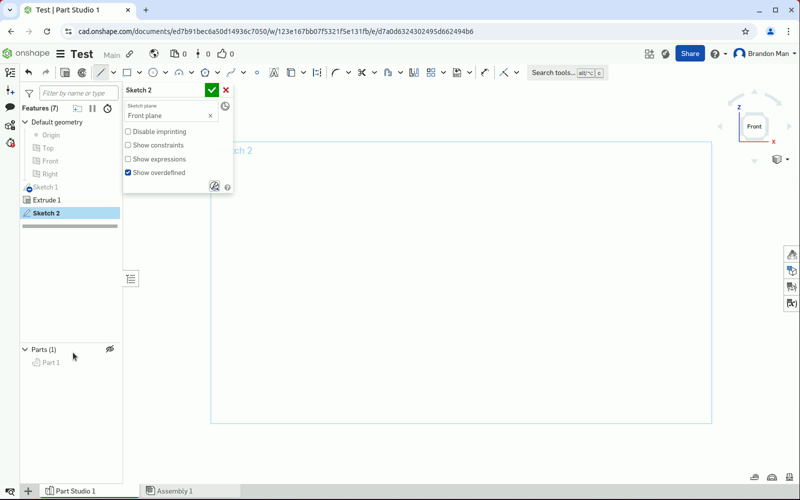
key_down(shift)
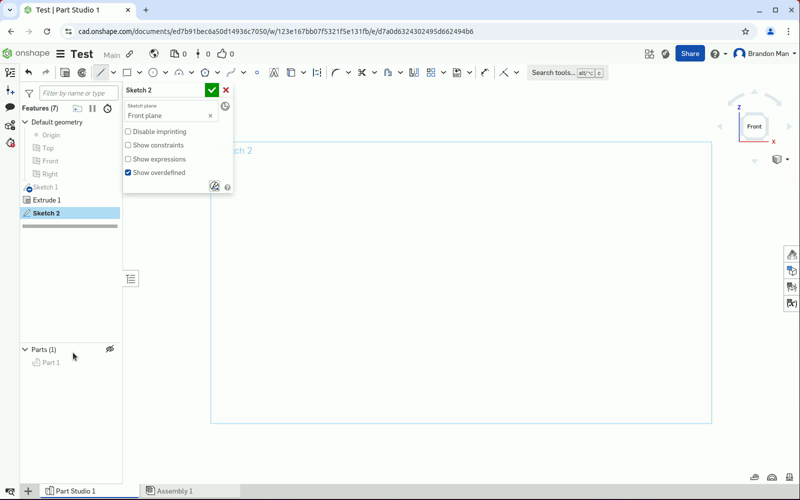
mouse_move(348, 280)
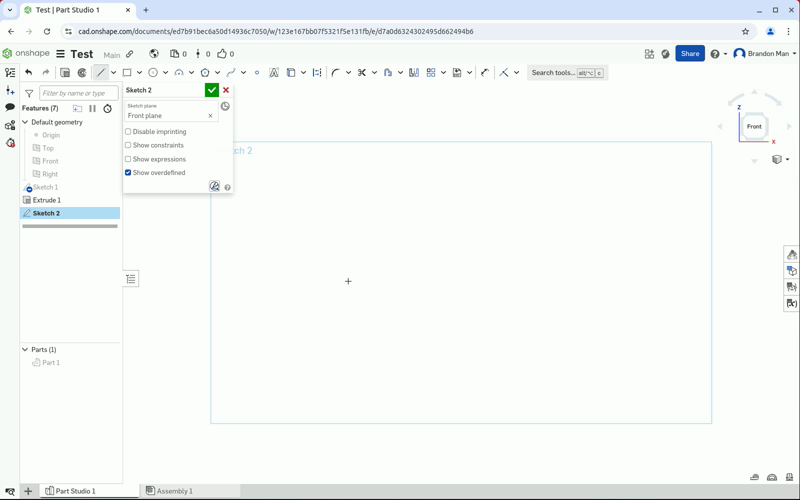
click(348, 280)
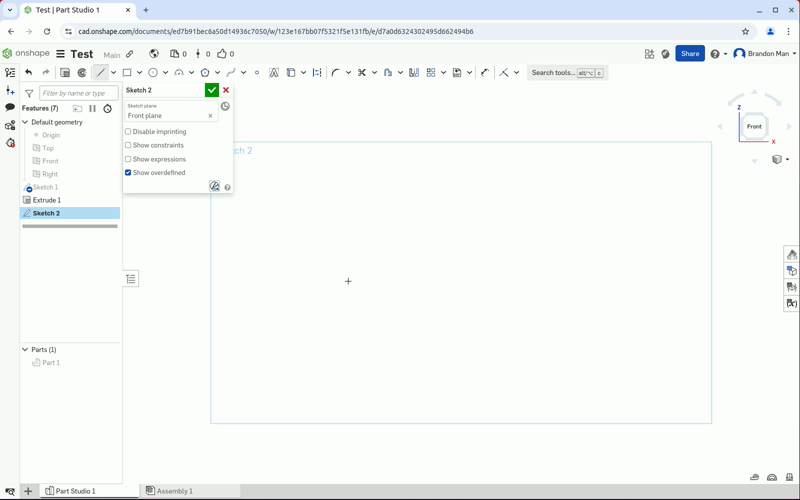
key_up(shift)
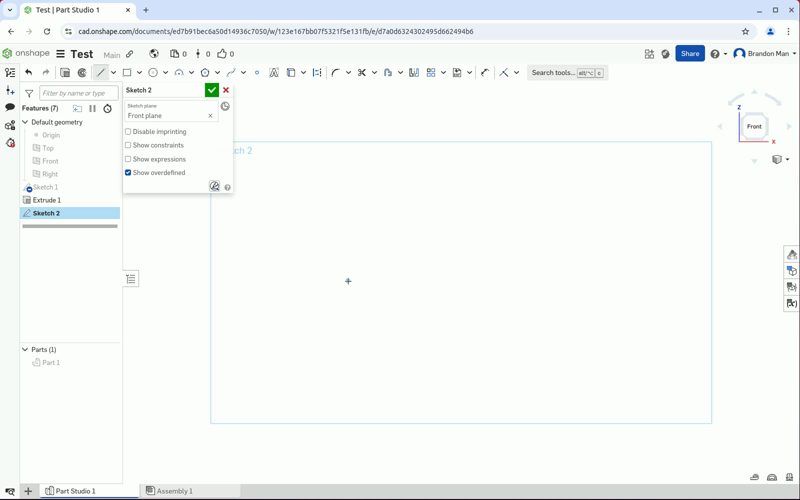
key_down(shift)
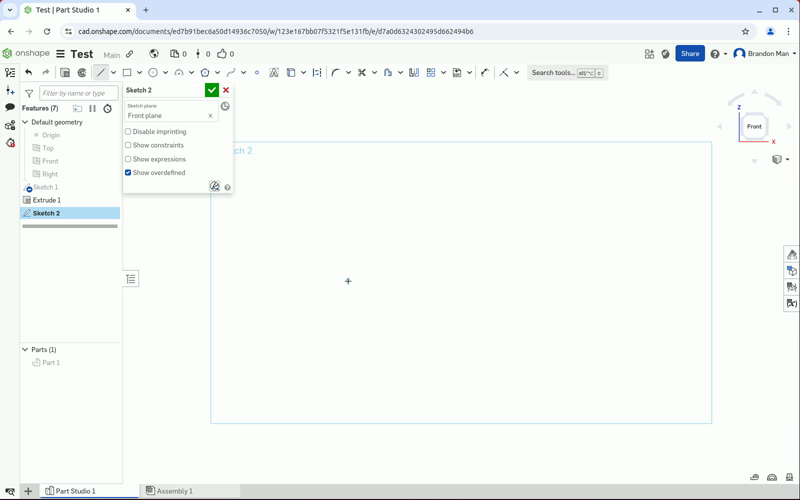
mouse_move(378, 280)
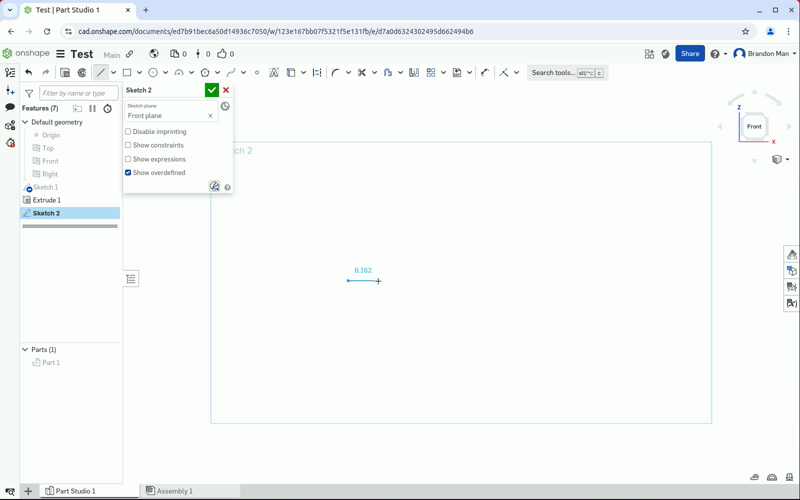
mouse_move(350, 282)
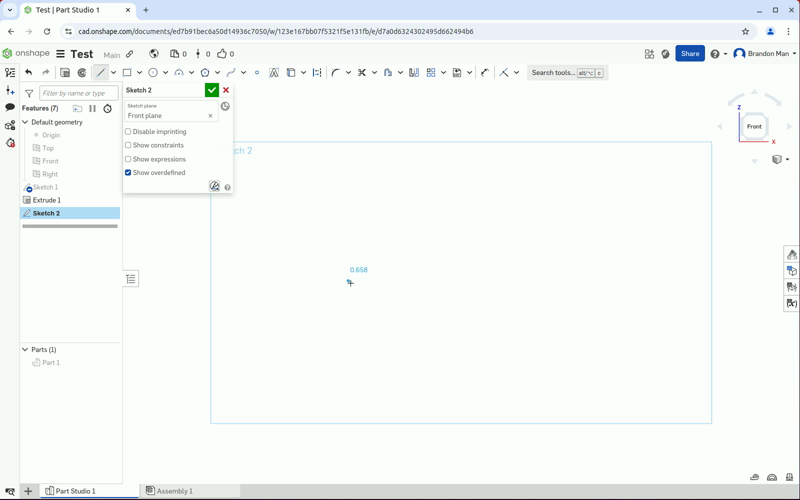
scroll(6)
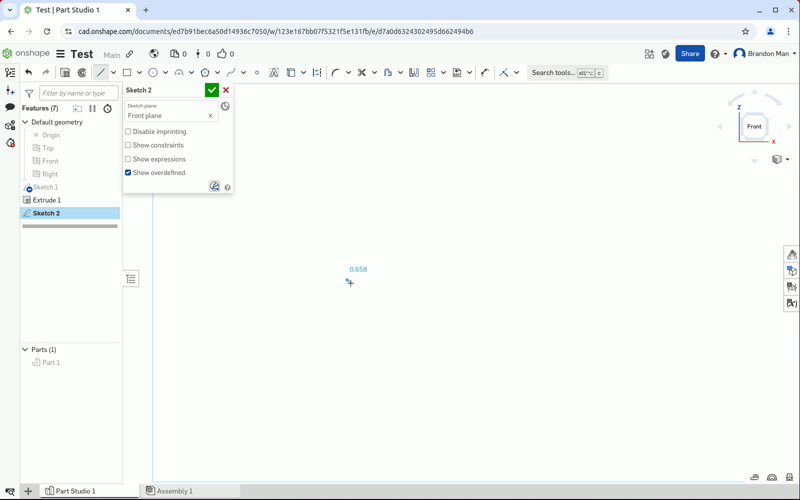
scroll(6)
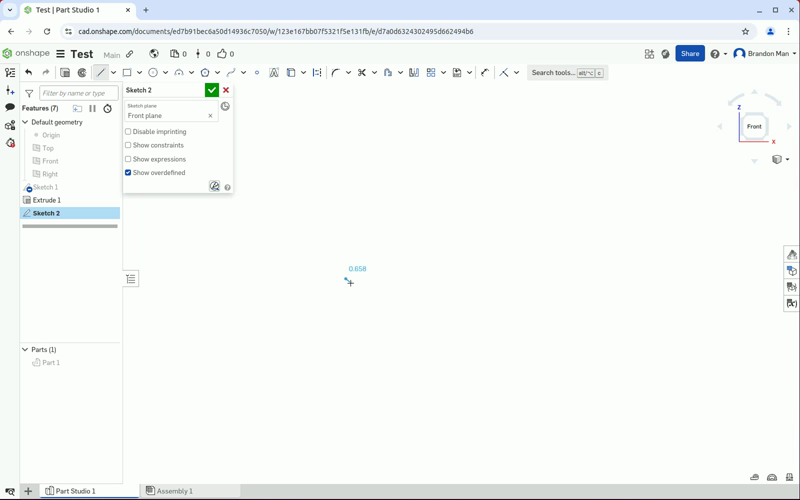
scroll(6)
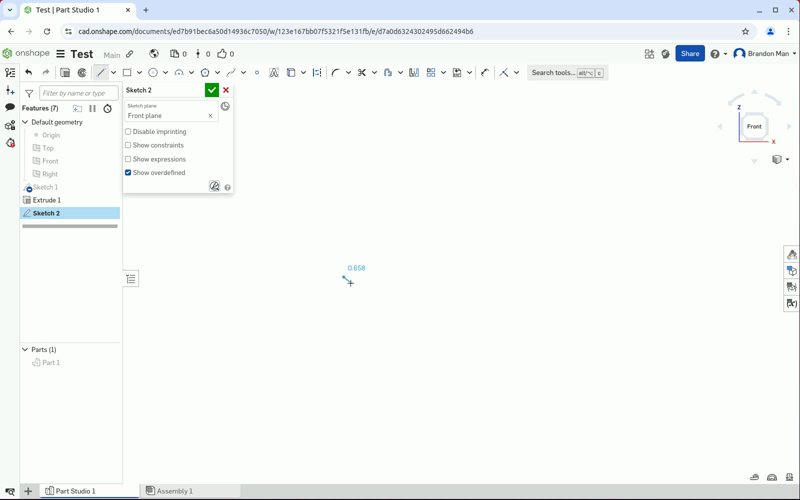
scroll(6)
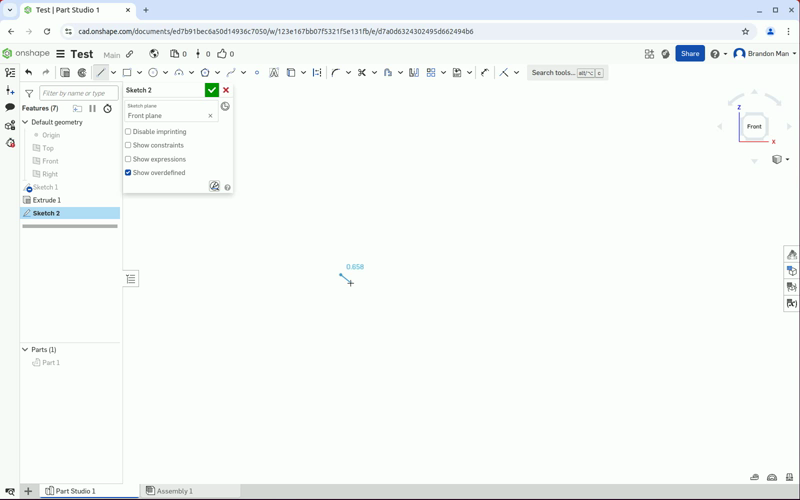
scroll(6)
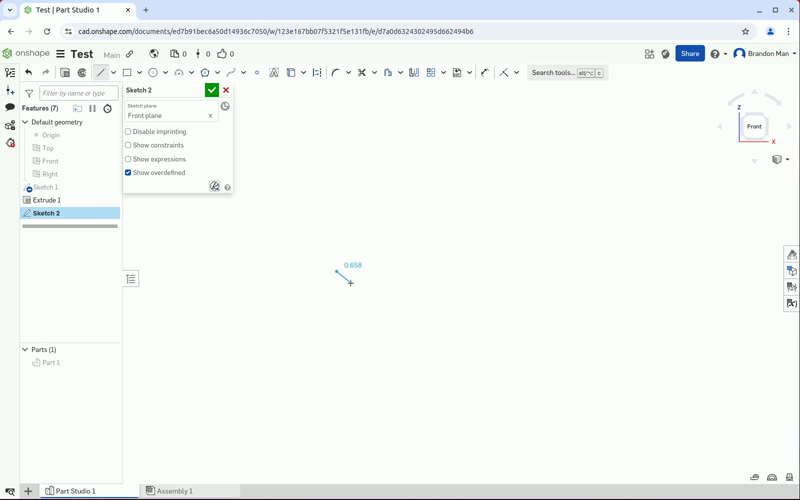
scroll(6)
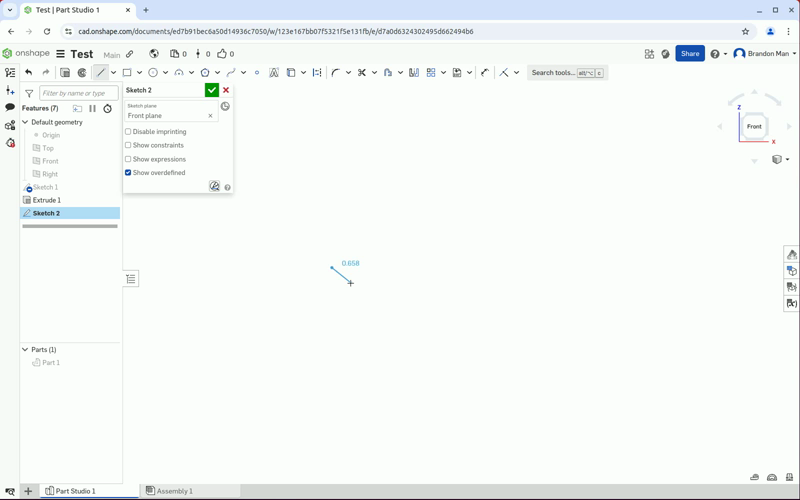
scroll(6)
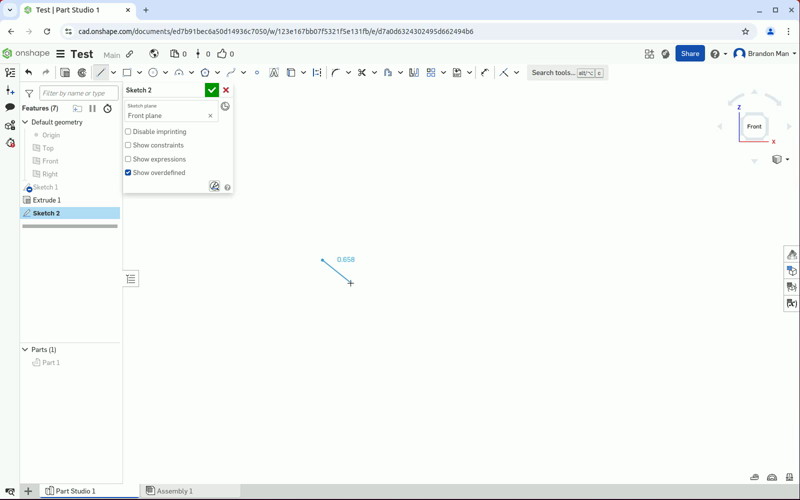
click(350, 282)
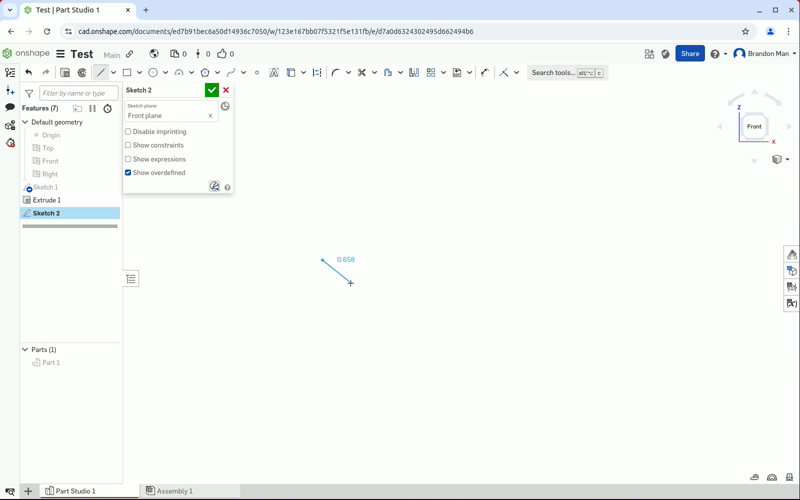
scroll(-6)
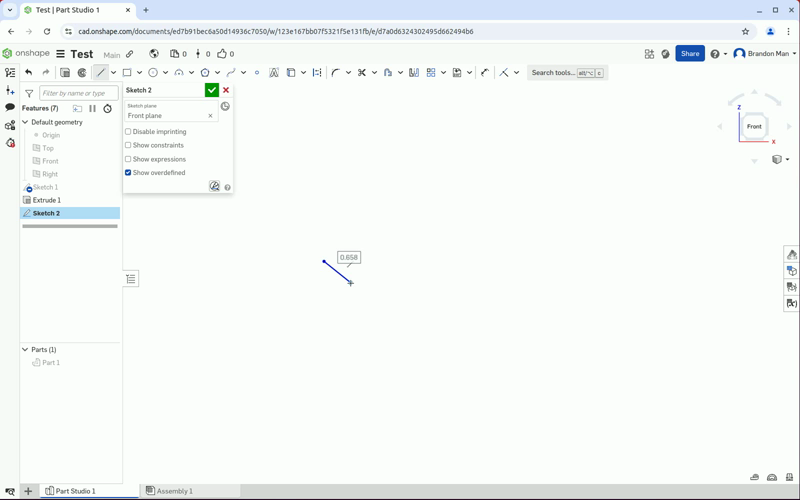
scroll(-6)
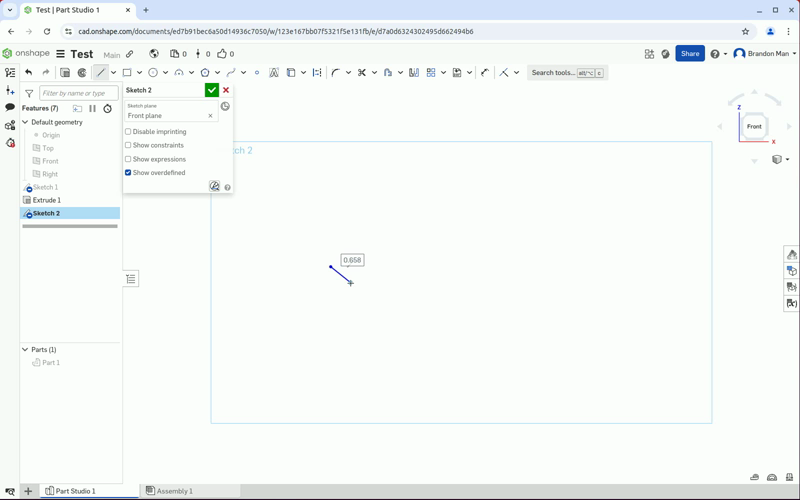
scroll(-6)
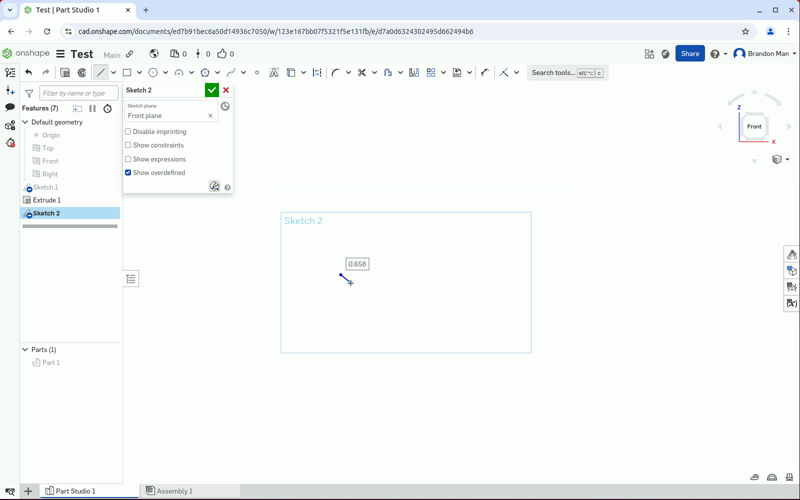
scroll(-6)
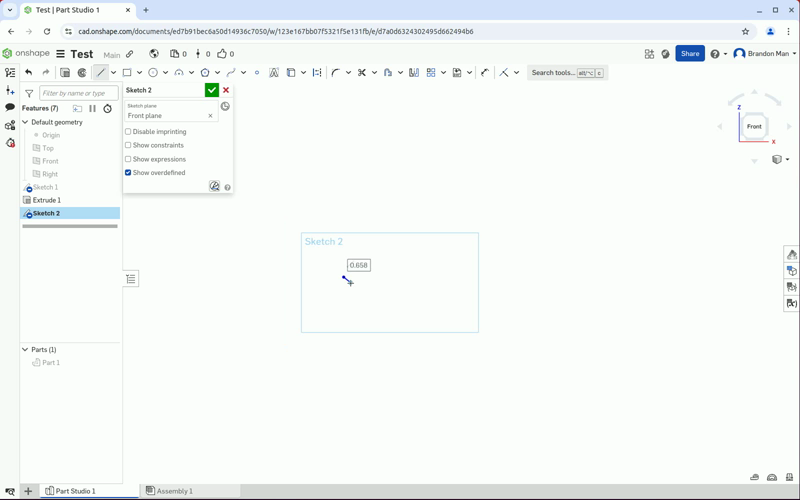
scroll(-6)
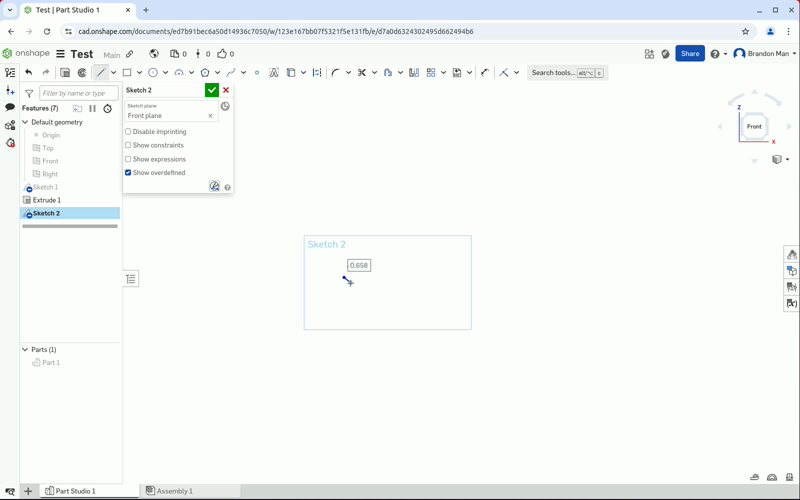
scroll(-6)
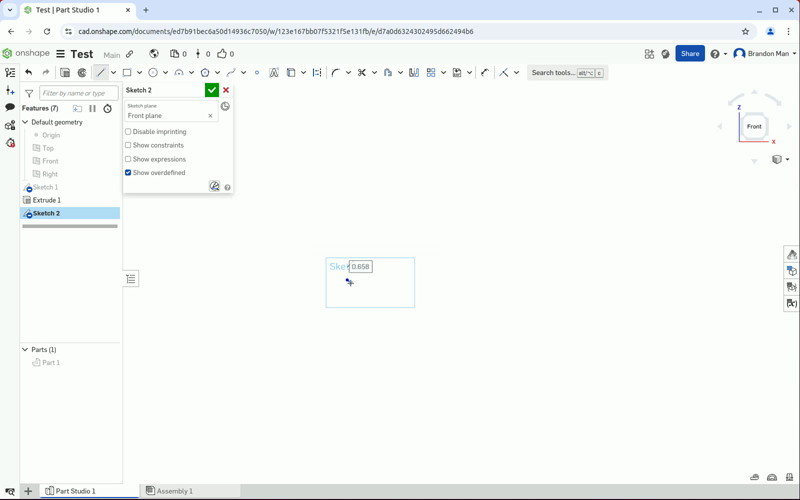
scroll(-6)
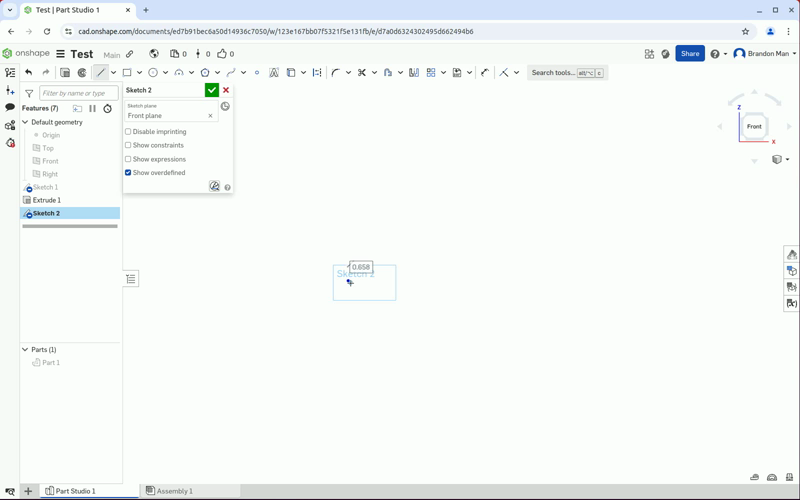
key_up(shift)
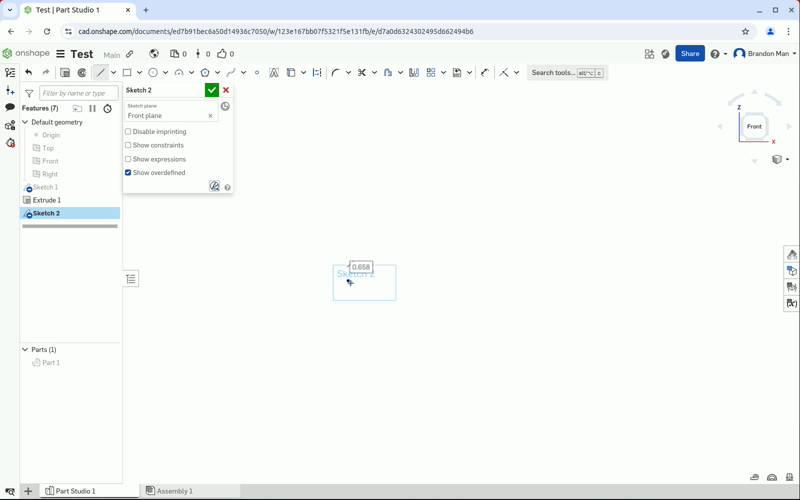
key_down(shift)
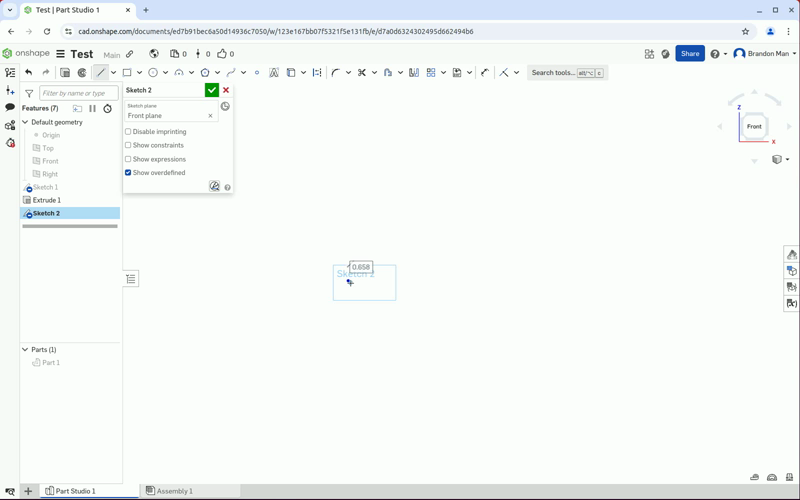
mouse_move(380, 282)
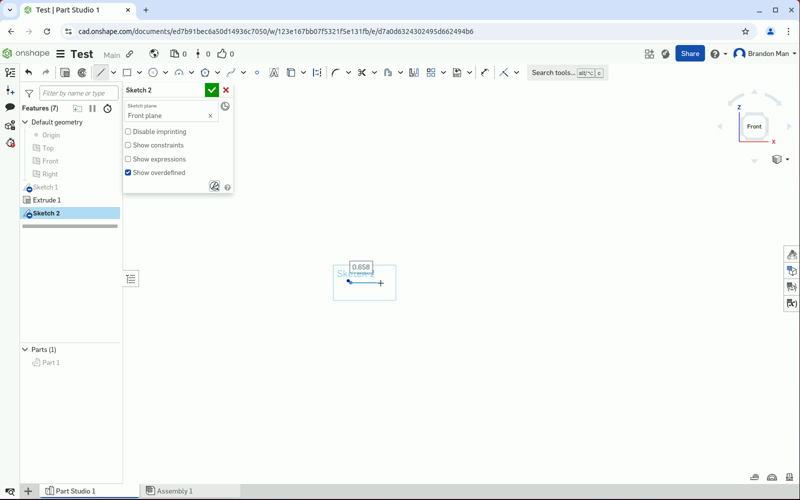
mouse_move(399, 282)
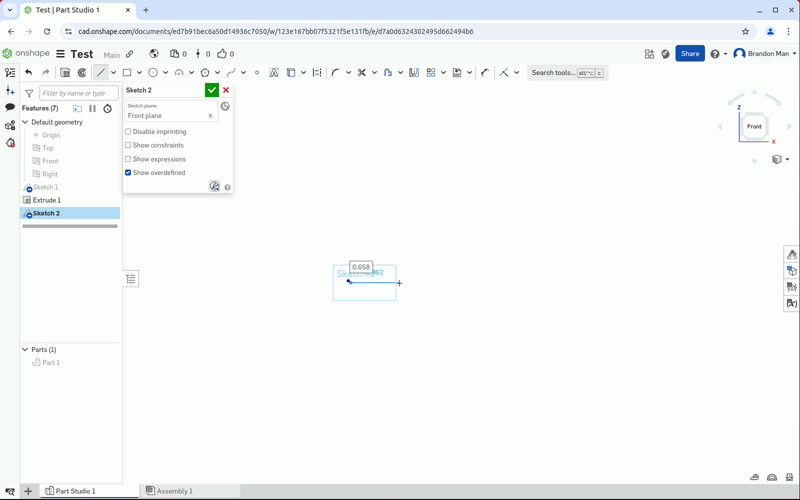
click(399, 282)
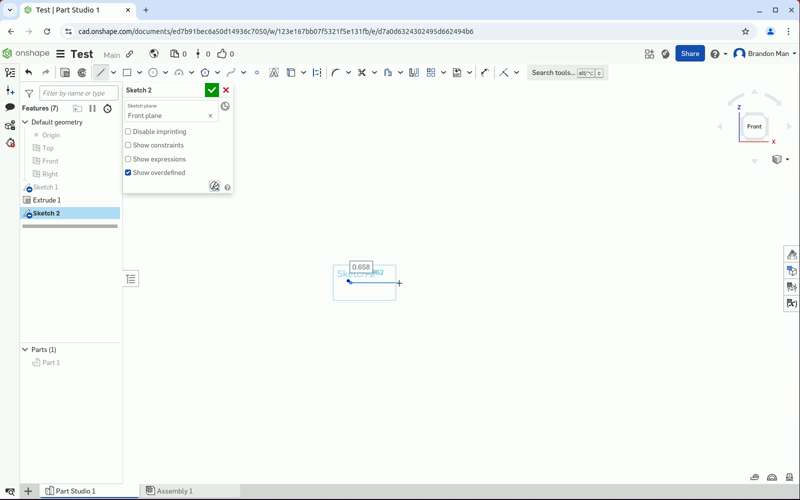
key_up(shift)
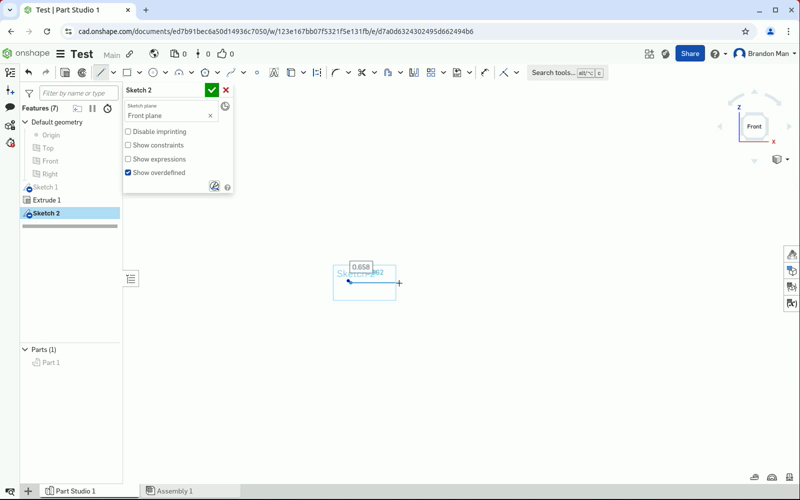
key_down(shift)
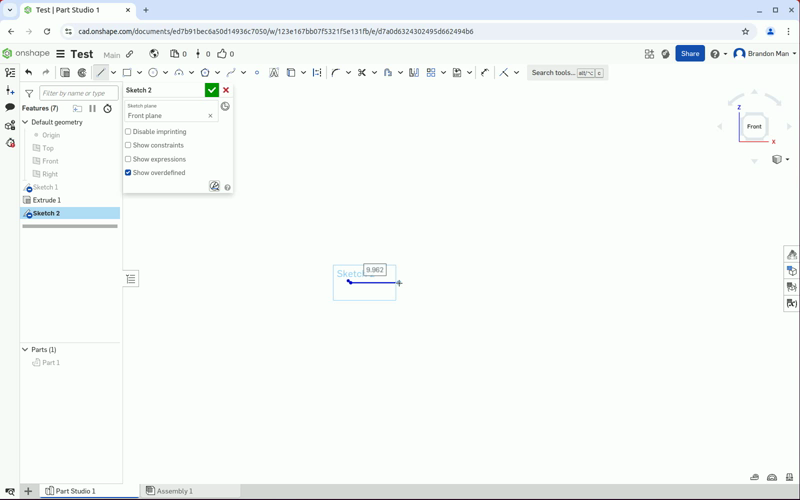
mouse_move(460, 282)
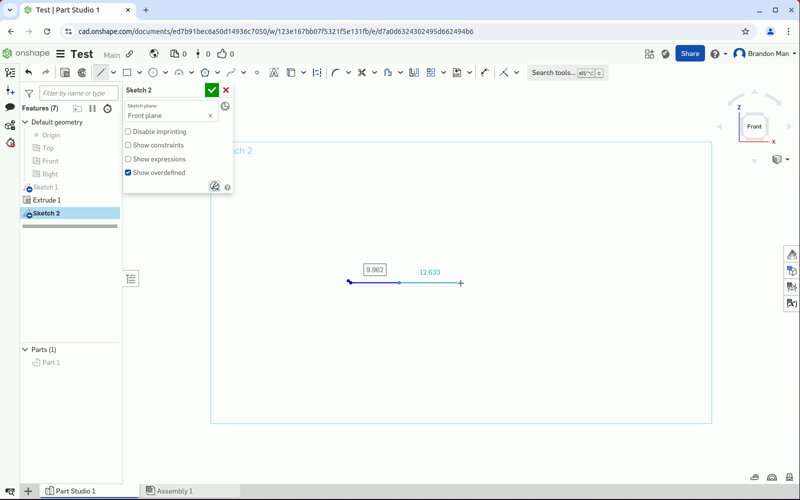
click(460, 282)
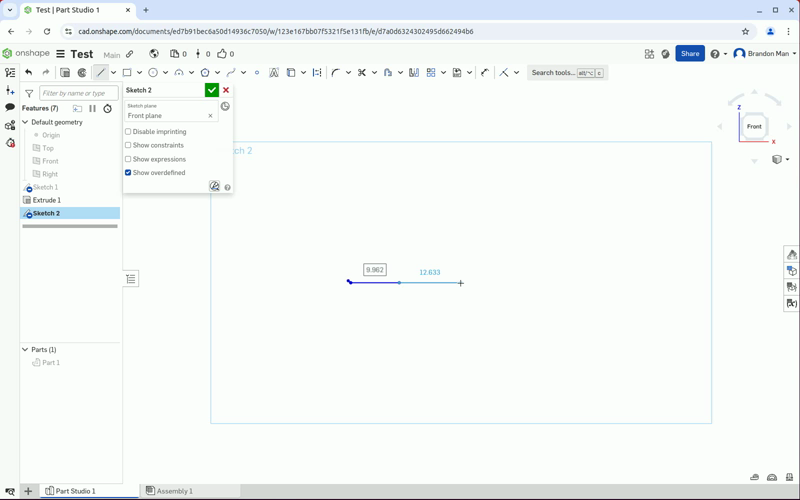
key_up(shift)
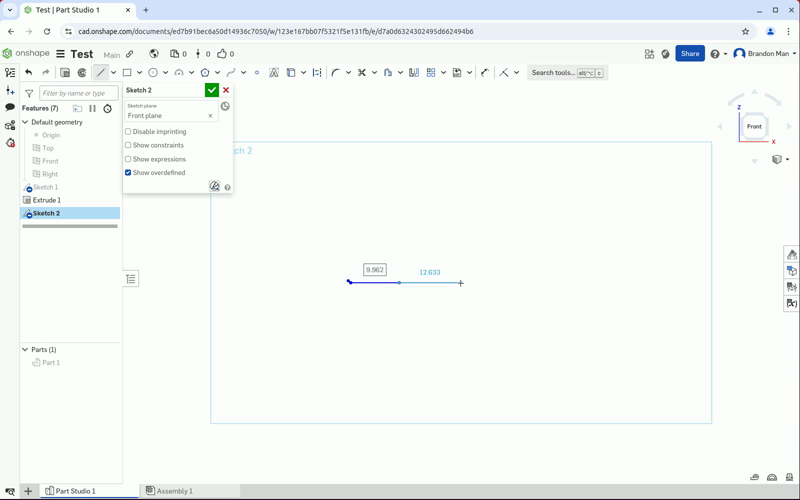
key_down(shift)
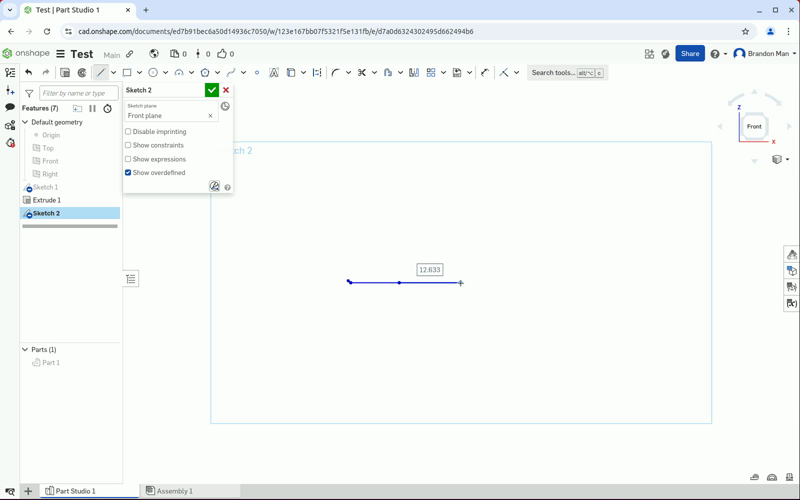
mouse_move(490, 282)
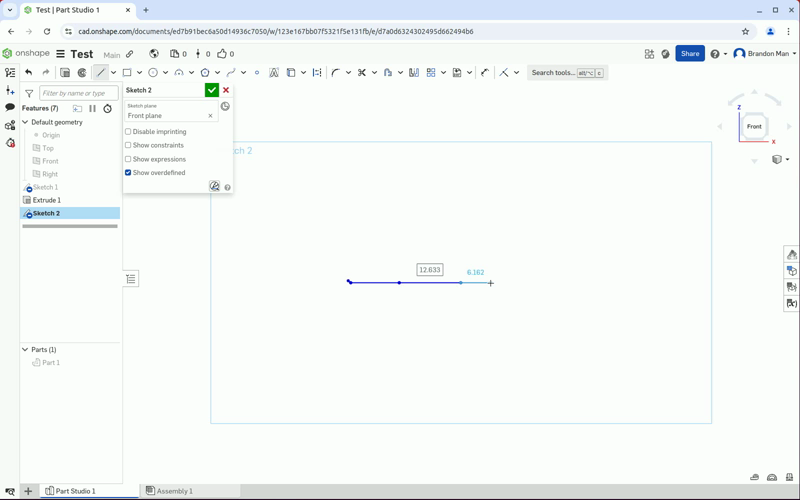
mouse_move(460, 280)
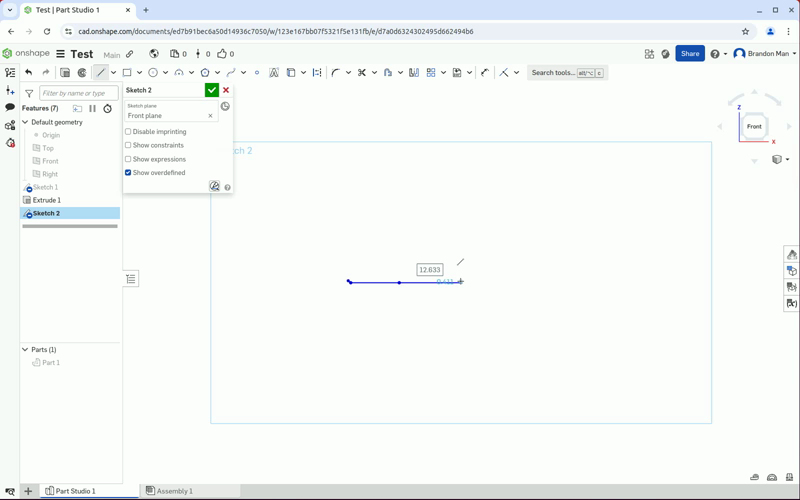
scroll(6)
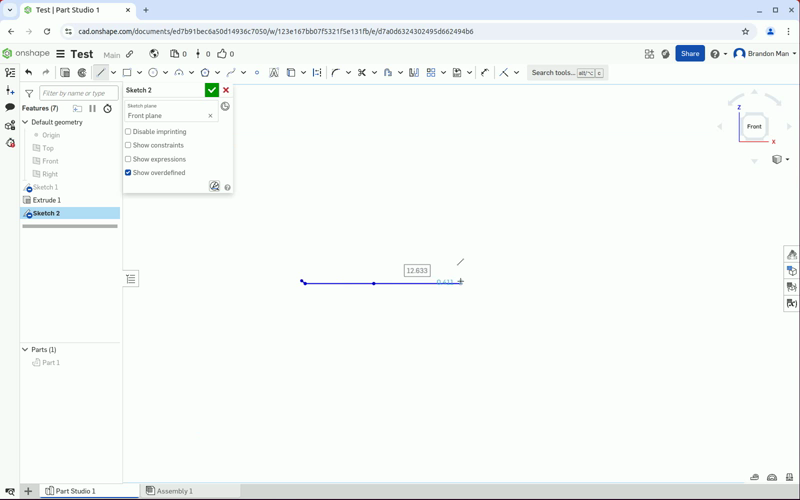
scroll(6)
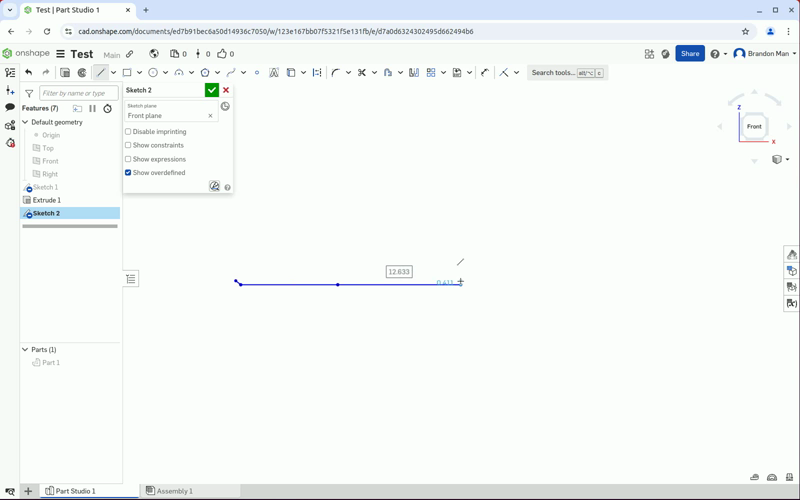
scroll(6)
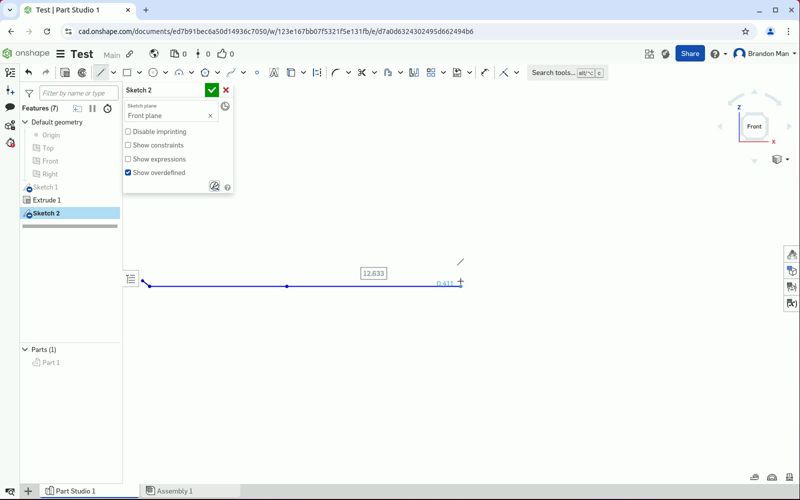
scroll(6)
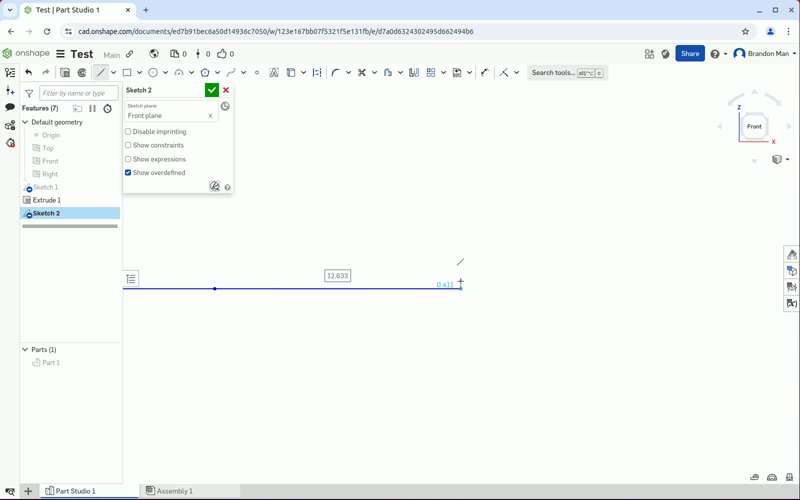
scroll(6)
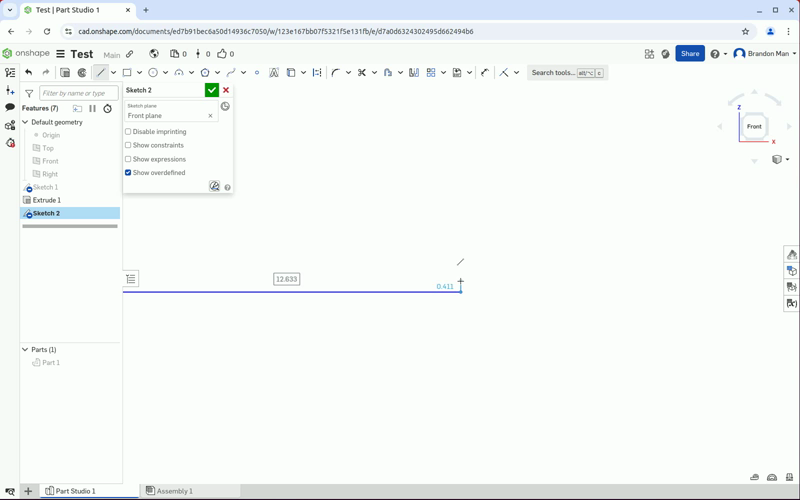
scroll(6)
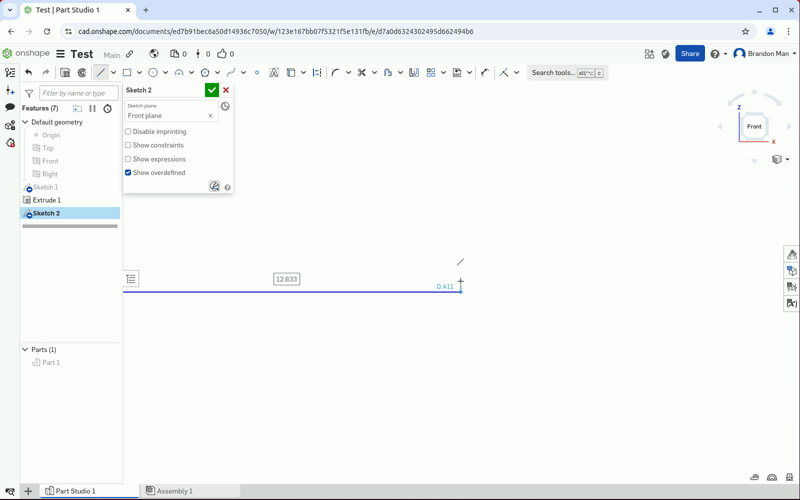
scroll(6)
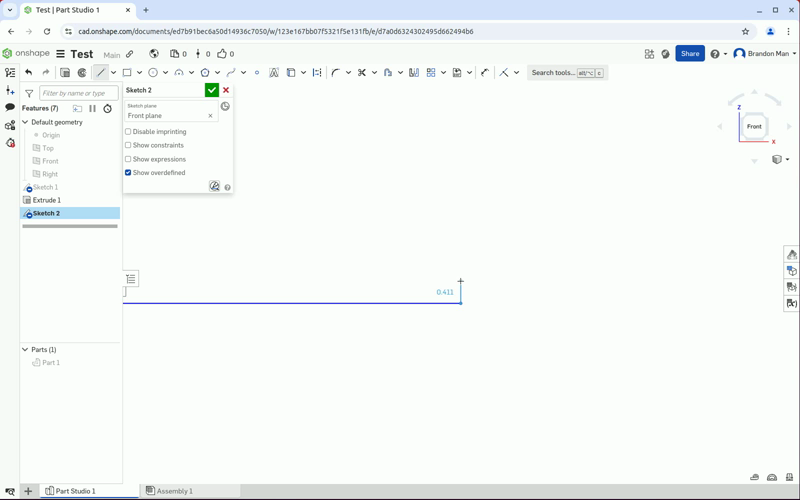
click(460, 280)
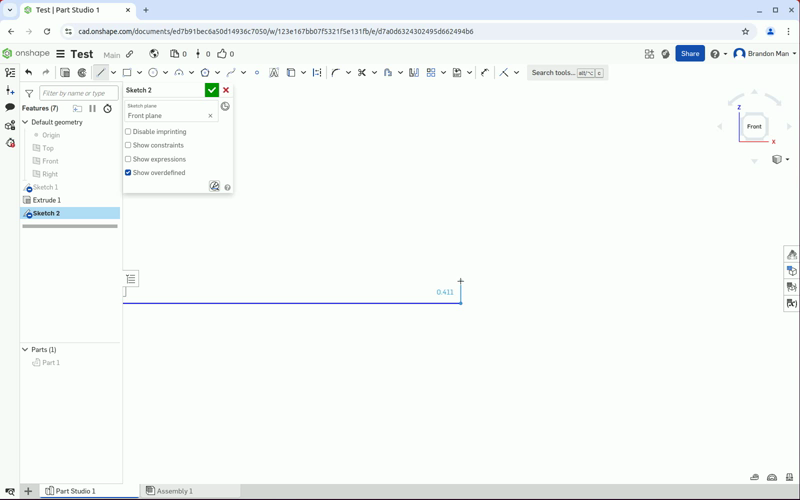
scroll(-6)
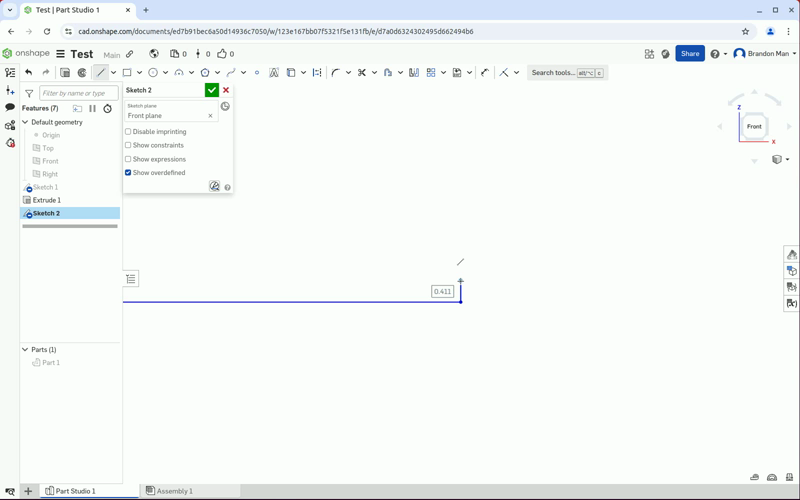
scroll(-6)
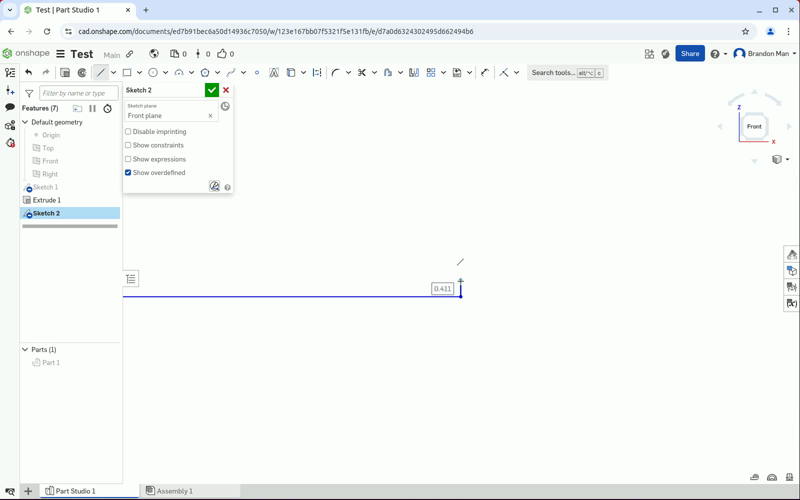
scroll(-6)
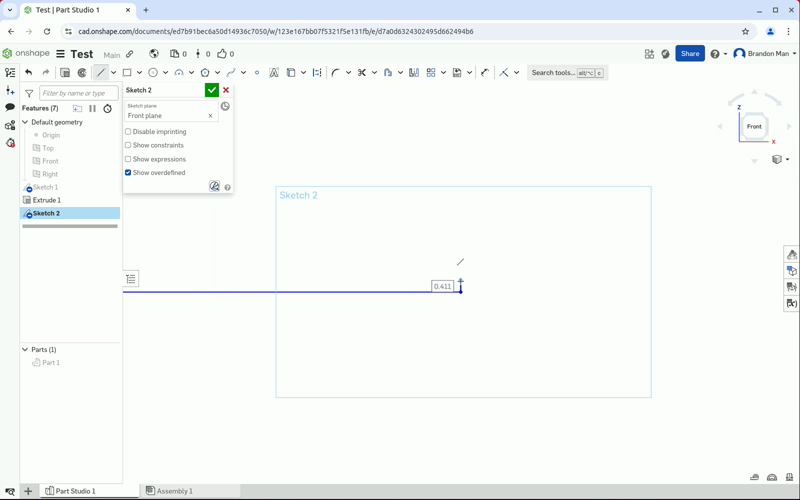
scroll(-6)
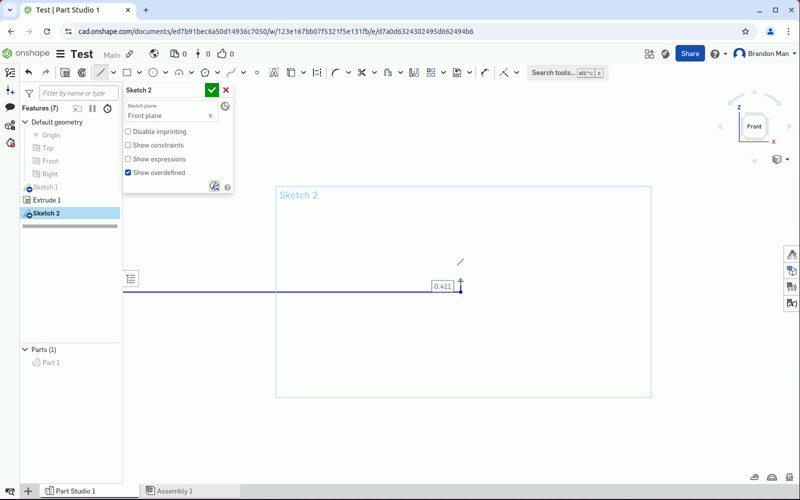
scroll(-6)
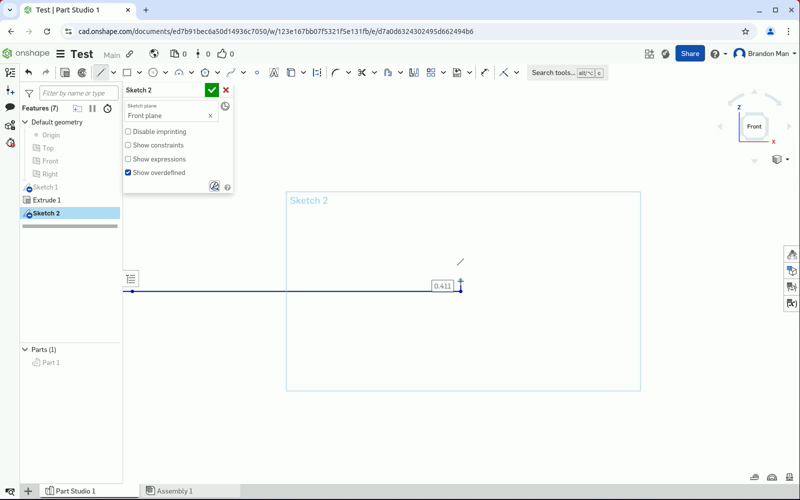
scroll(-6)
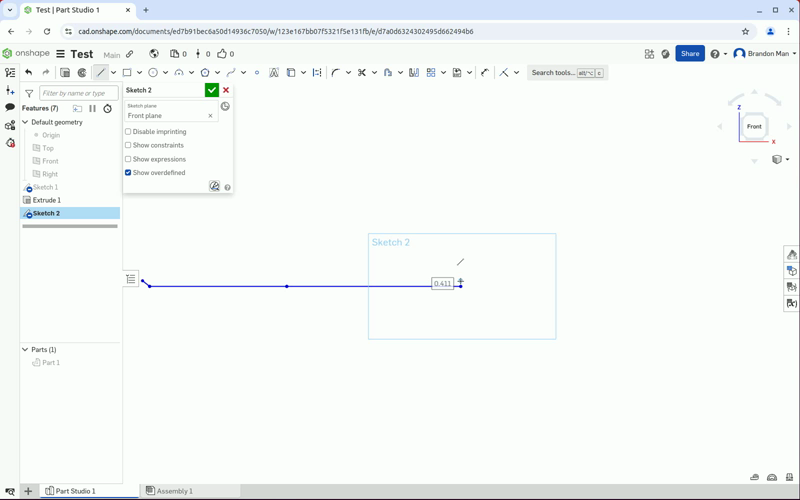
scroll(-6)
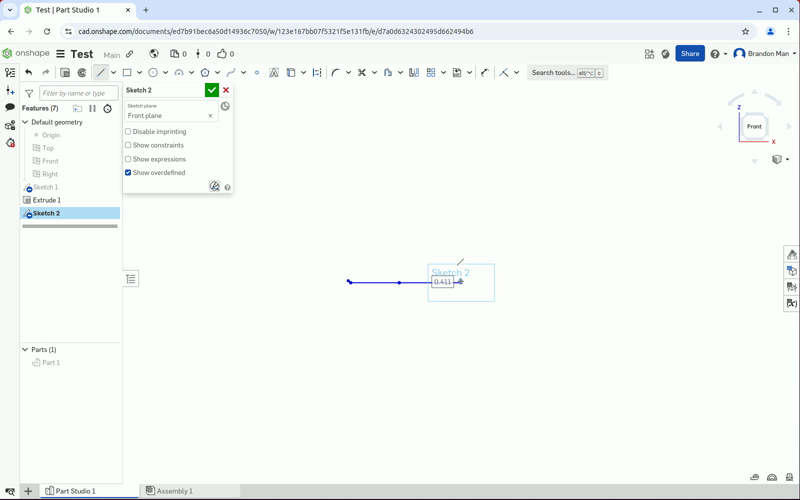
key_up(shift)
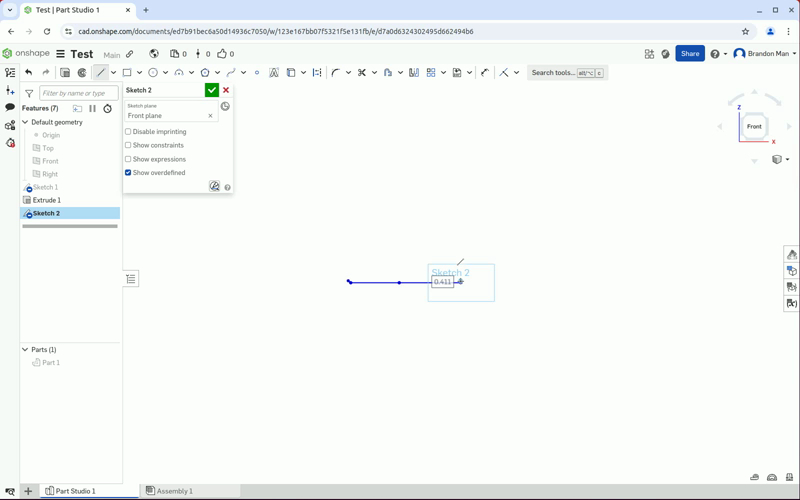
key_down(shift)
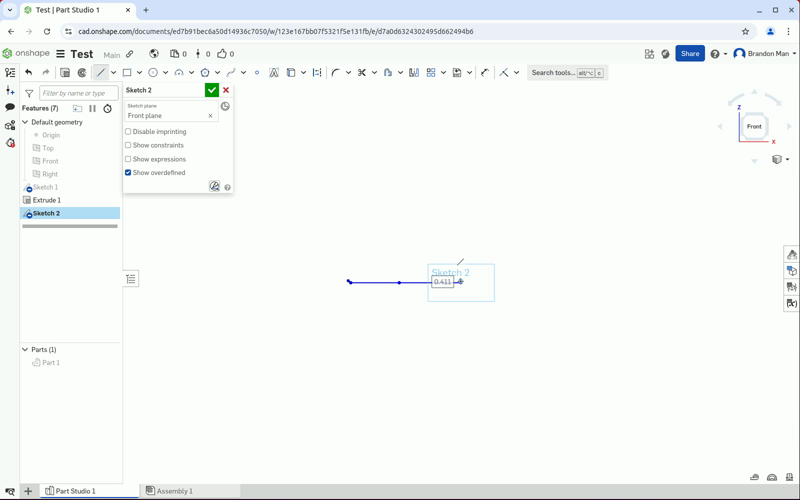
mouse_move(348, 280)
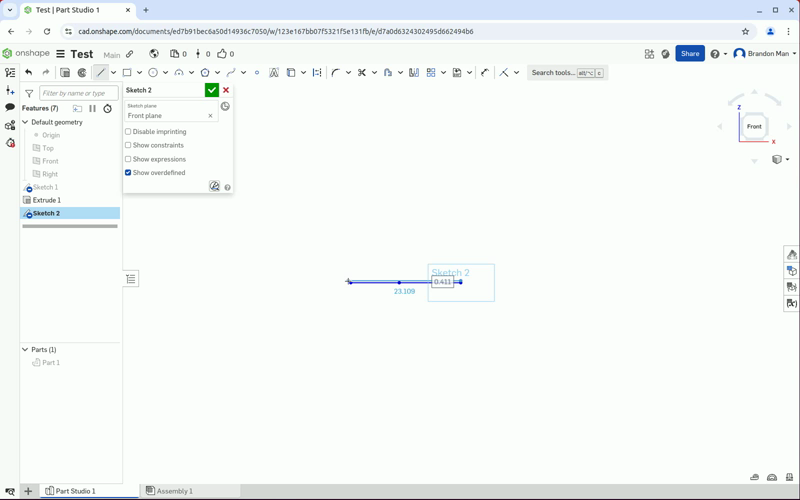
scroll(6)
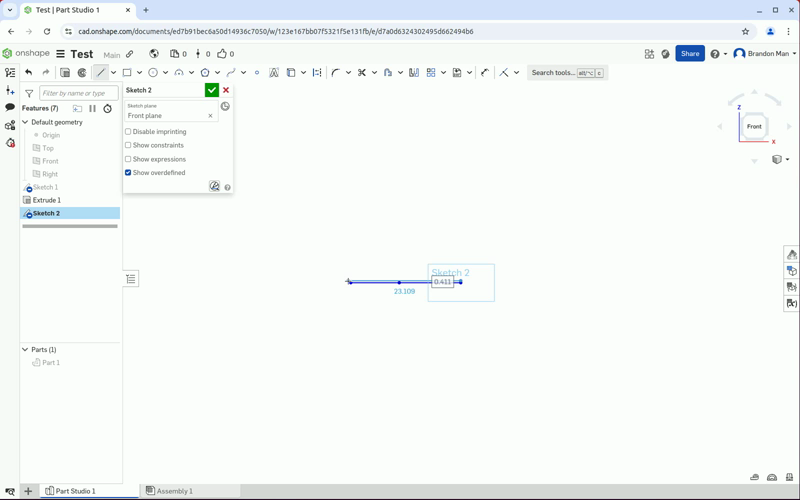
scroll(6)
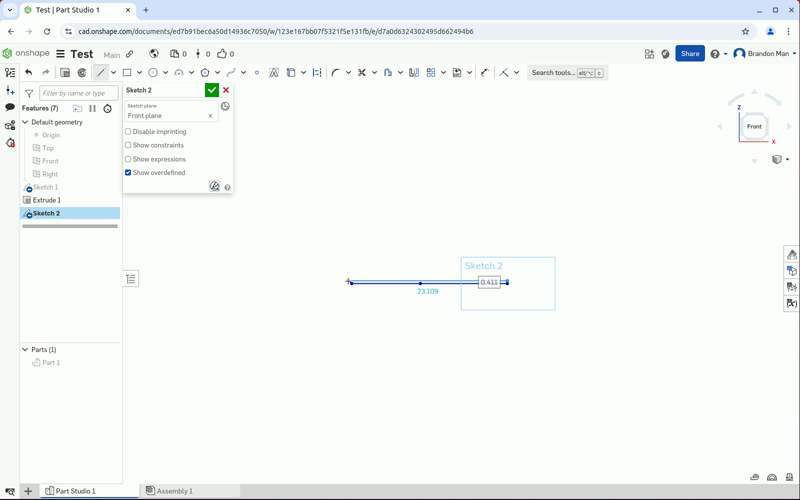
scroll(6)
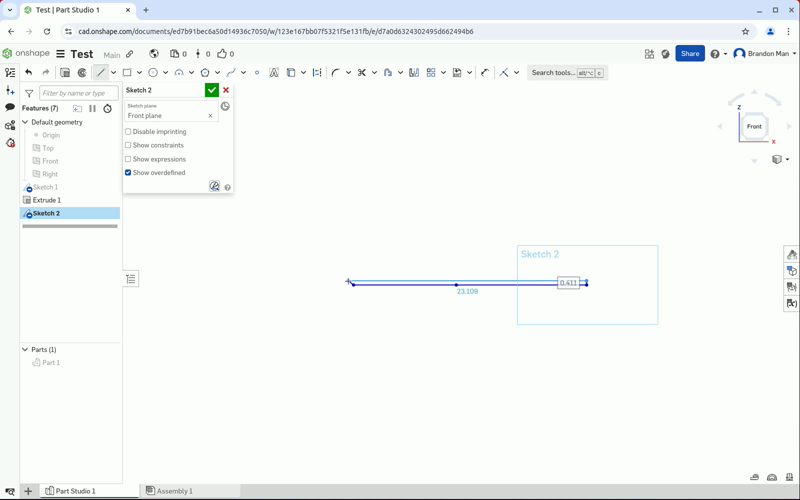
scroll(6)
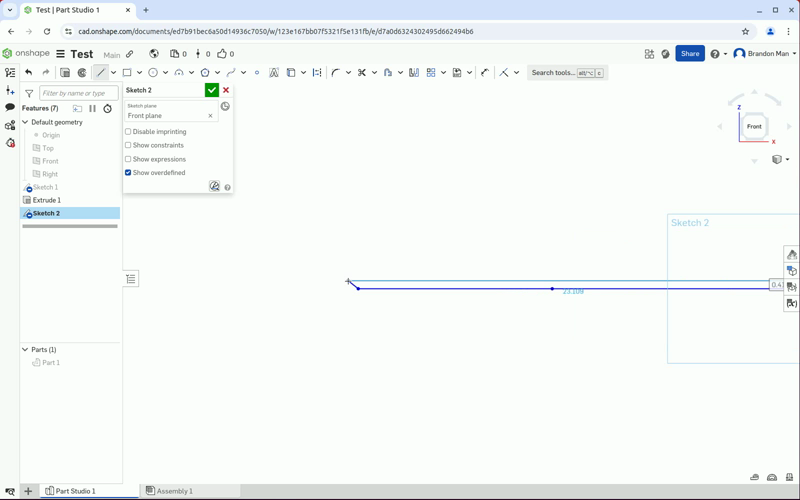
scroll(6)
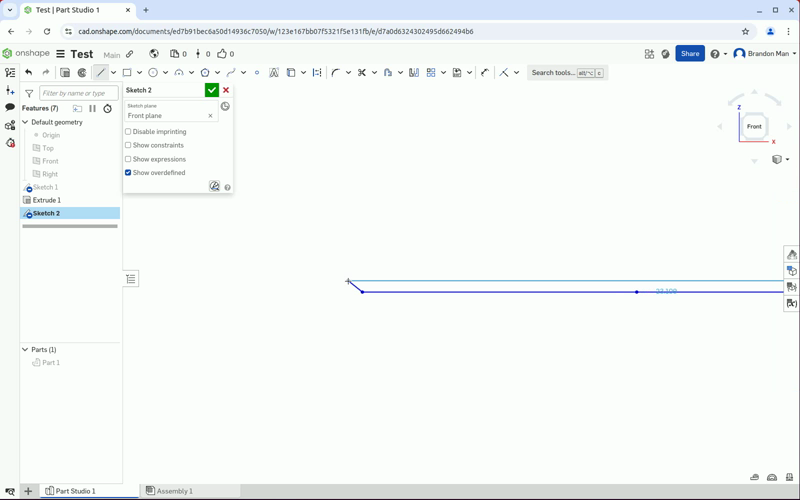
scroll(6)
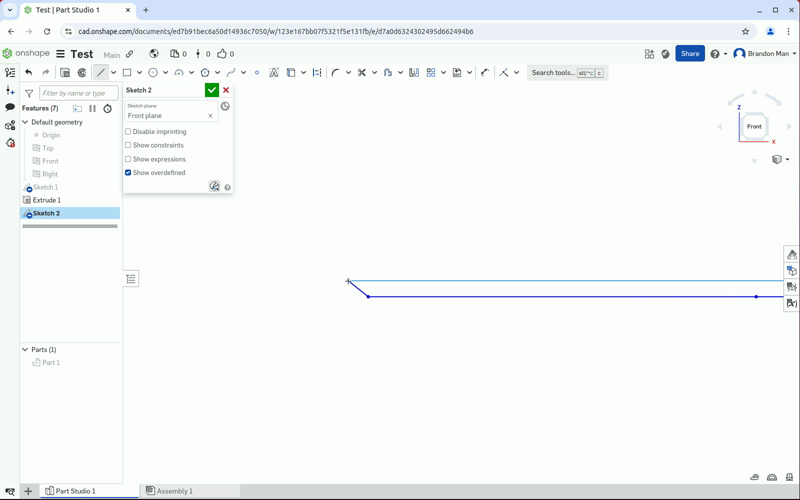
scroll(6)
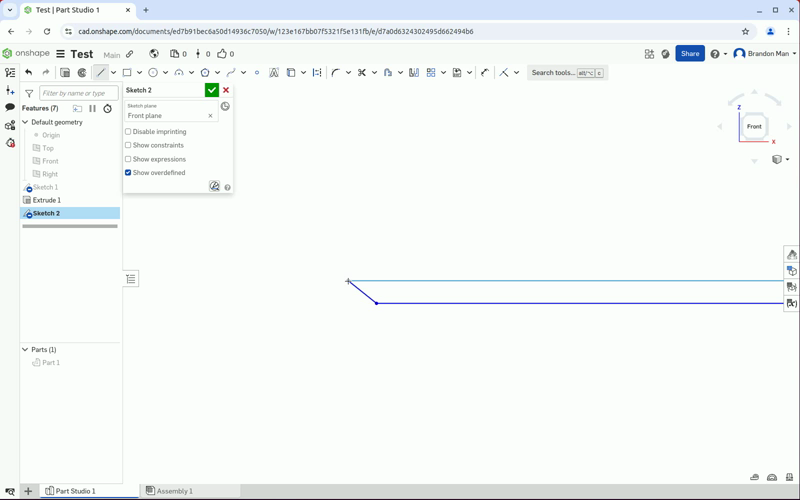
key_up(shift)
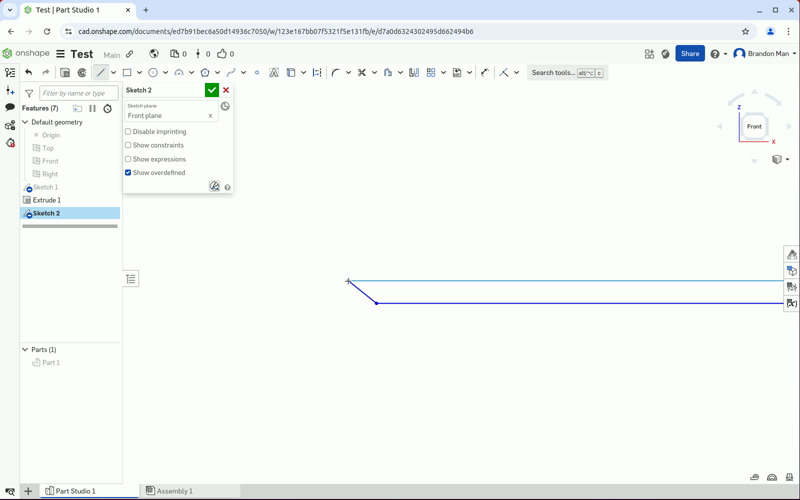
click(348, 280)
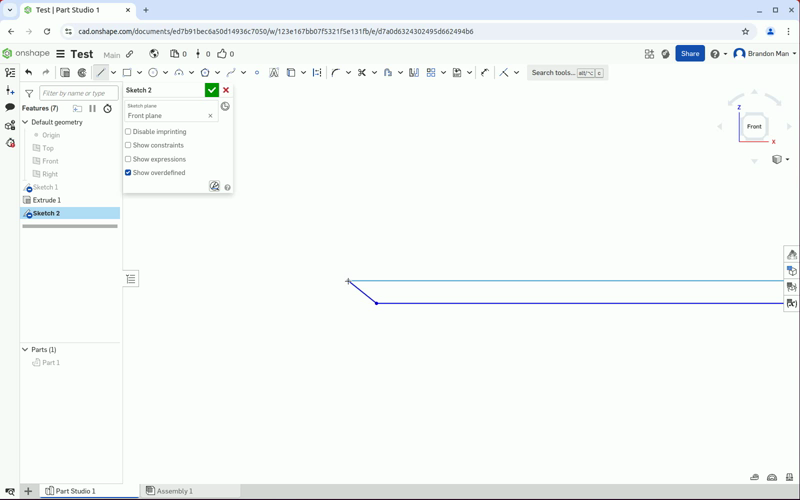
scroll(-6)
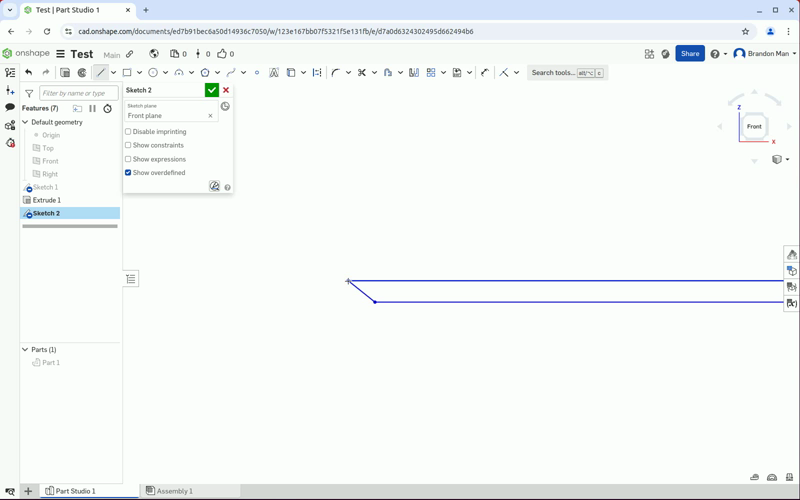
scroll(-6)
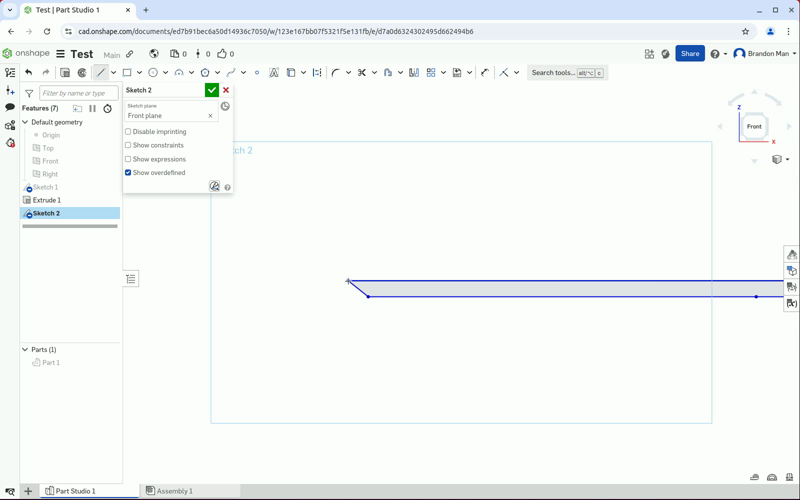
scroll(-6)
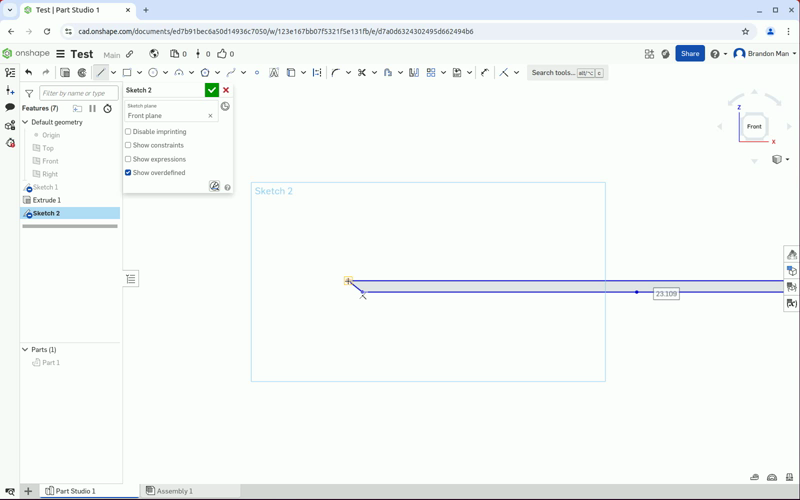
scroll(-6)
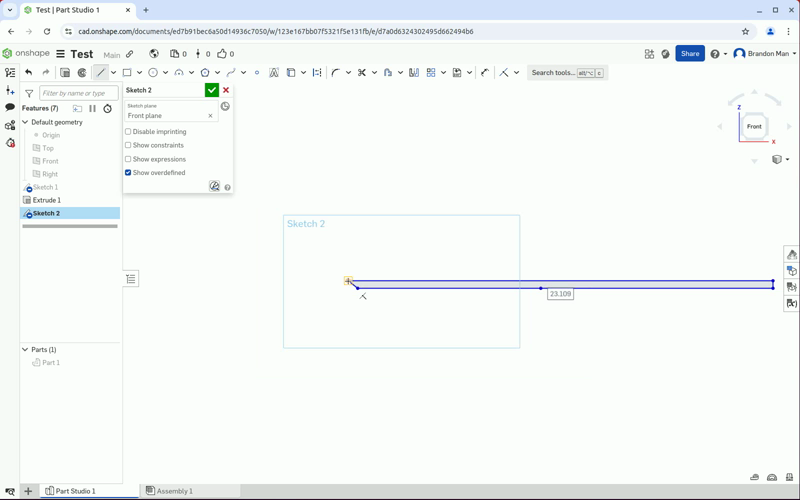
scroll(-6)
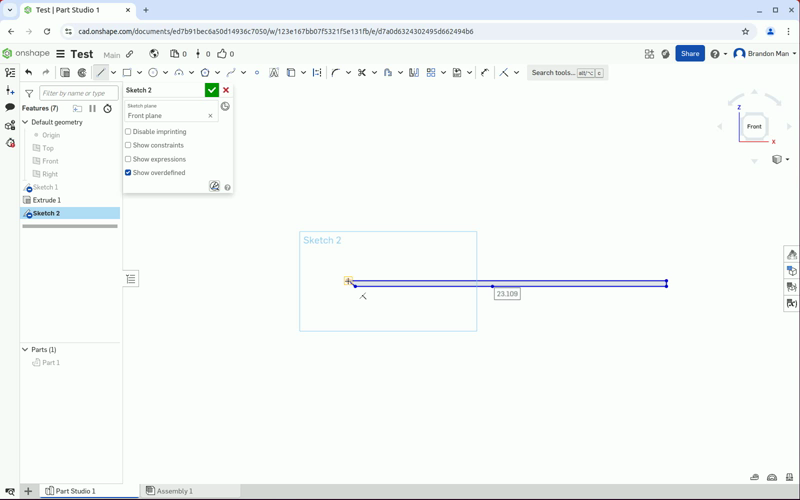
scroll(-6)
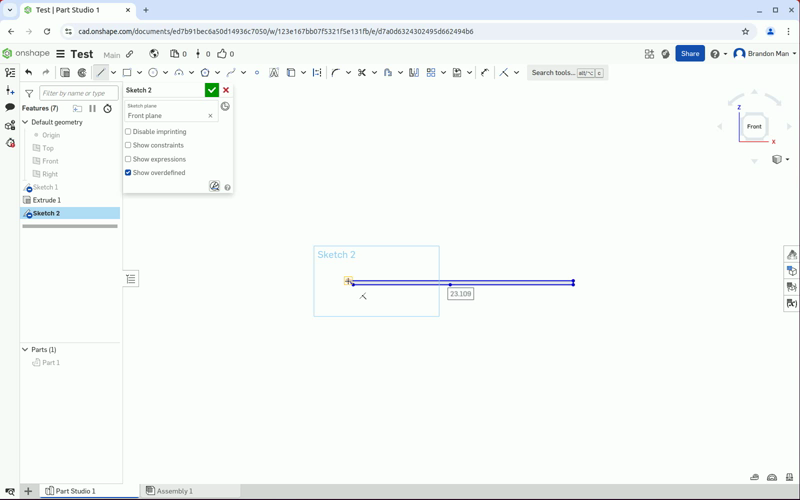
scroll(-6)
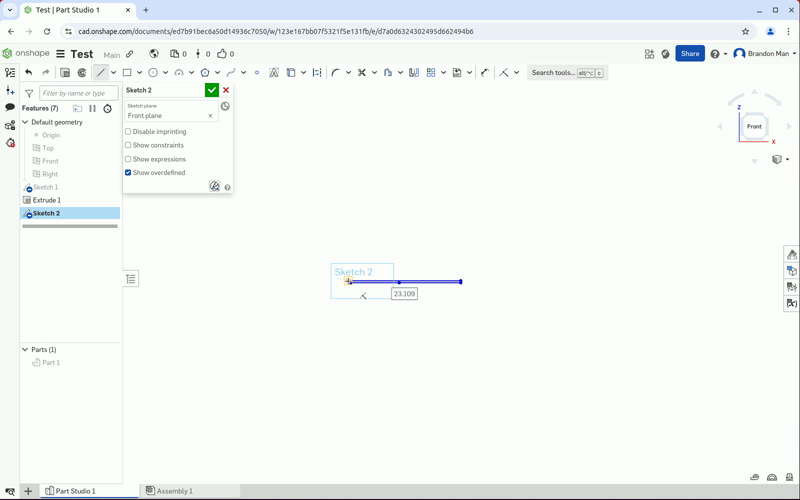
key(esc)
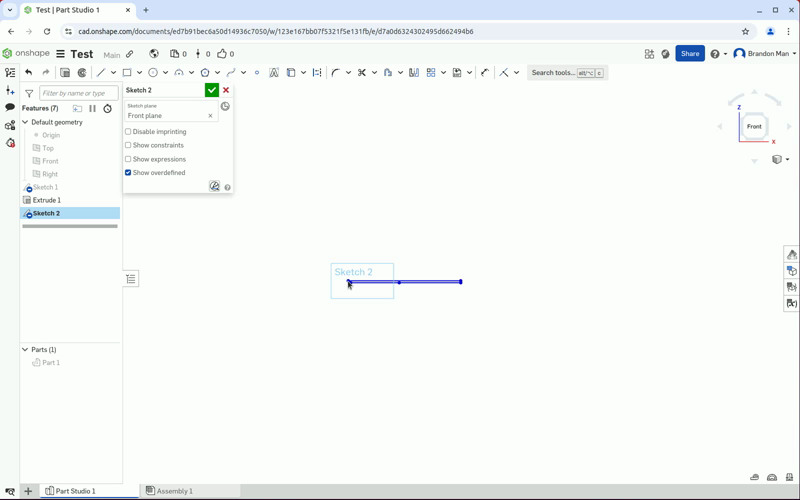
mouse_move(365, 281)
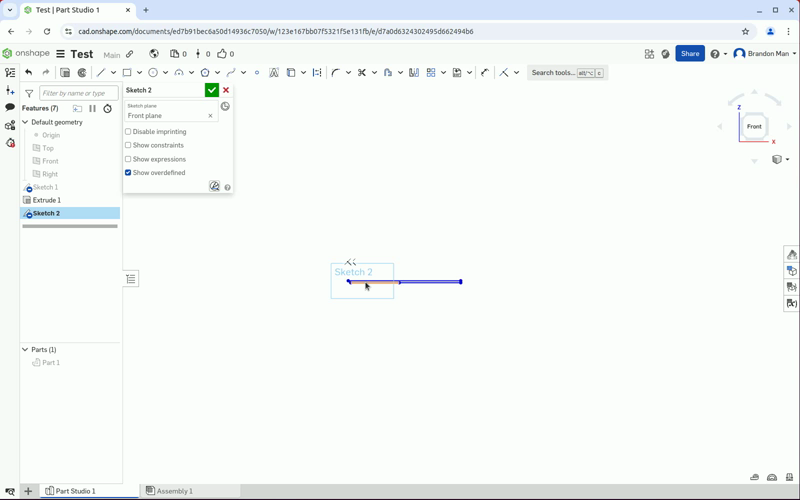
scroll(6)
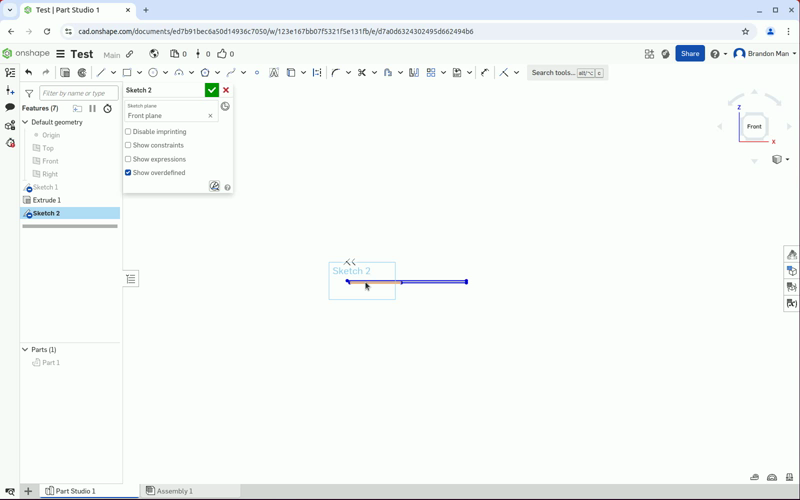
scroll(6)
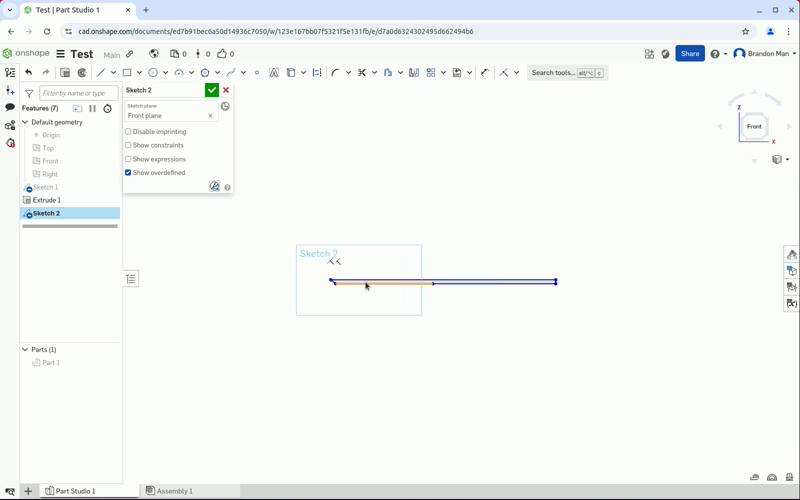
scroll(6)
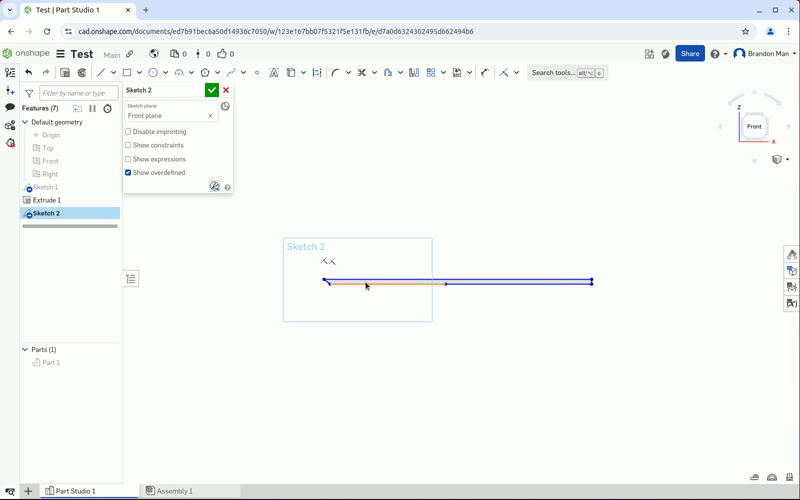
scroll(6)
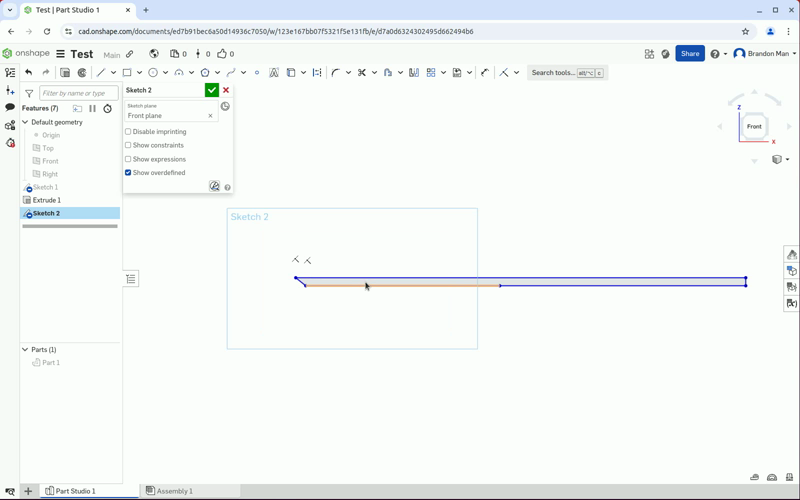
scroll(6)
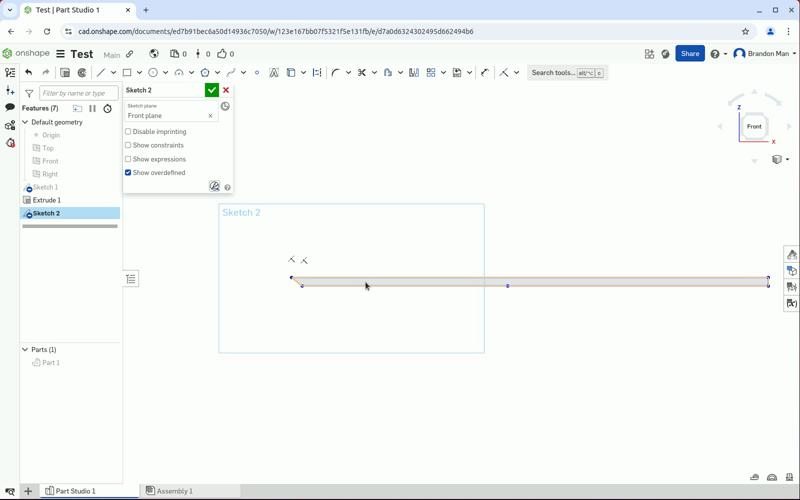
scroll(6)
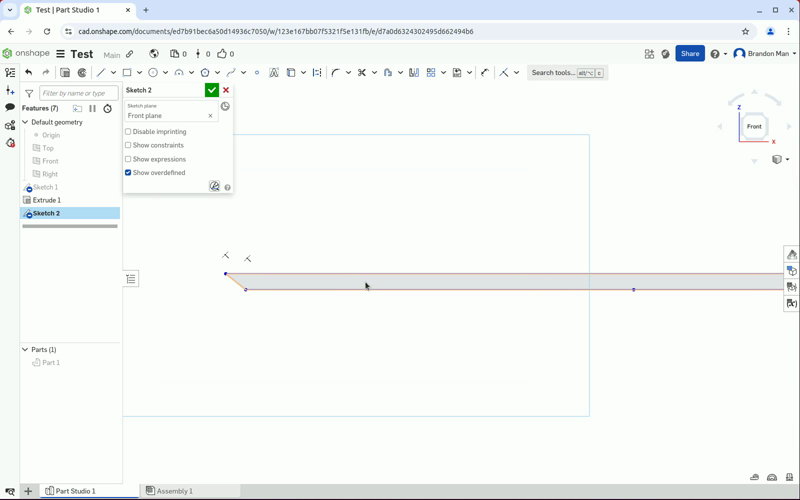
scroll(6)
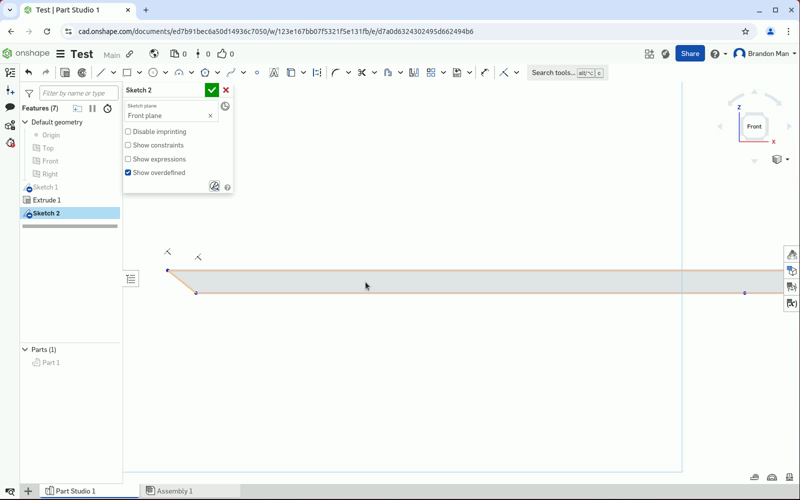
click(365, 281)
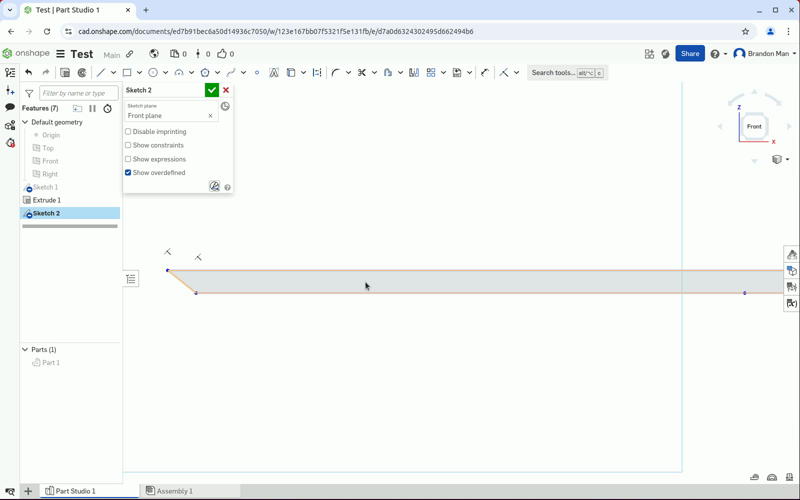
scroll(-6)
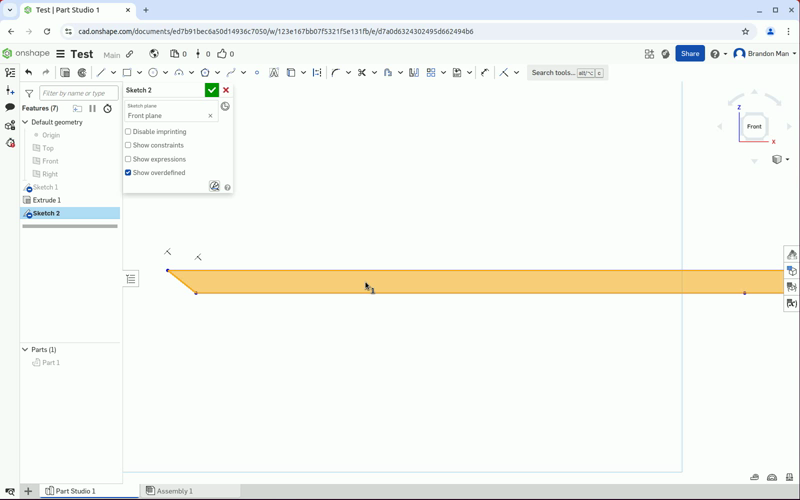
scroll(-6)
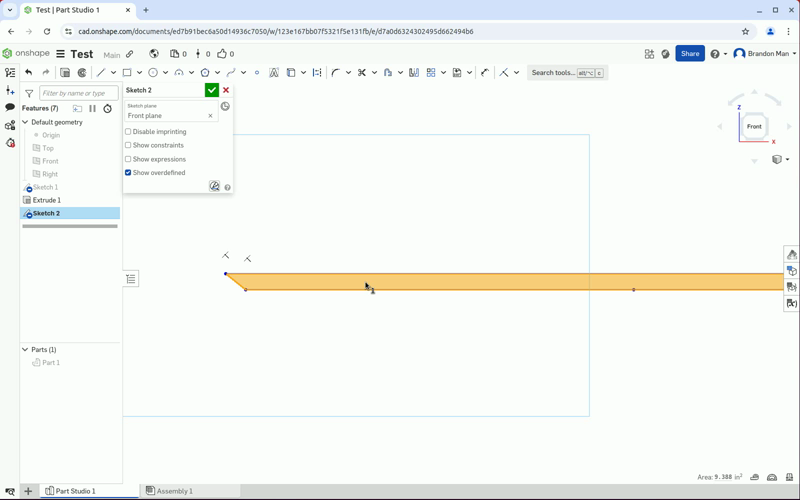
scroll(-6)
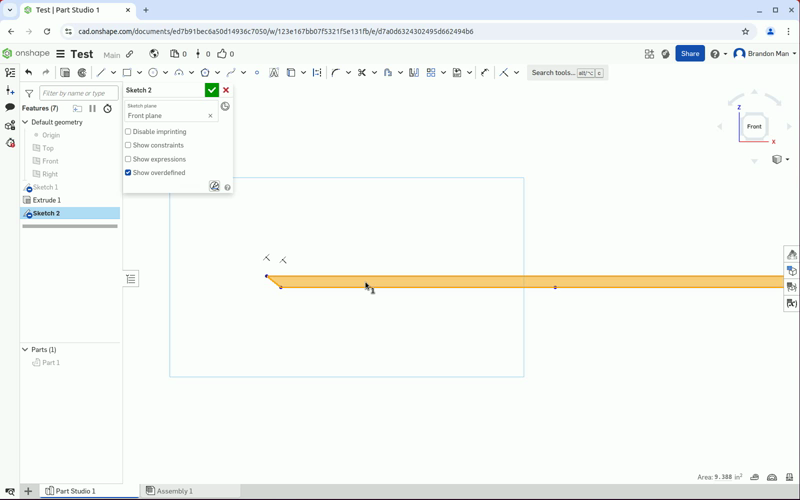
scroll(-6)
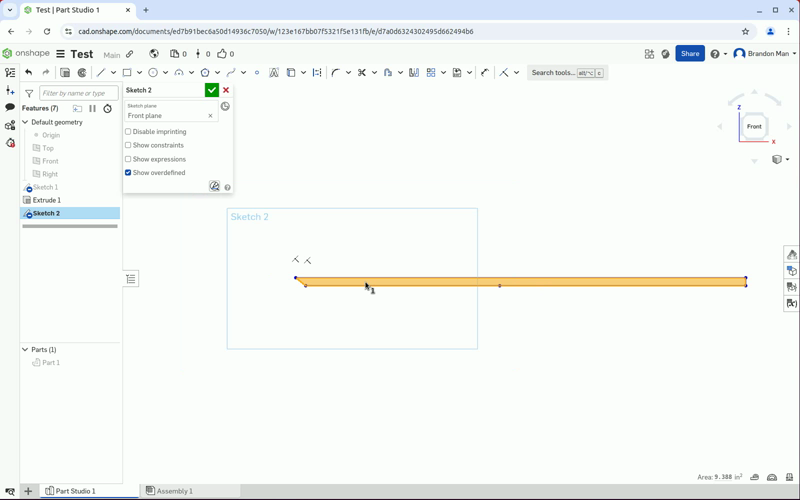
scroll(-6)
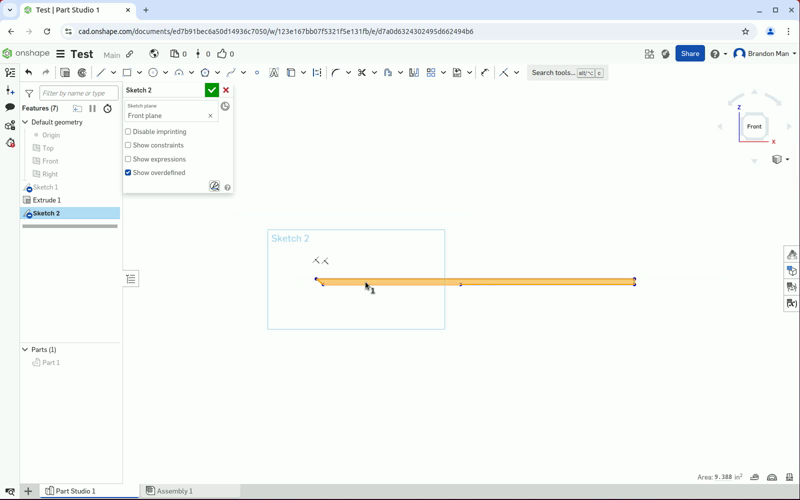
scroll(-6)
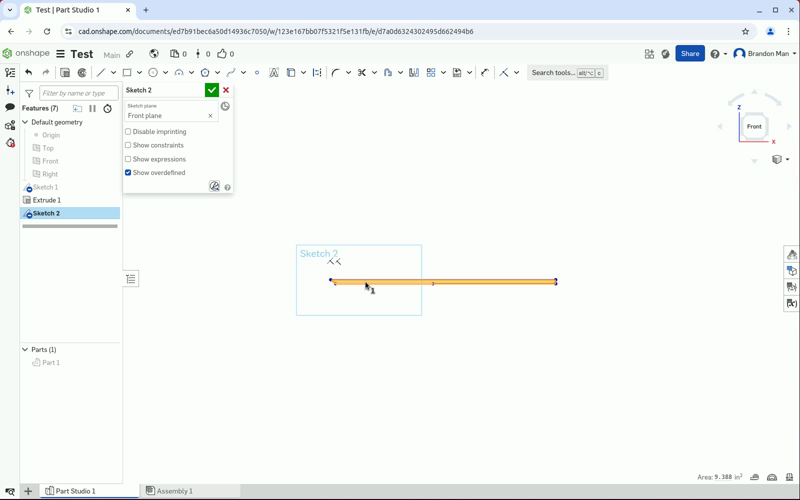
scroll(-6)
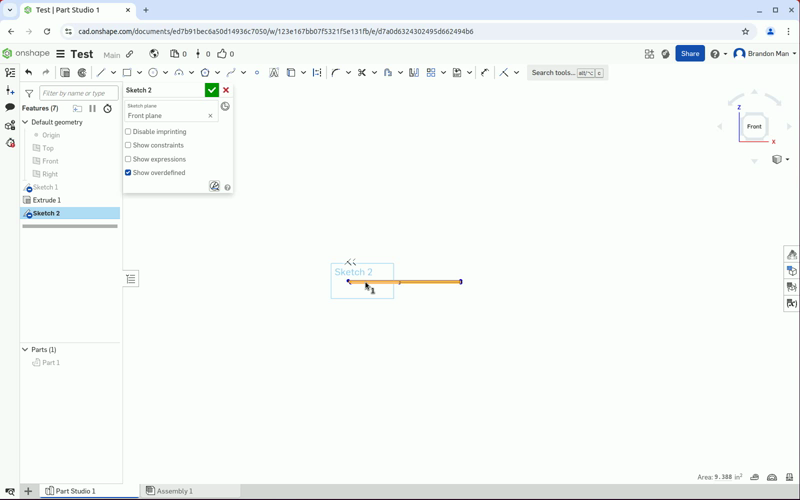
mouse_move(73, 352)
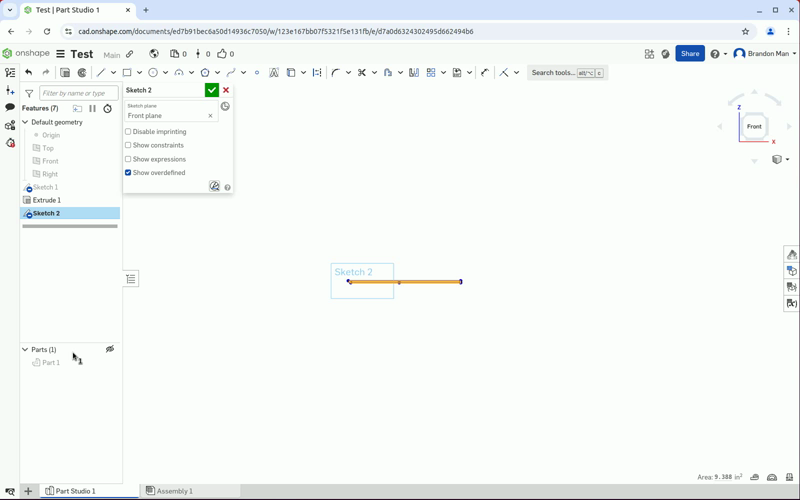
key(shift+y)
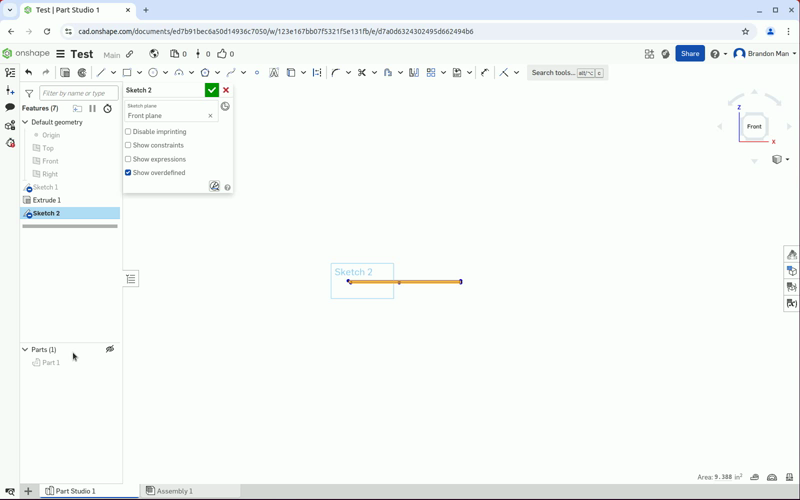
key(shift+e)
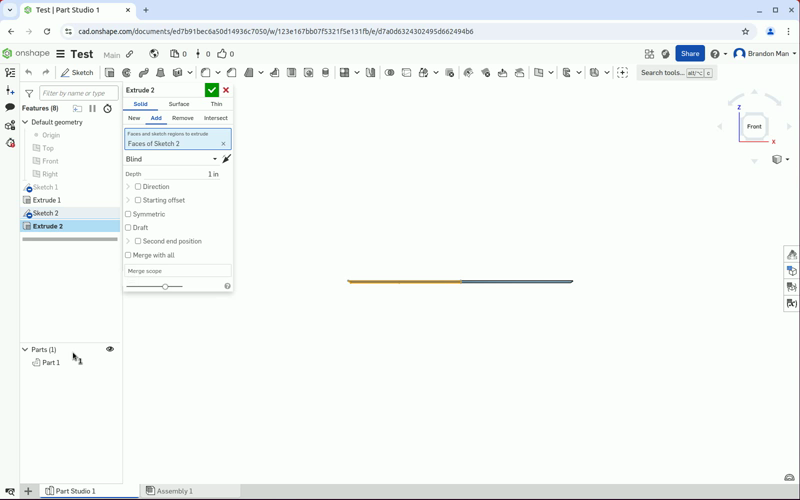
mouse_move(143, 106)
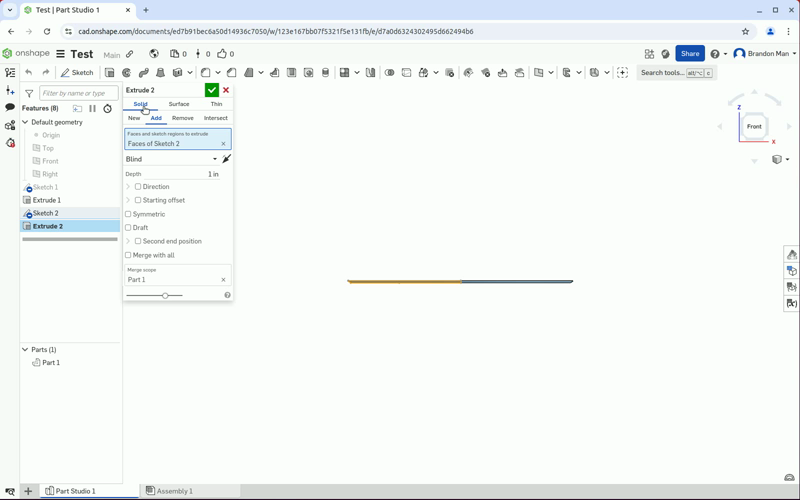
click(143, 106)
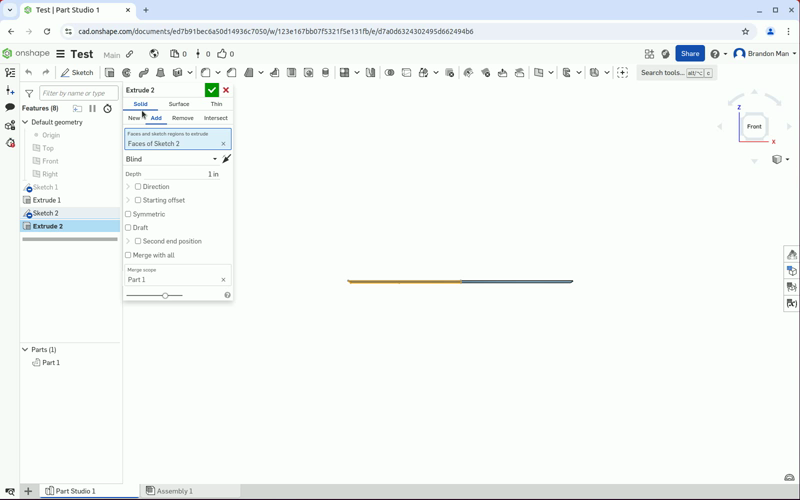
mouse_move(137, 120)
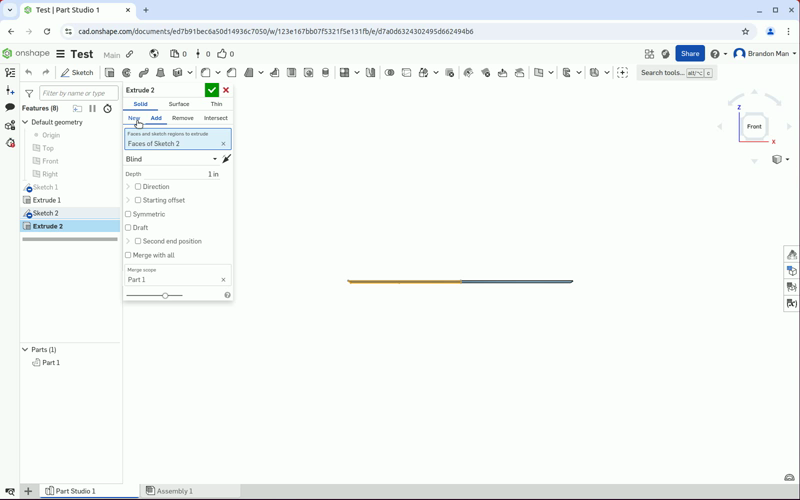
click(137, 120)
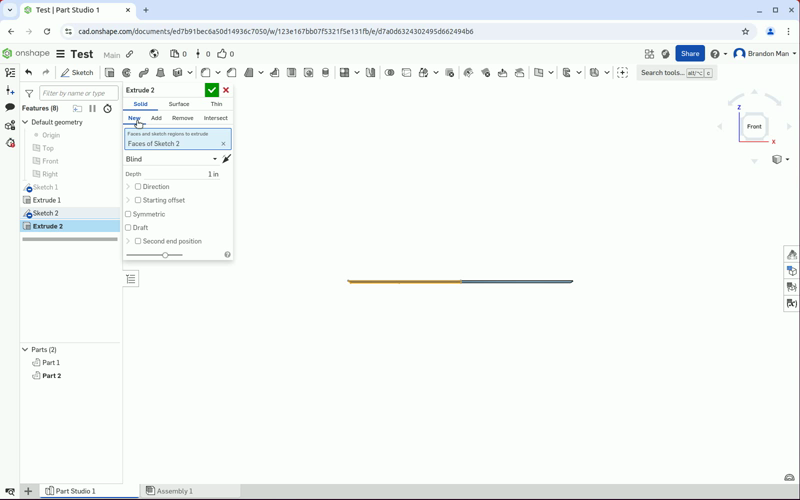
key(tab, 4)
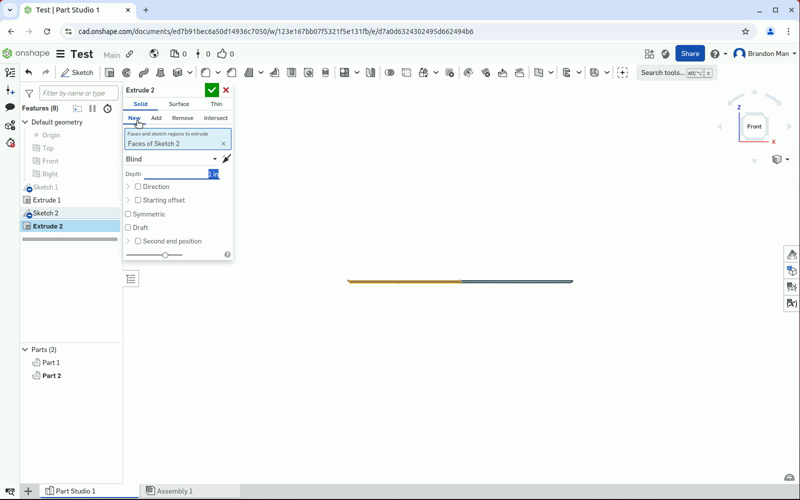
text(3.37)
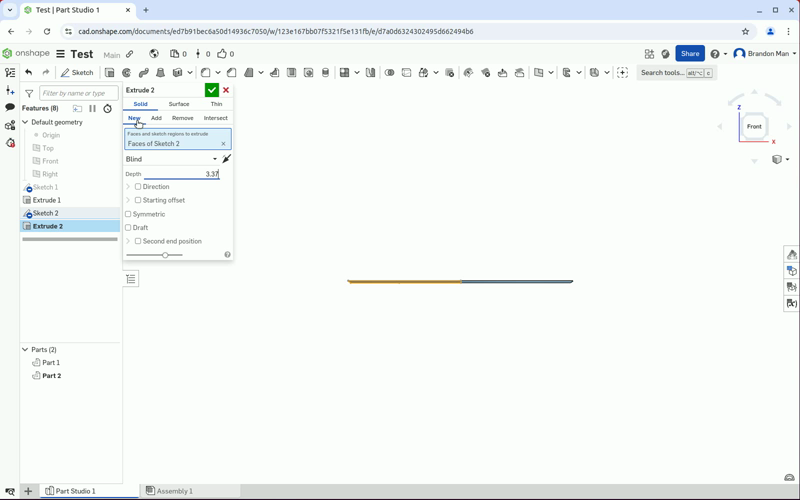
key(enter)
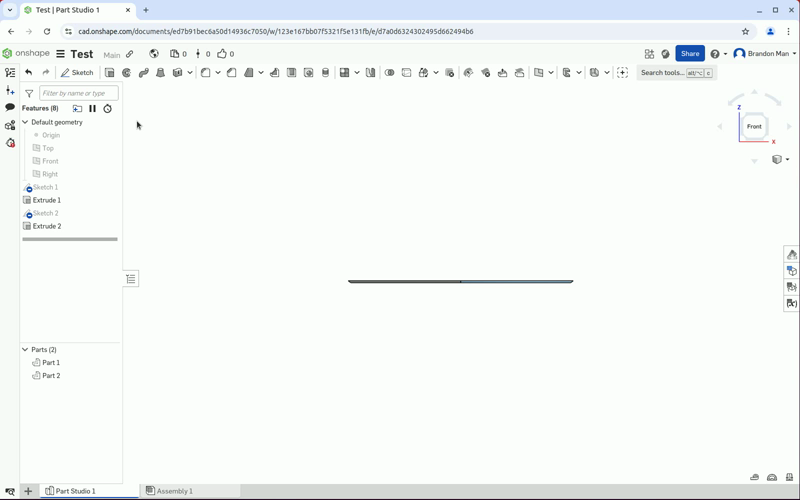
key(shift+h)
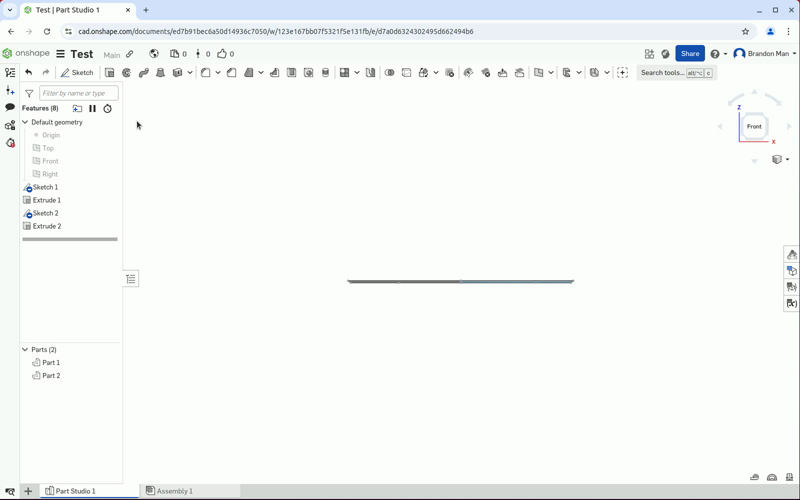
key(shift+h)
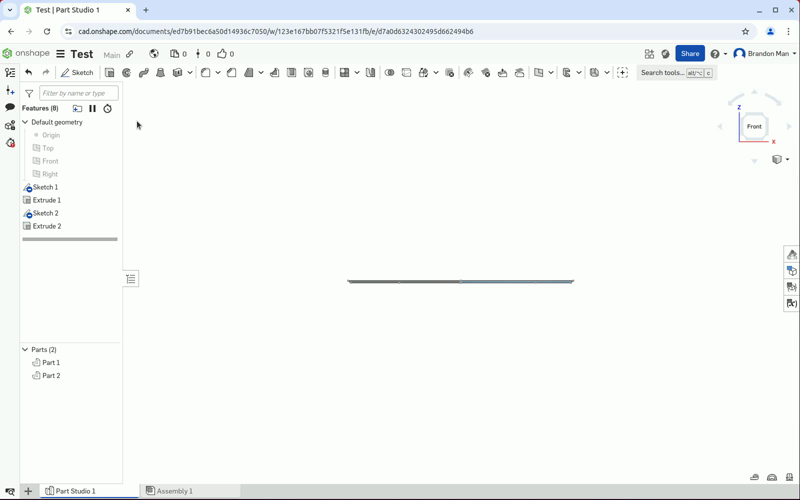
key(shift+7)
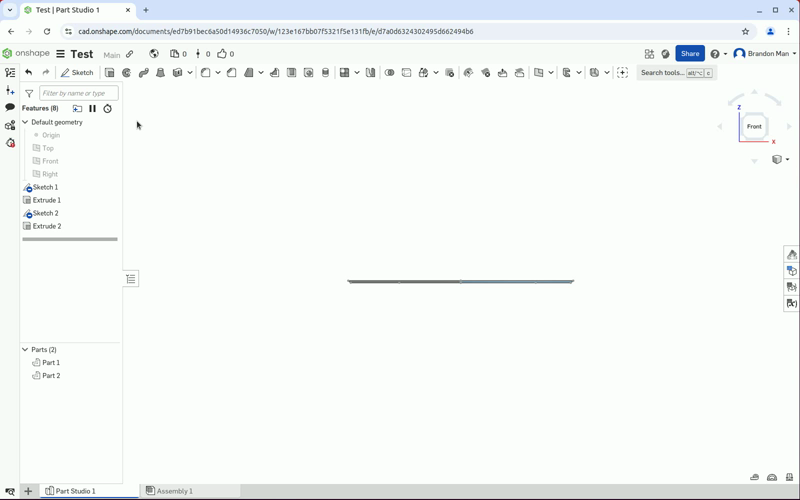
key(left, 2)
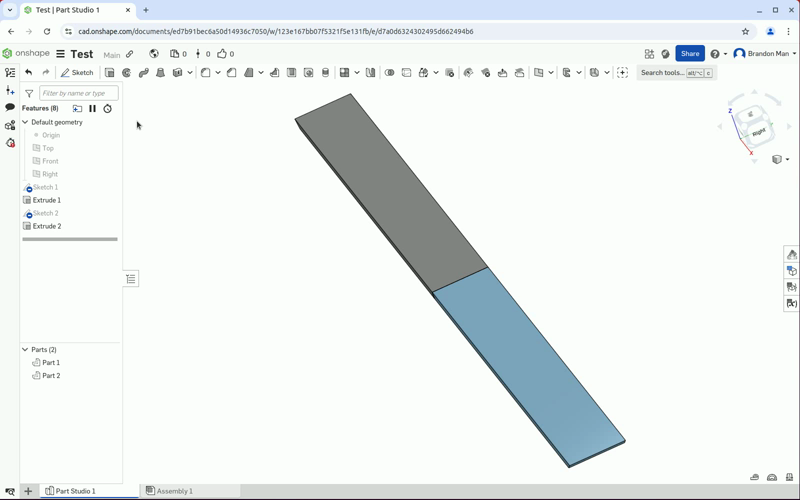
key(down, 2)
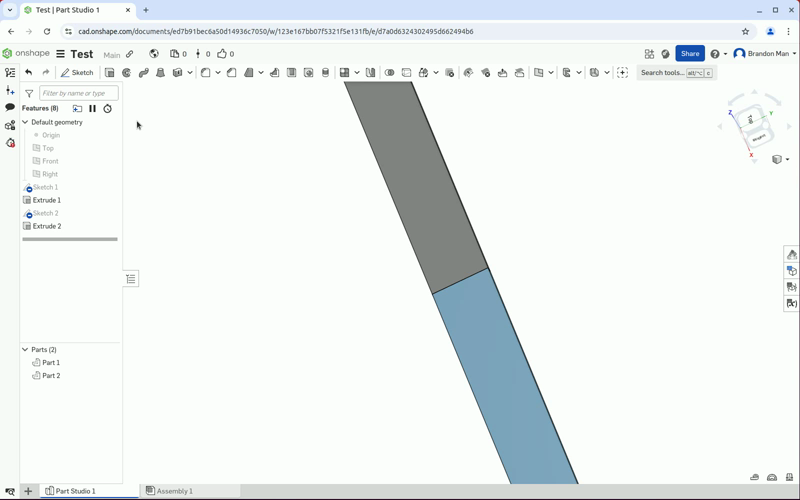
key(up, 2)
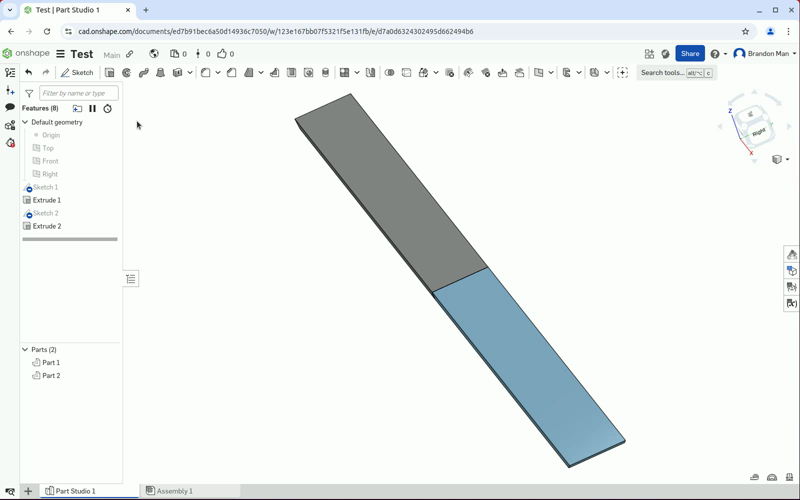
key(right, 2)
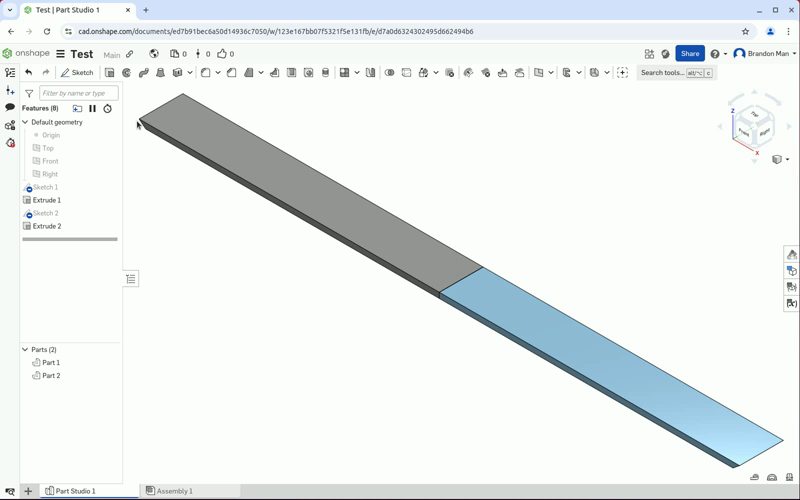
mouse_move(73, 189)
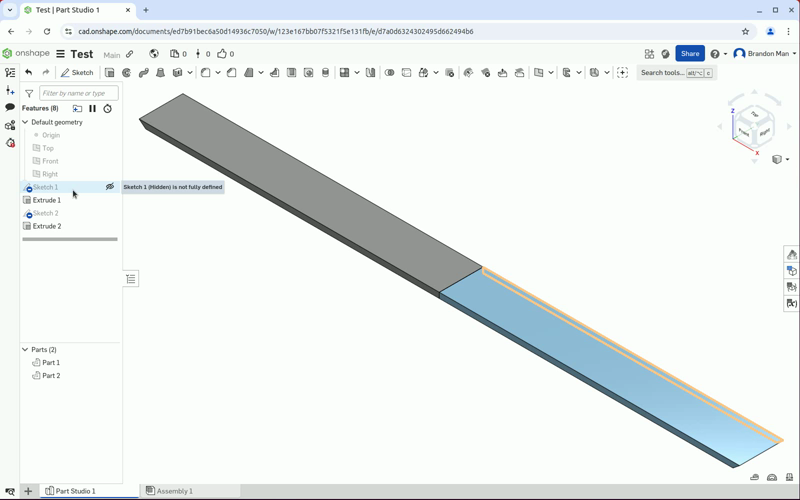
click(73, 189)